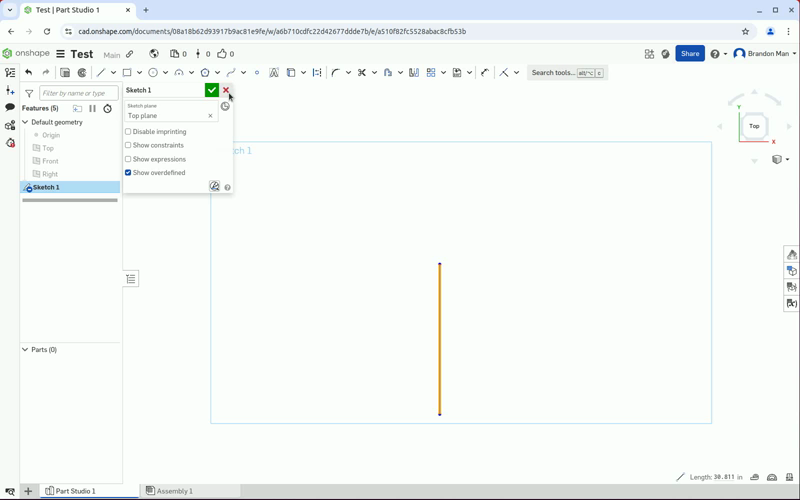
key(shift+h)
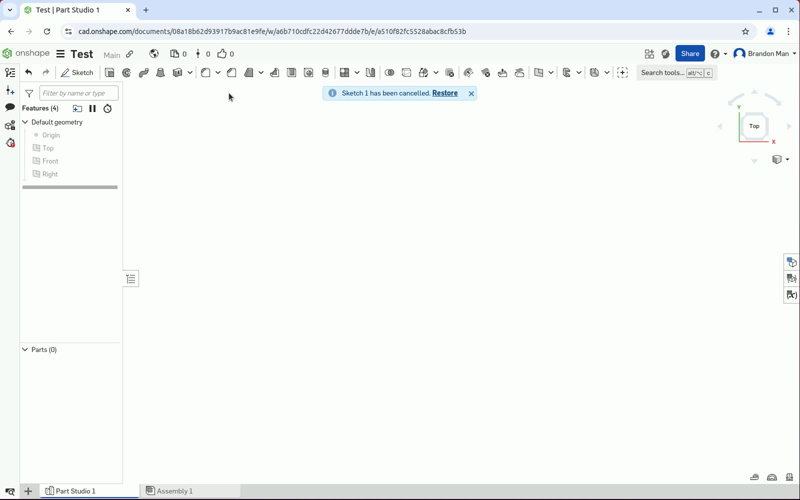
mouse_move(73, 352)
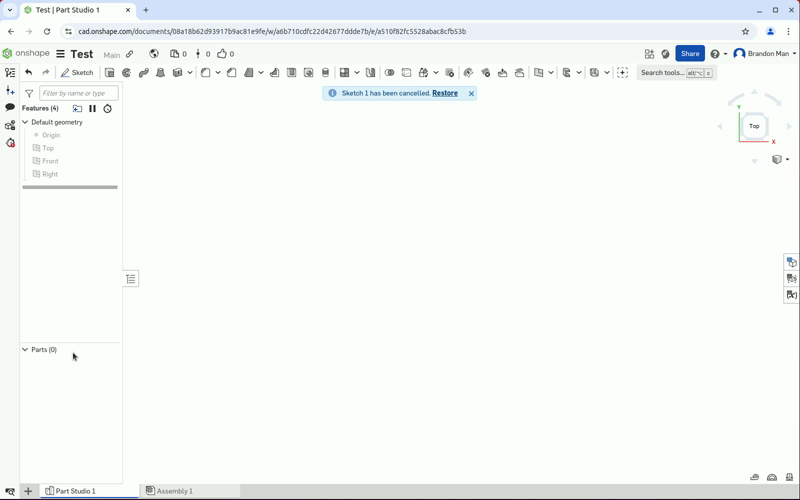
key(y)
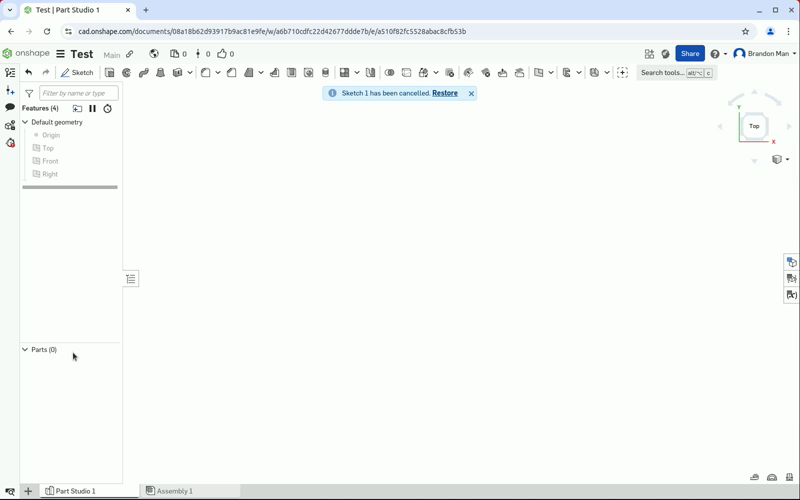
key(shift+p)
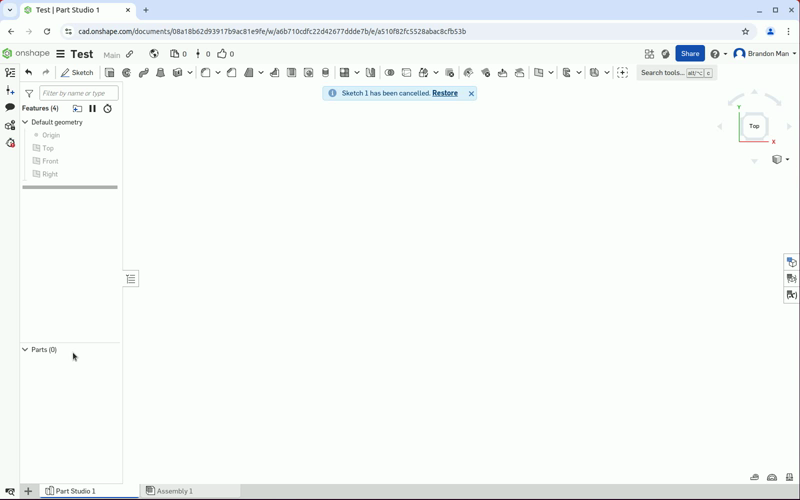
key(space)
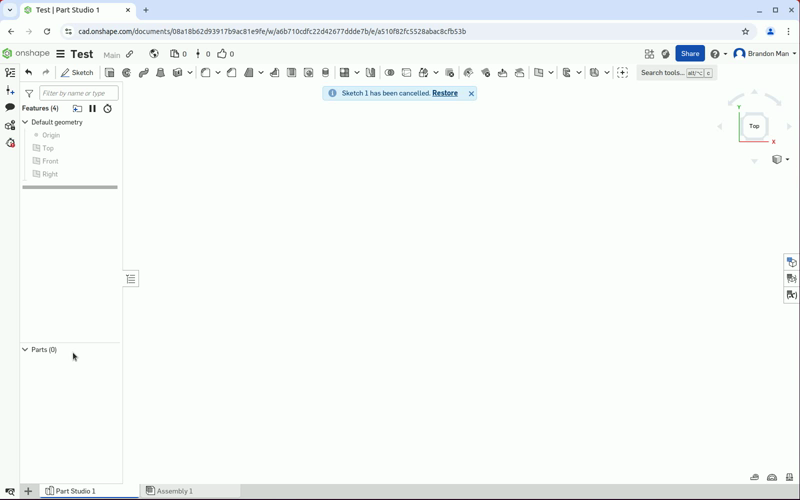
key_down(shift)
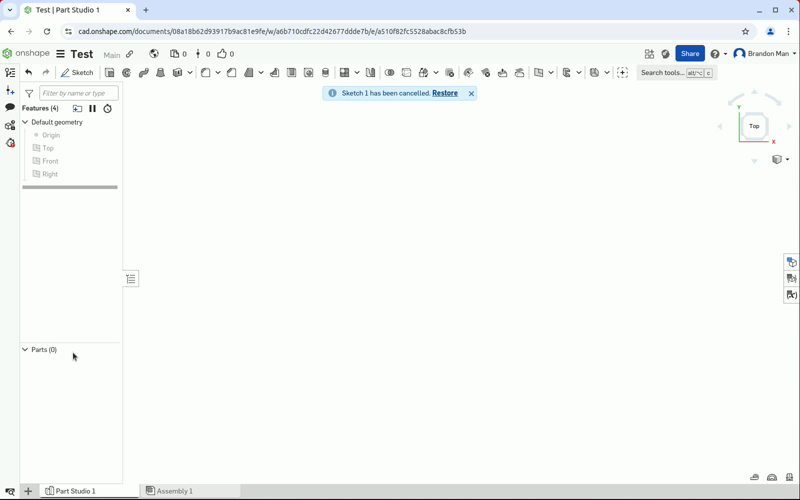
key(up)
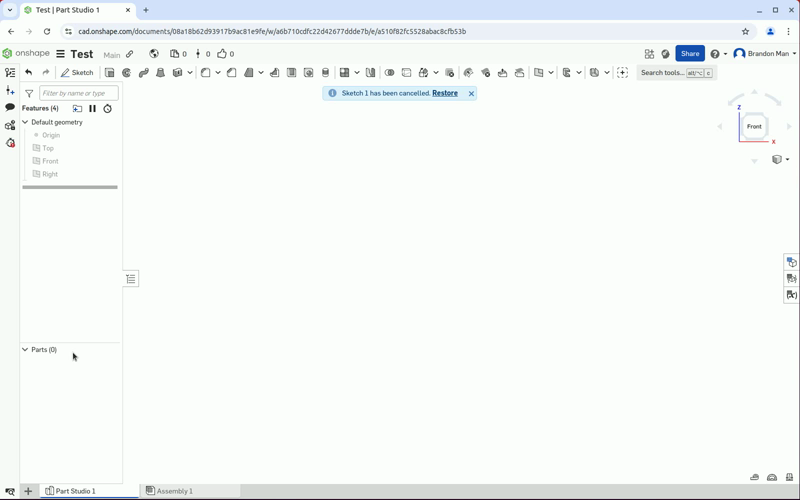
key_up(shift)
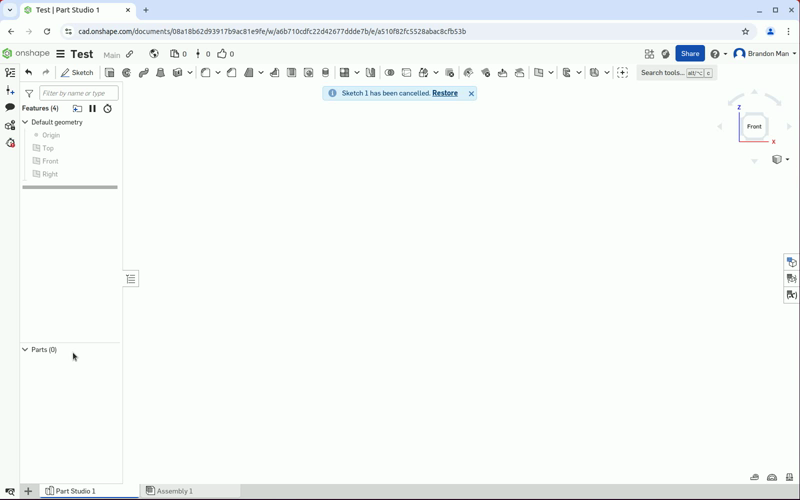
mouse_move(73, 352)
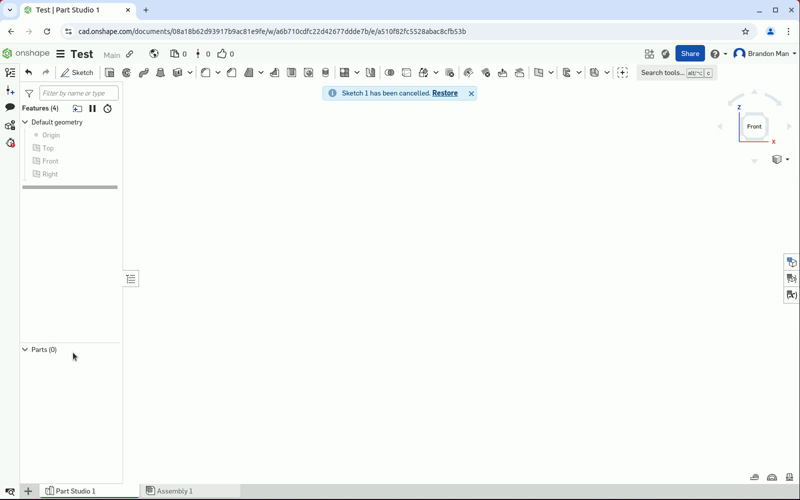
key(shift+y)
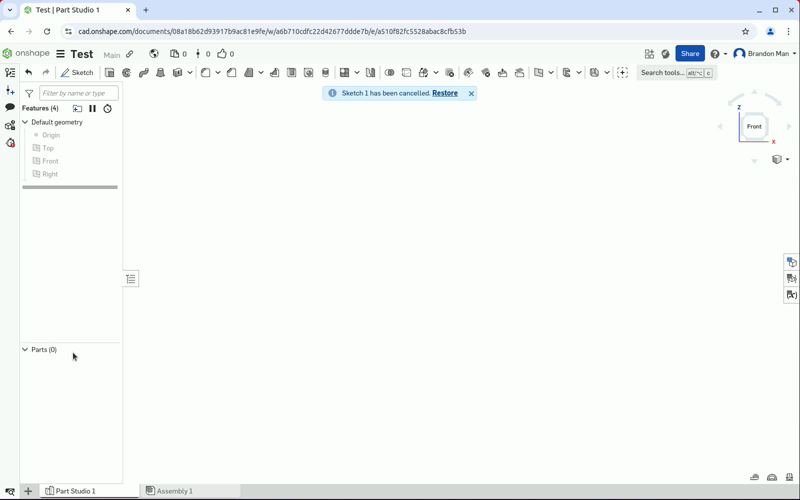
key(shift+s)
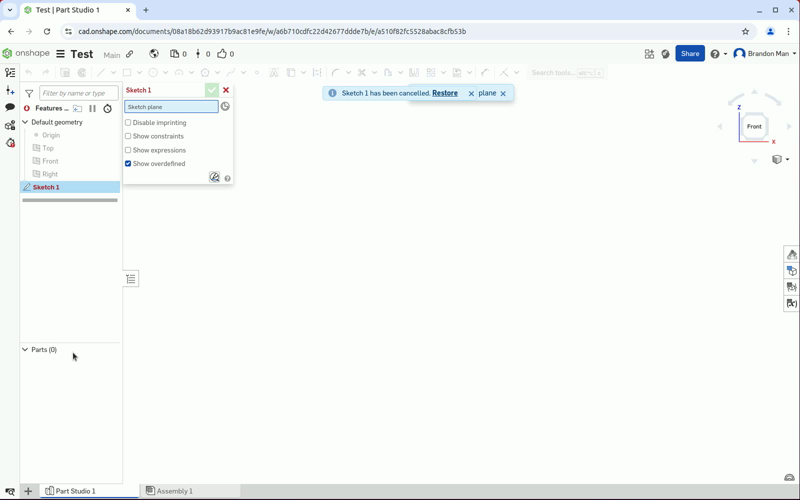
mouse_move(73, 163)
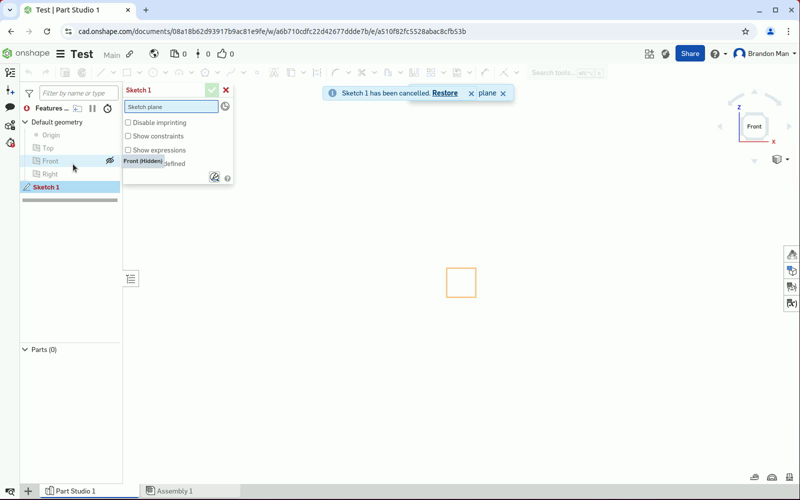
click(73, 163)
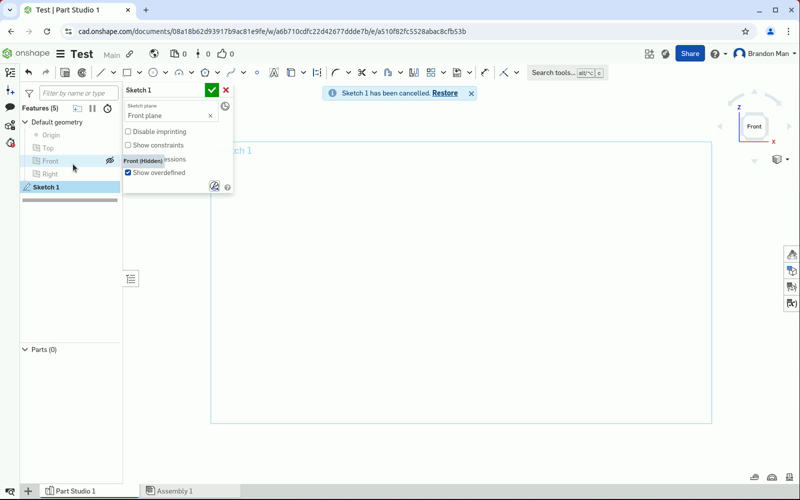
mouse_move(73, 352)
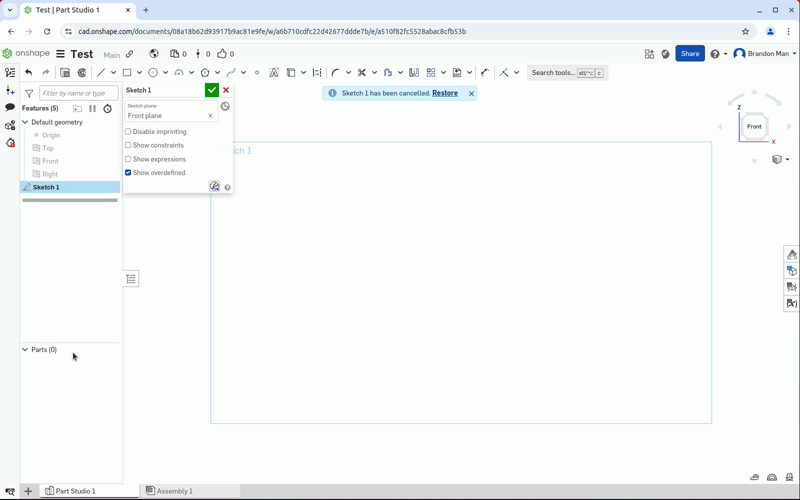
key(y)
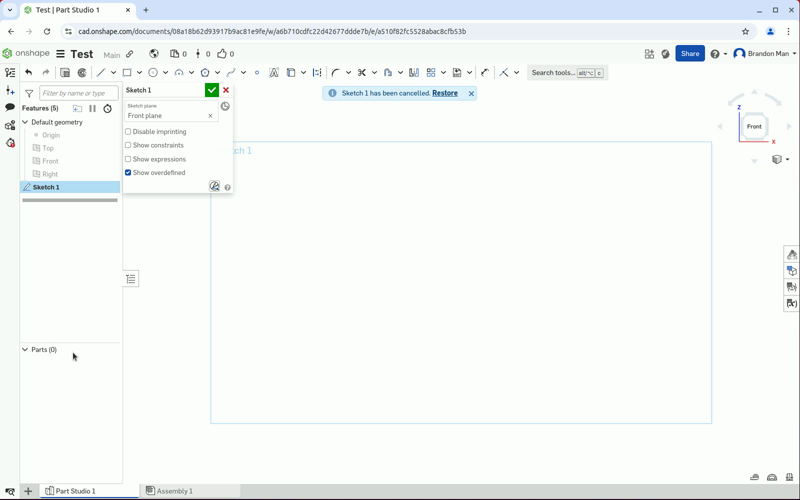
key(l)
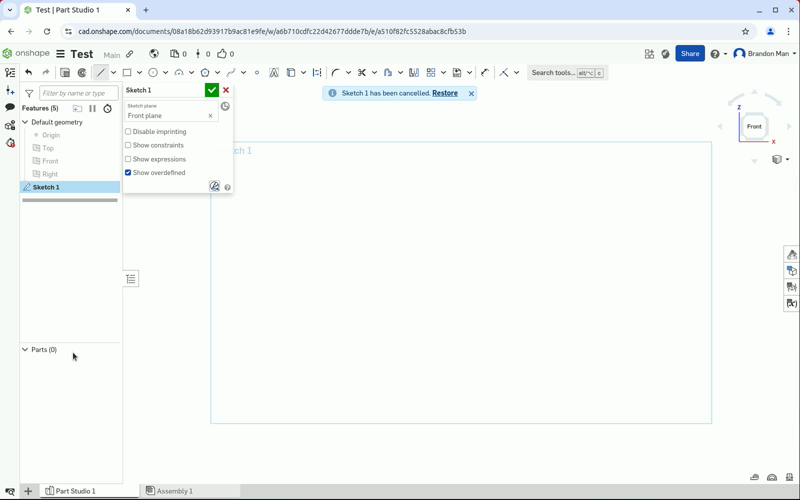
key_down(shift)
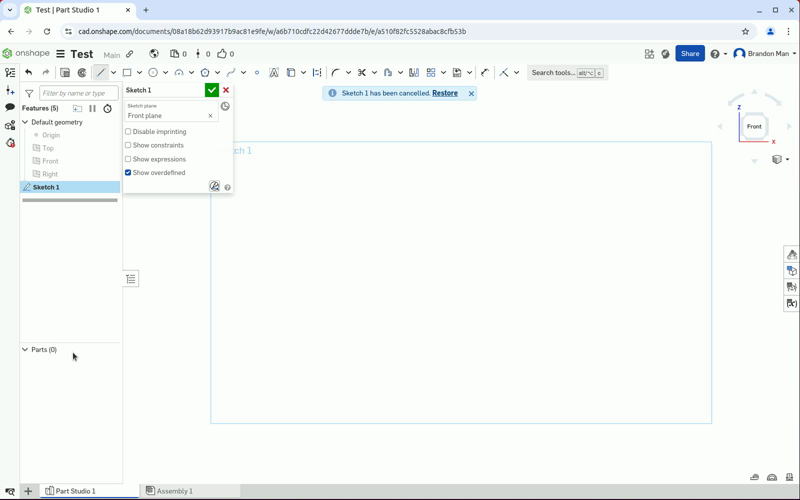
mouse_move(460, 291)
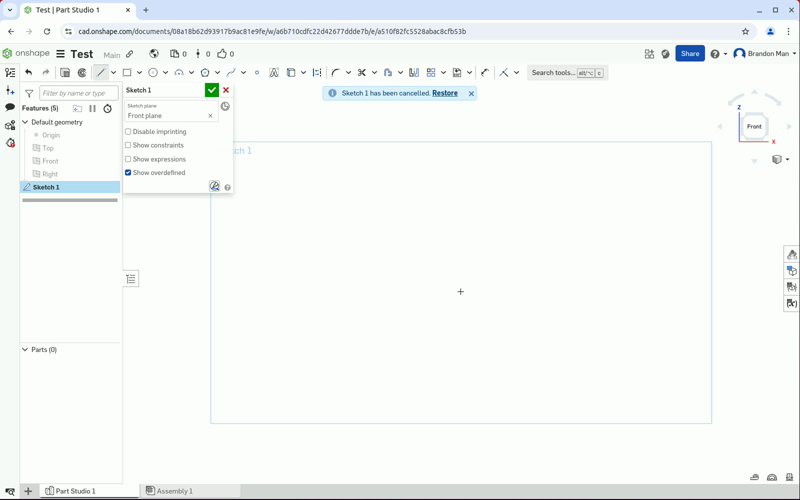
click(460, 291)
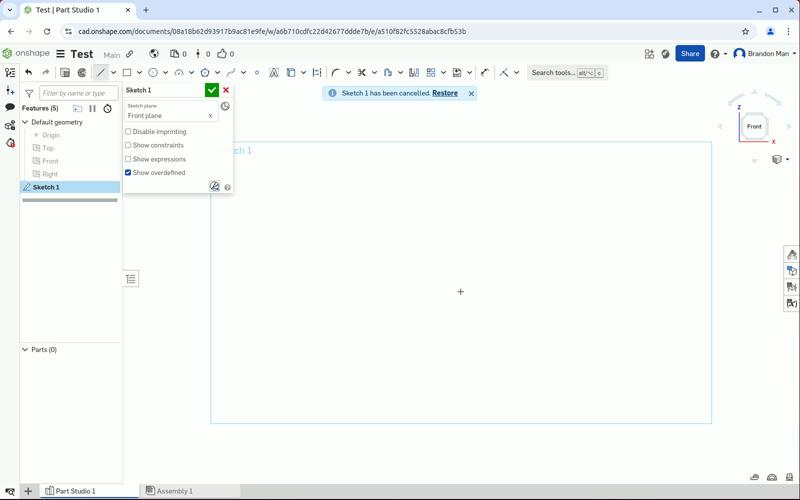
key_up(shift)
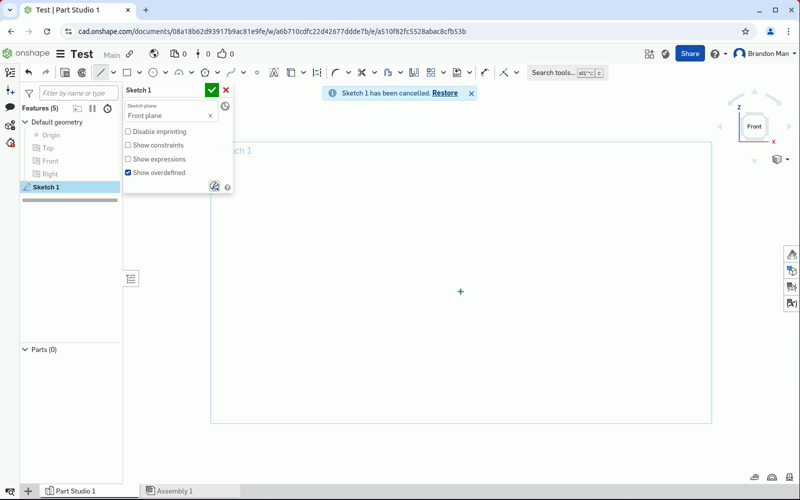
key_down(shift)
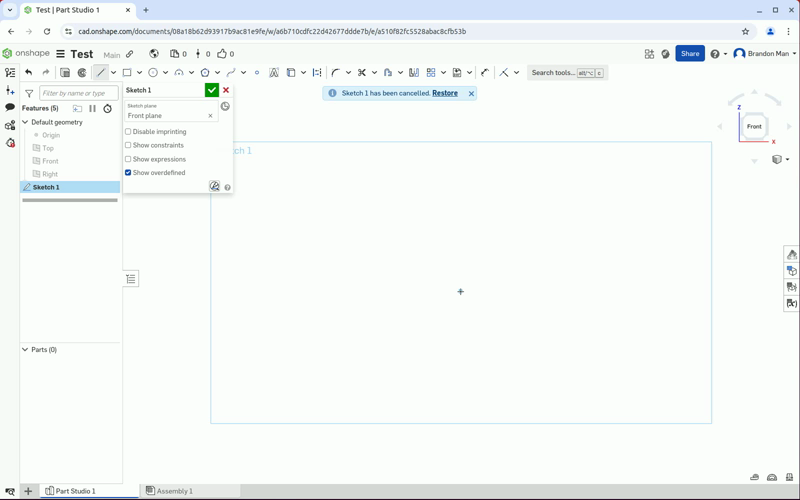
mouse_move(564, 291)
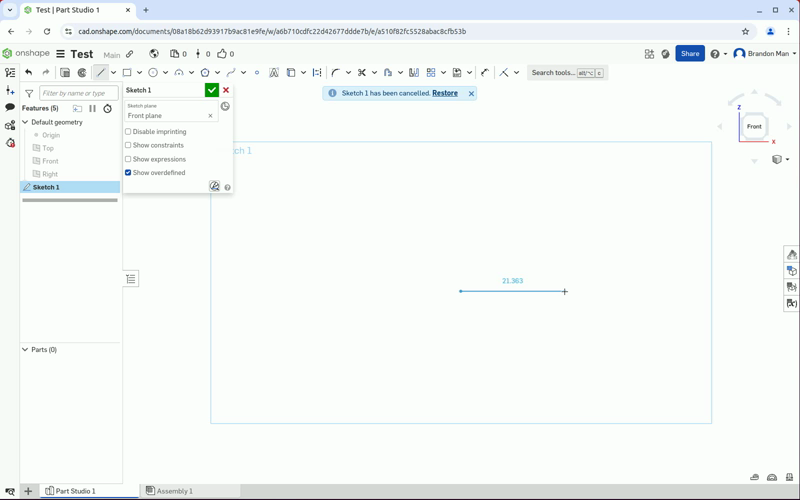
click(564, 291)
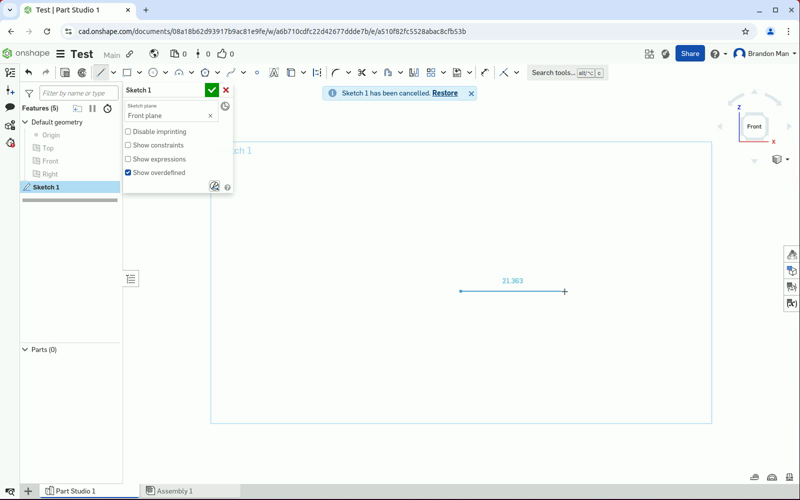
key_up(shift)
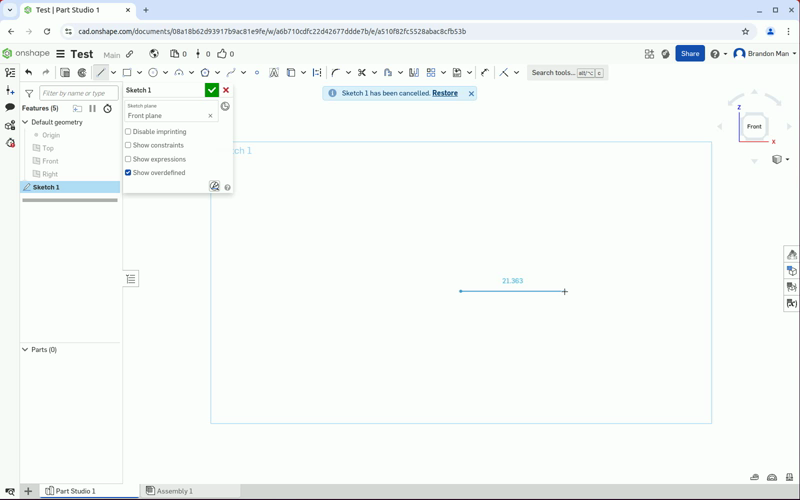
key(esc)
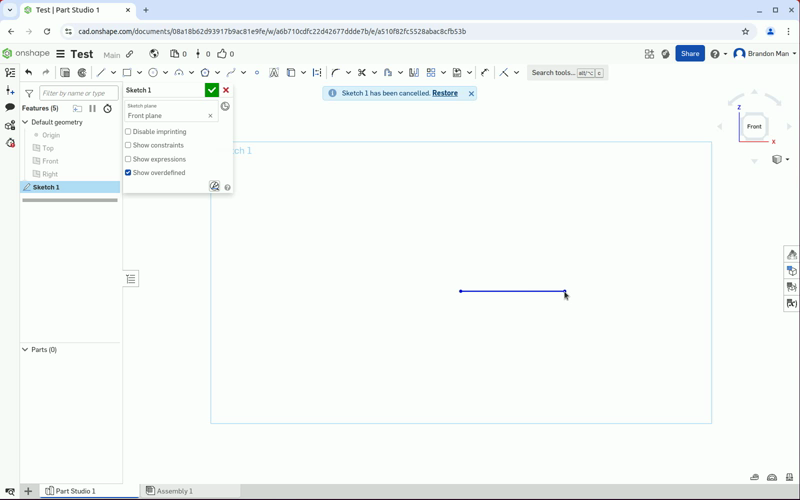
key(a)
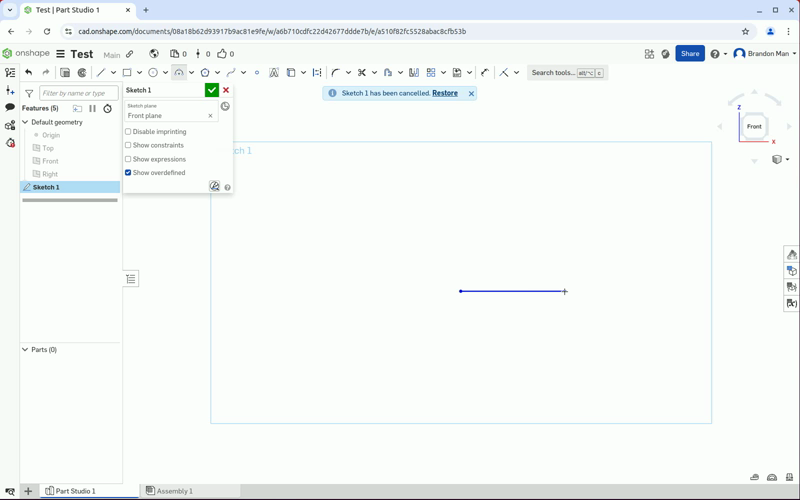
mouse_move(564, 291)
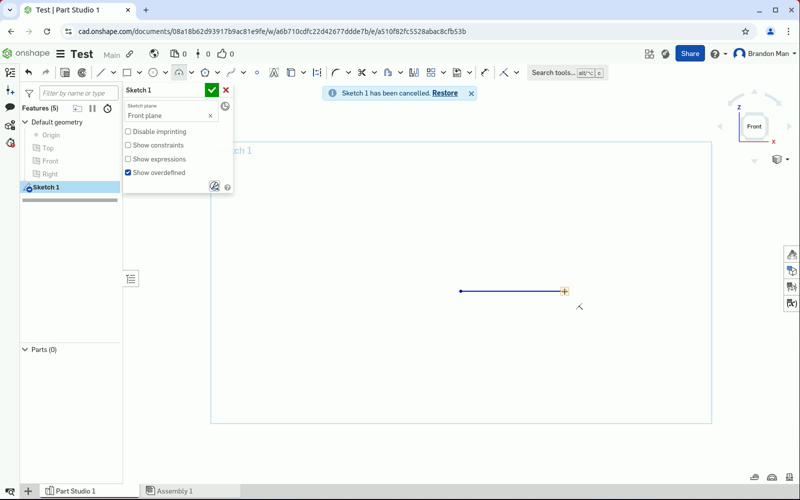
click(564, 291)
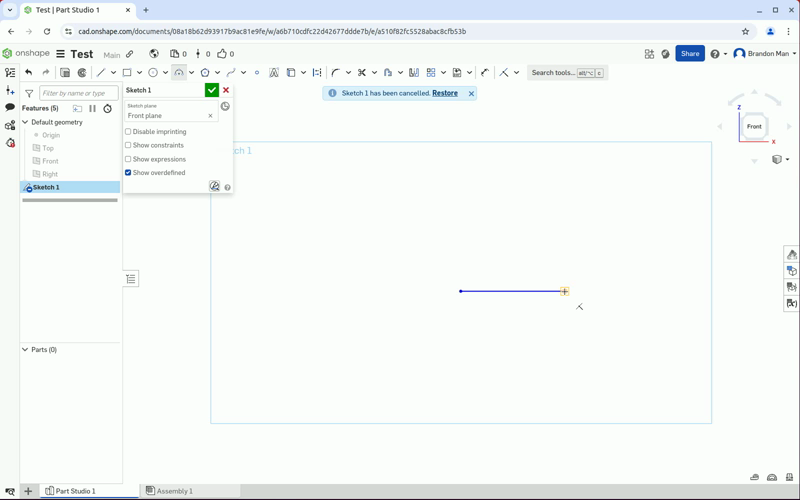
key_down(shift)
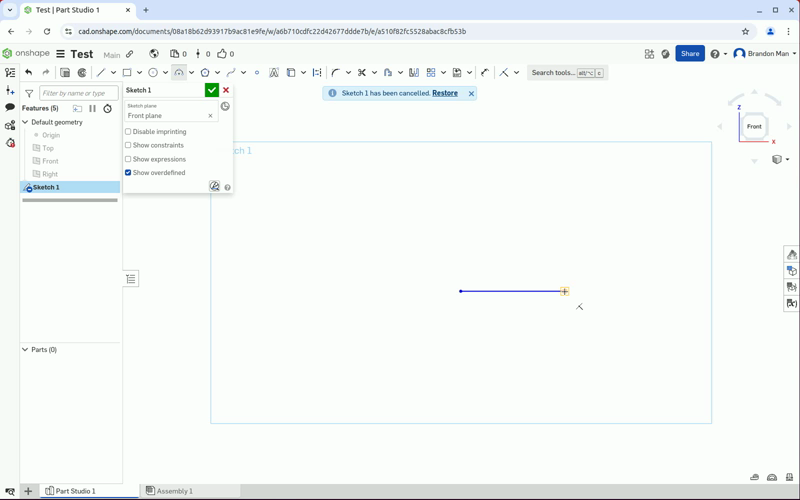
mouse_move(564, 274)
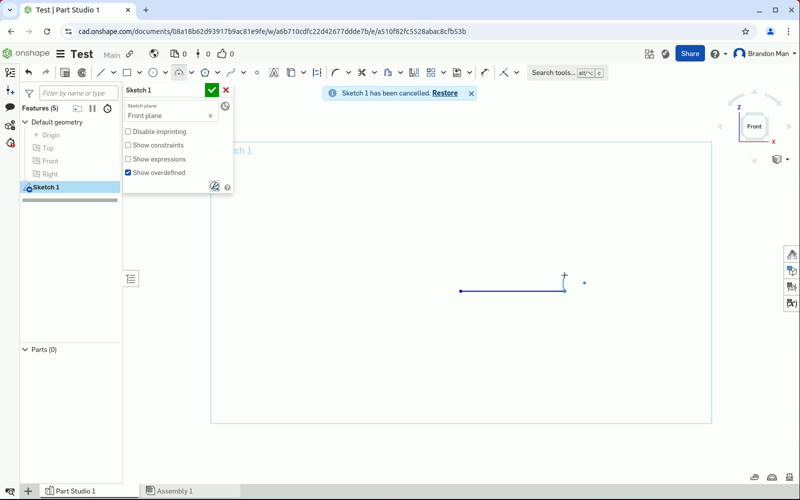
click(564, 274)
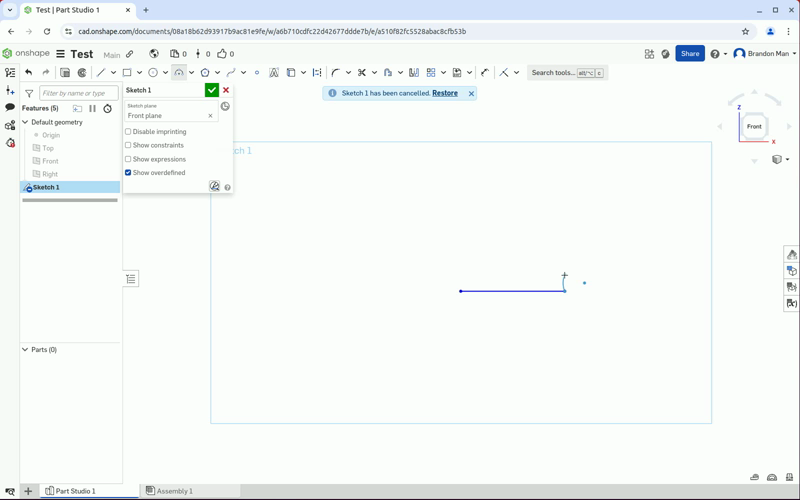
mouse_move(573, 282)
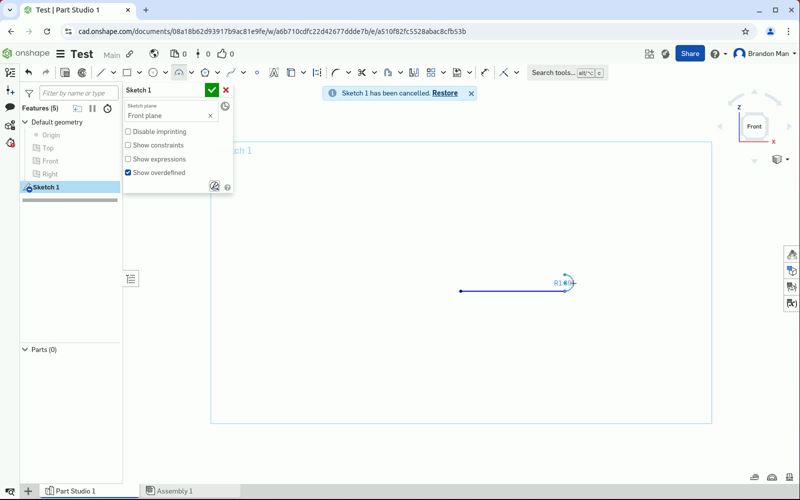
click(573, 282)
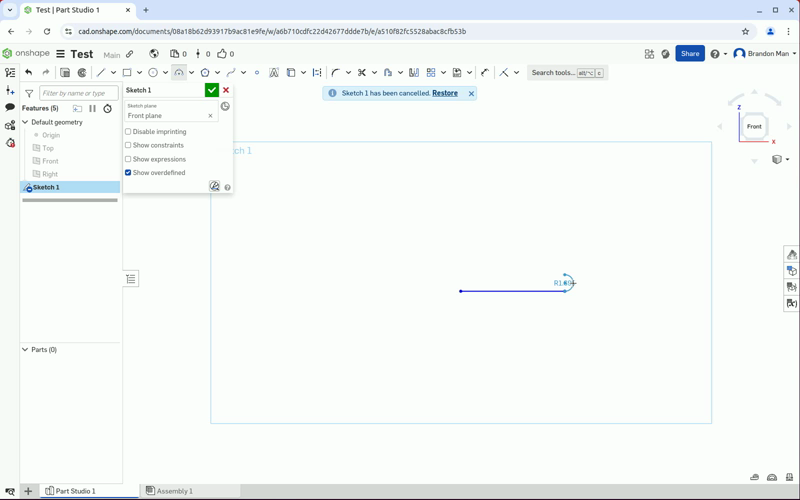
key_up(shift)
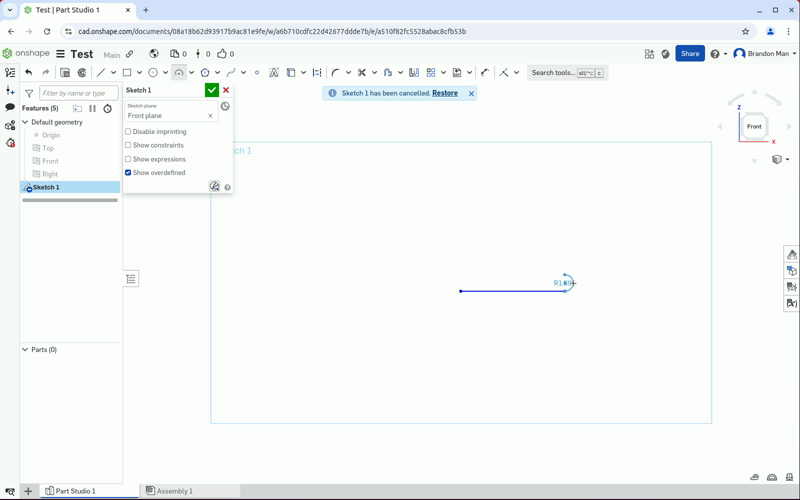
key(esc)
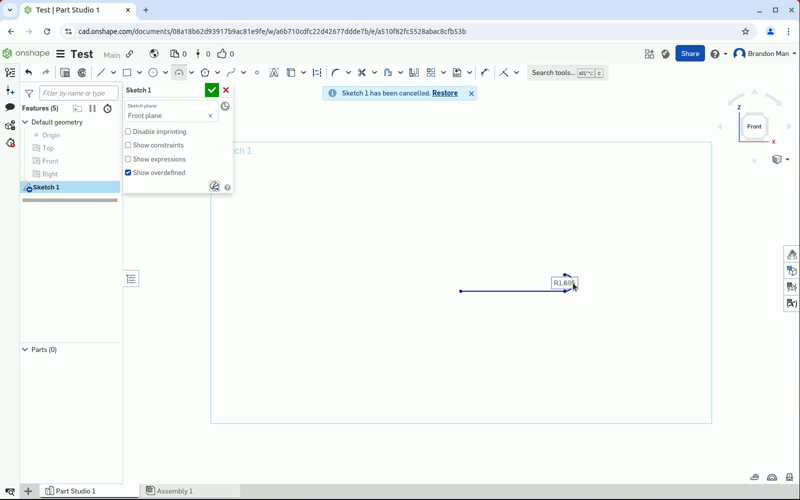
key(l)
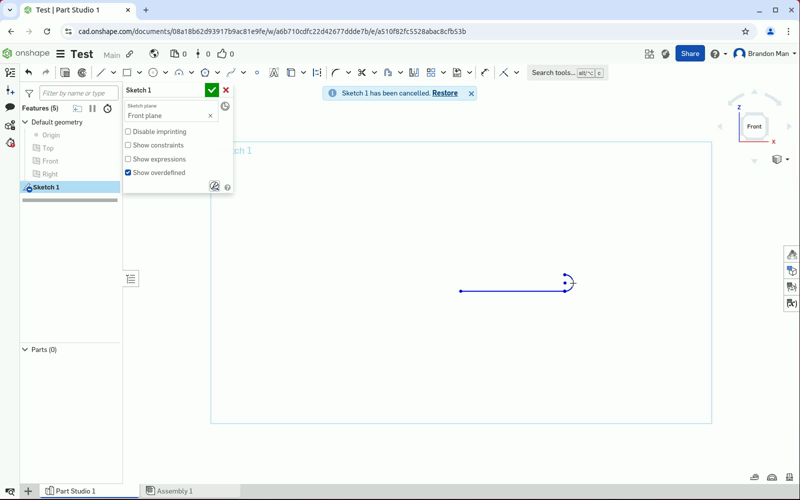
mouse_move(564, 274)
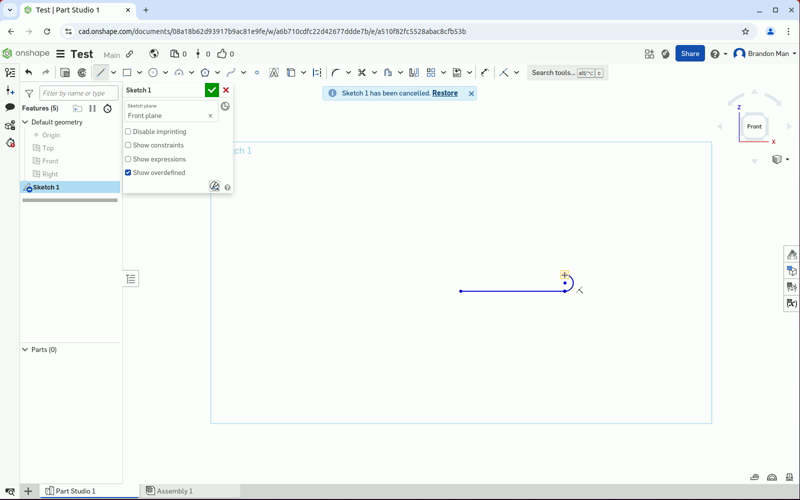
click(564, 274)
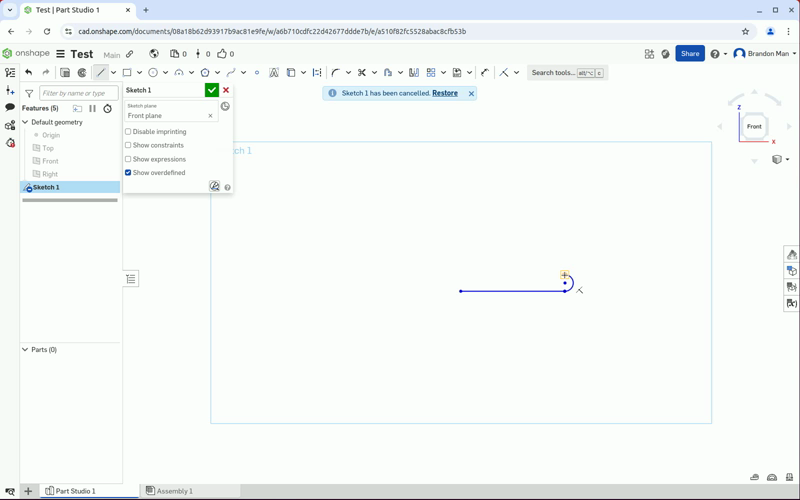
key_down(shift)
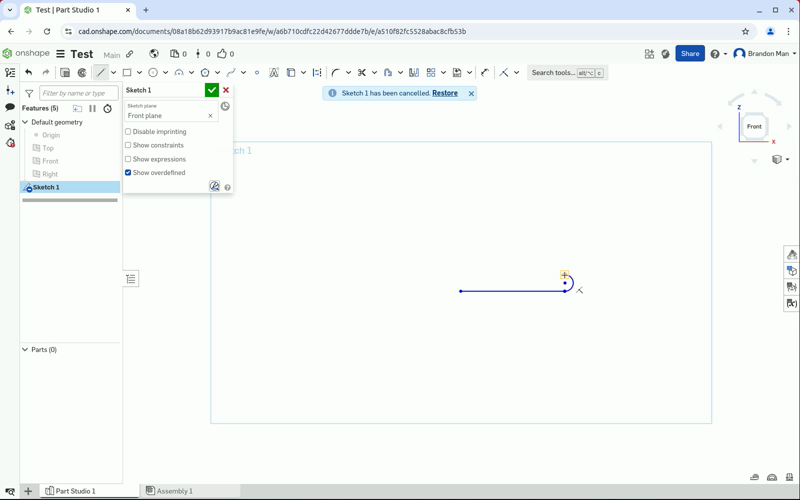
mouse_move(460, 274)
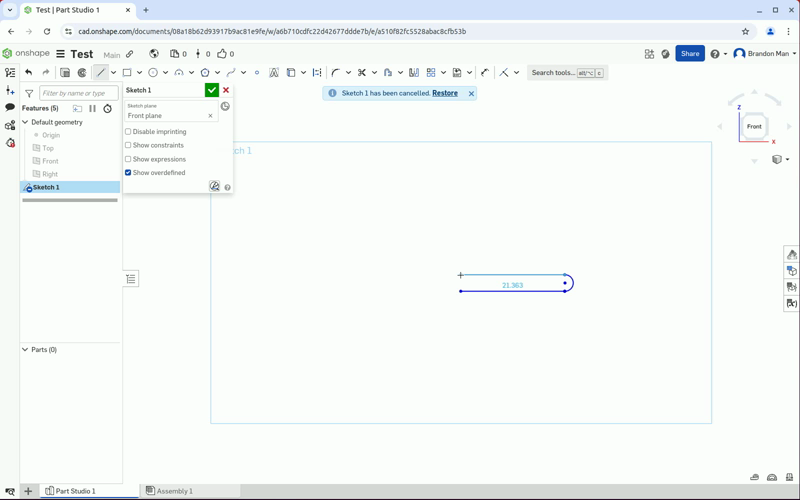
click(460, 274)
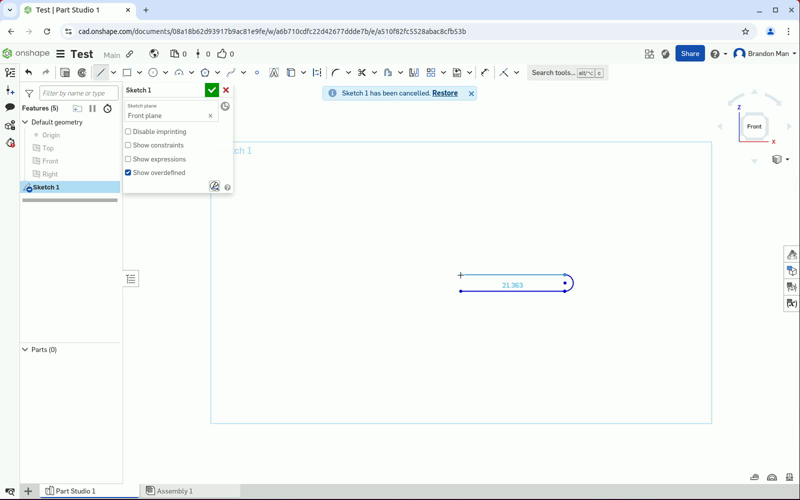
key_up(shift)
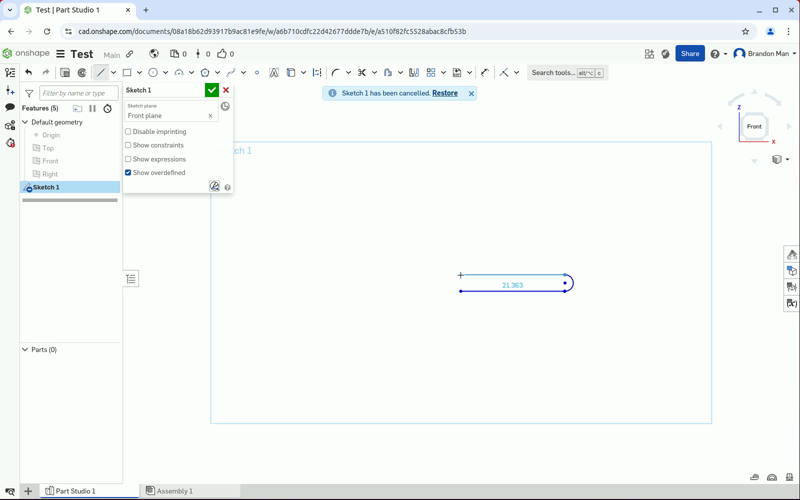
key(esc)
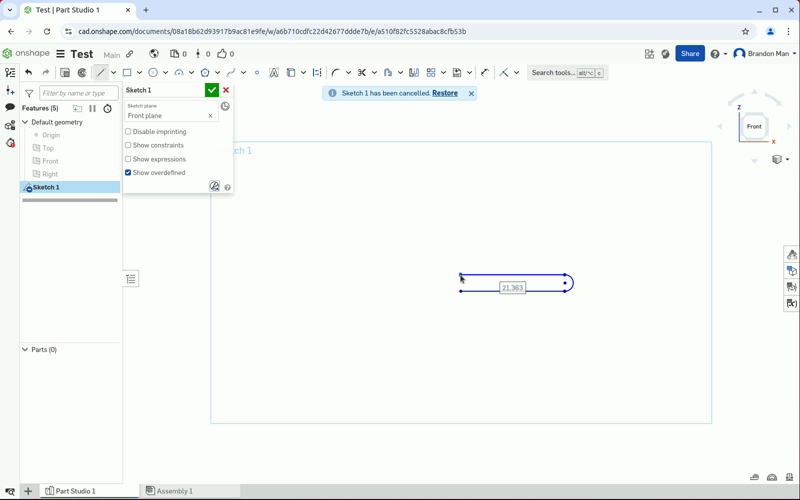
key(a)
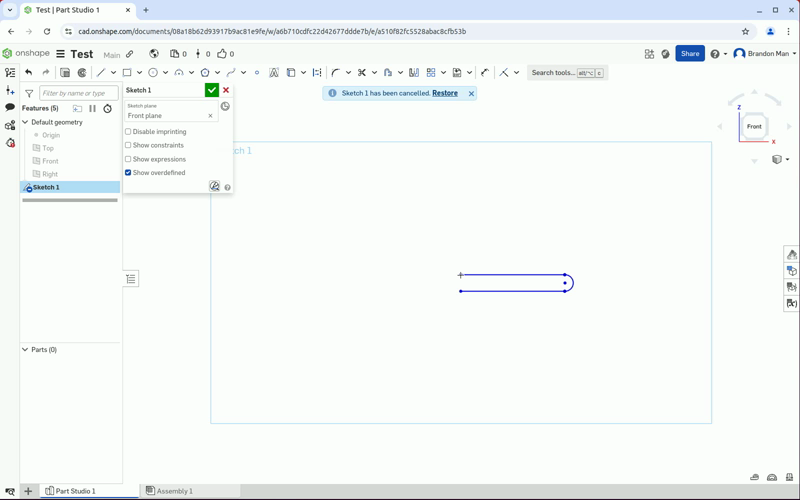
mouse_move(460, 274)
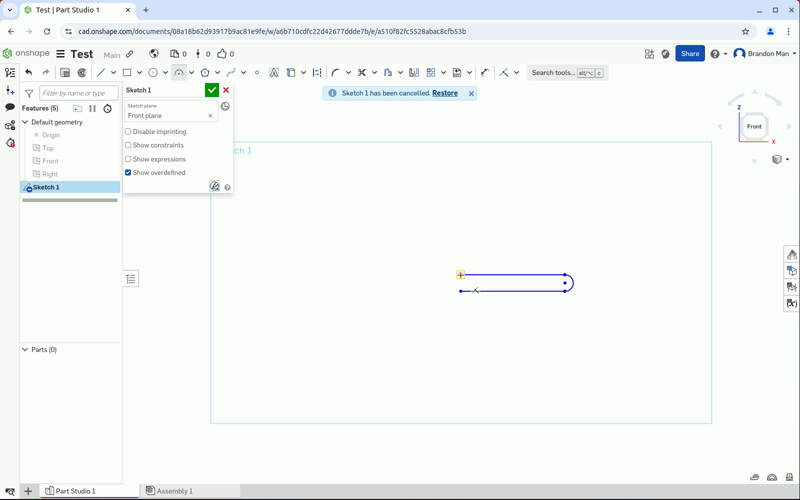
click(460, 274)
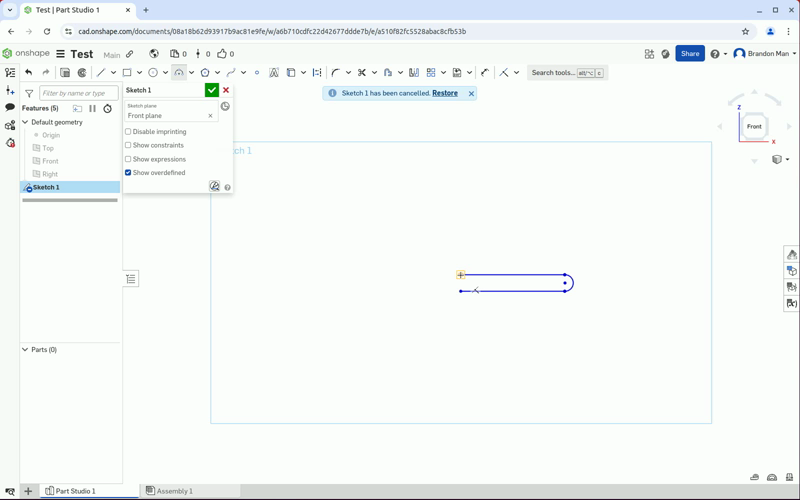
mouse_move(460, 291)
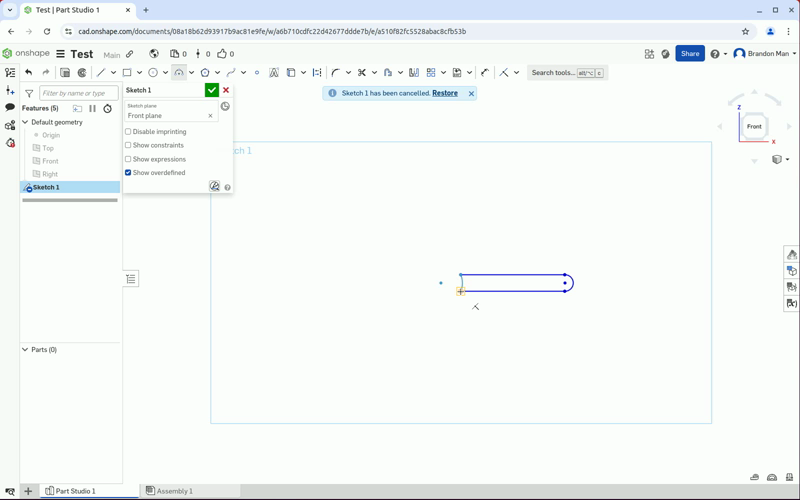
click(460, 291)
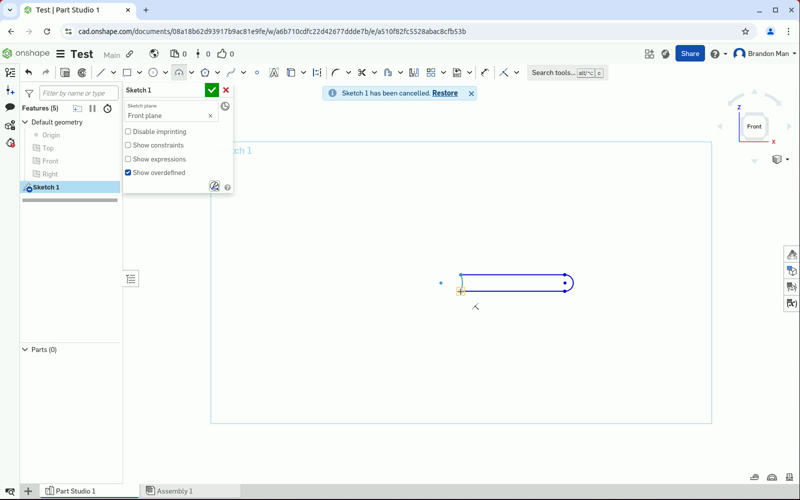
key_down(shift)
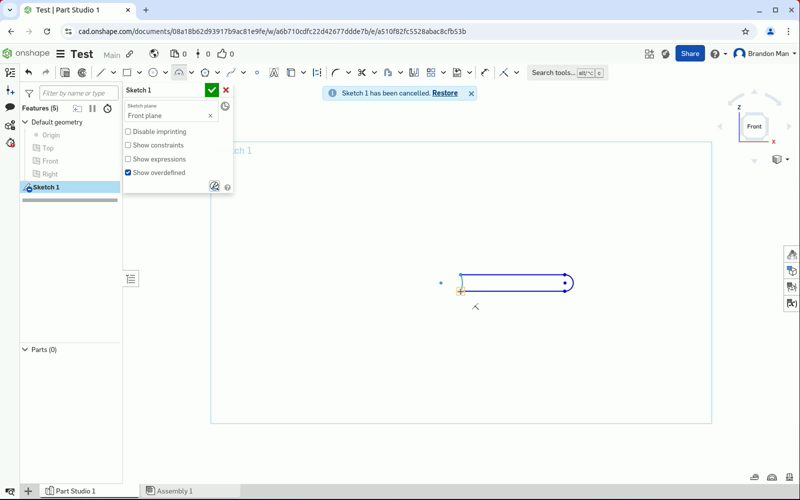
mouse_move(452, 282)
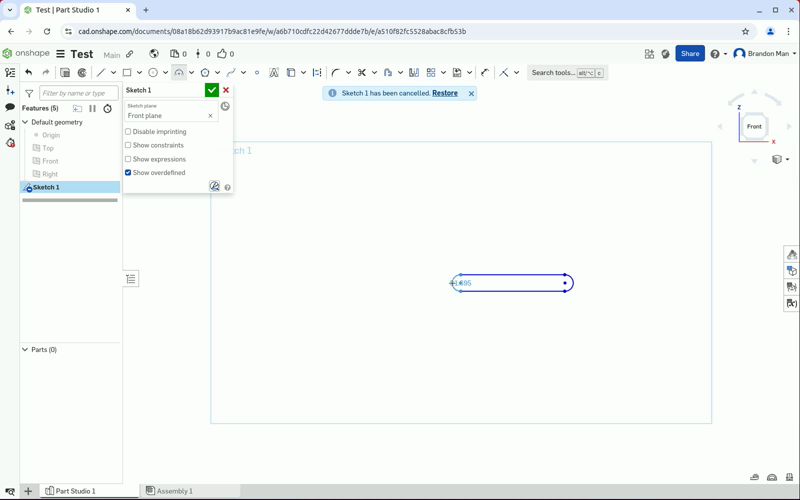
click(452, 282)
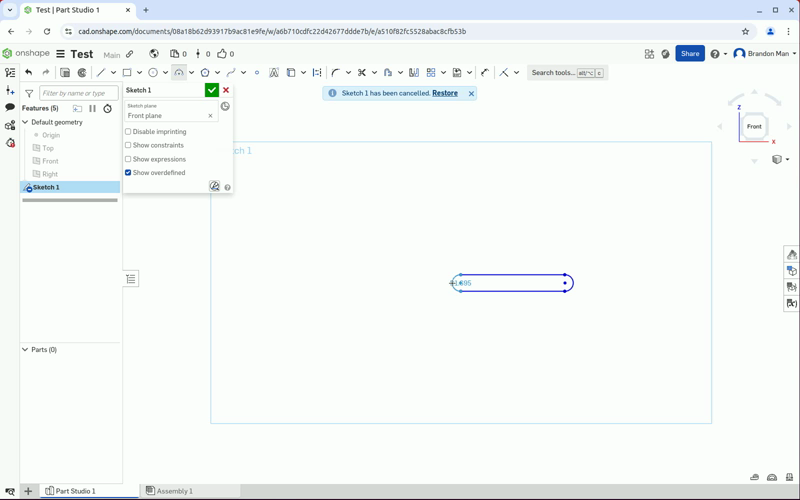
key_up(shift)
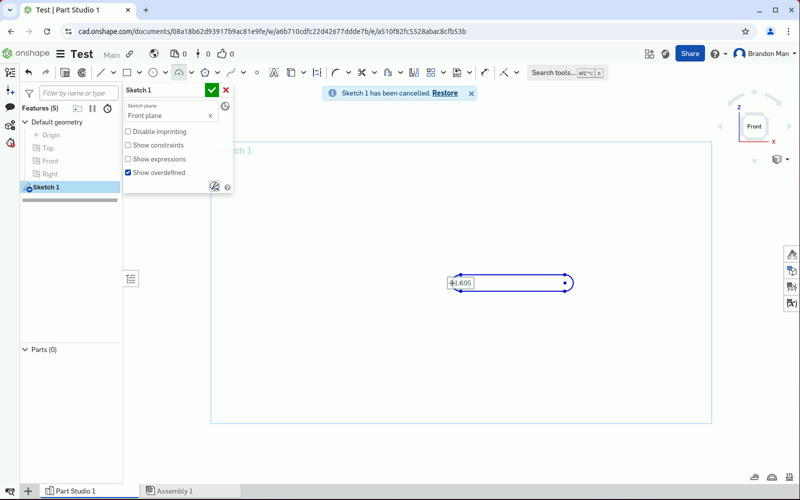
key(esc)
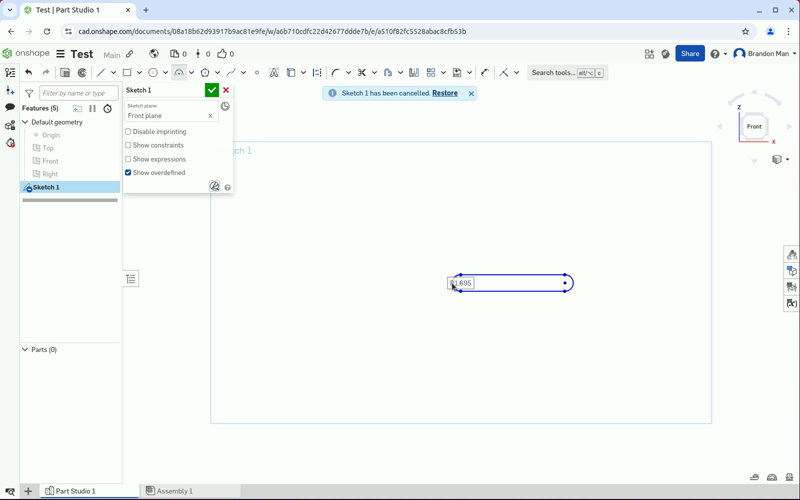
key(c)
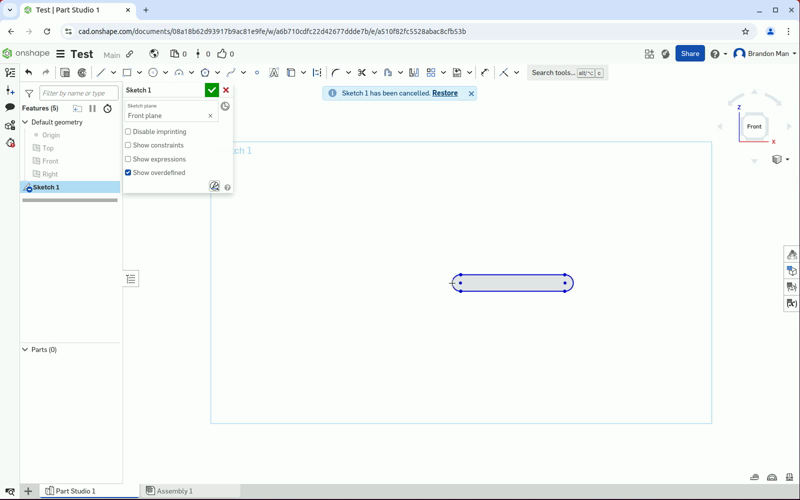
key_down(shift)
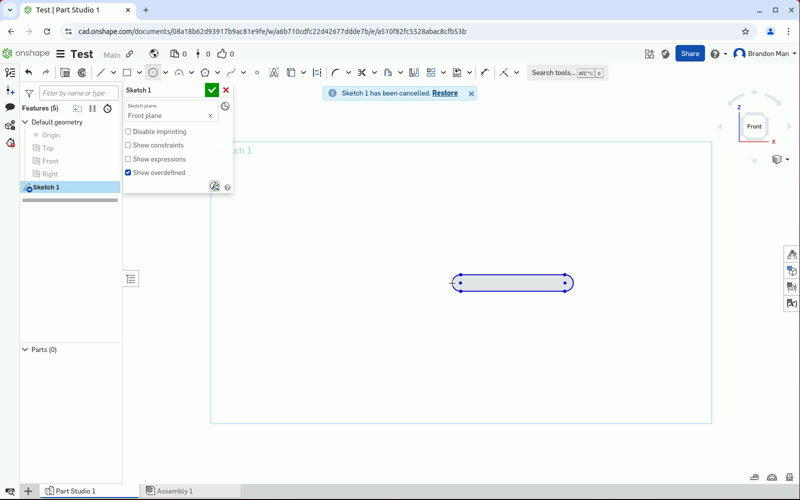
mouse_move(460, 282)
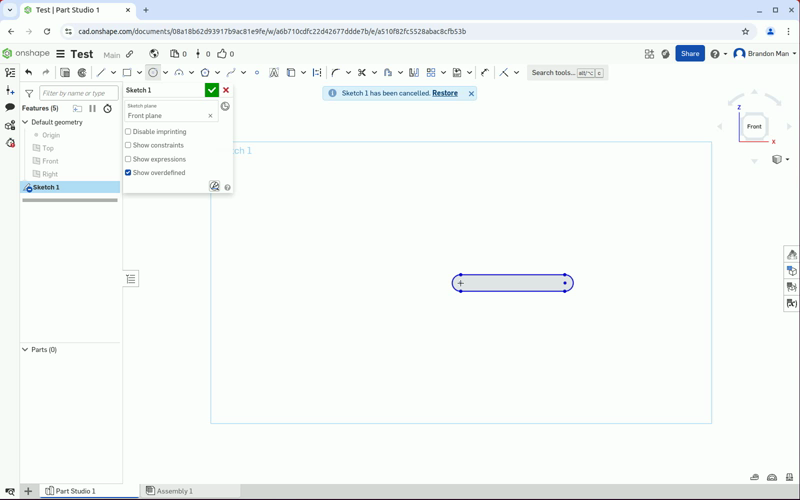
click(460, 282)
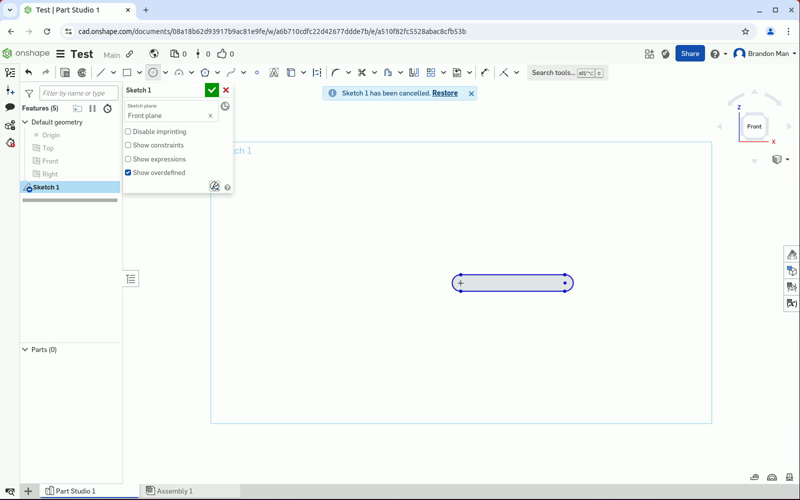
key_up(shift)
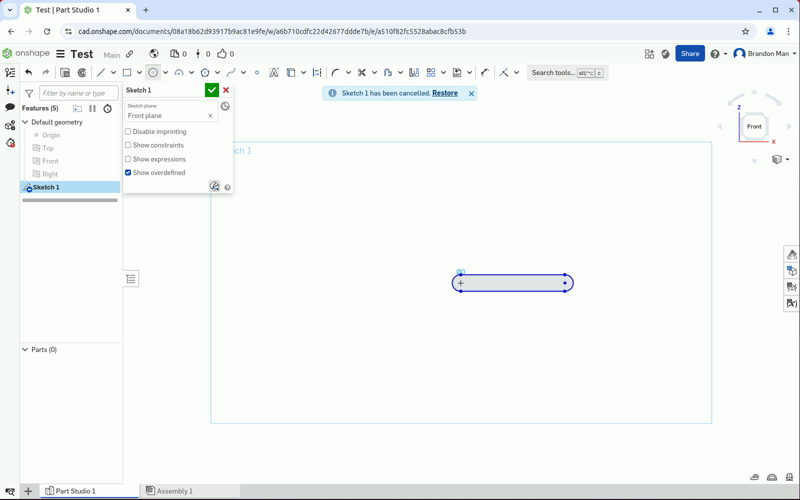
mouse_move(465, 282)
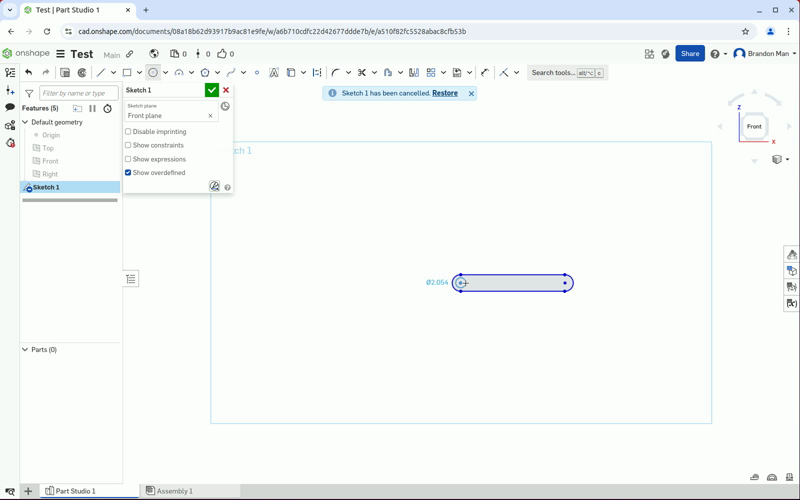
click(465, 282)
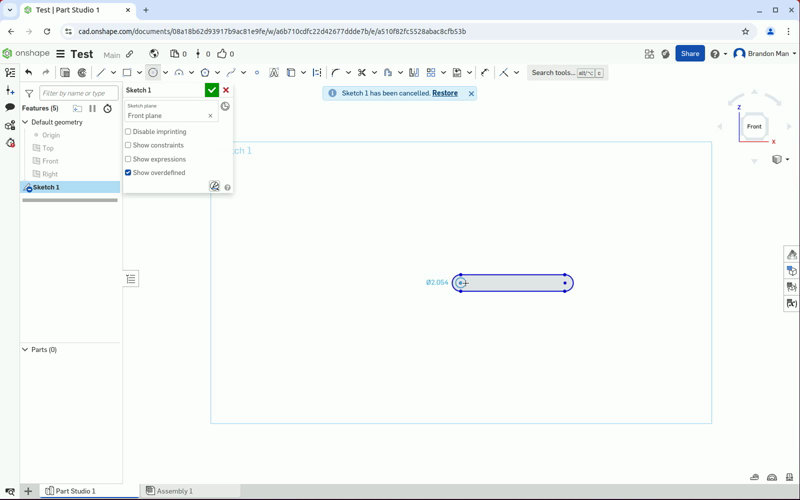
key(esc)
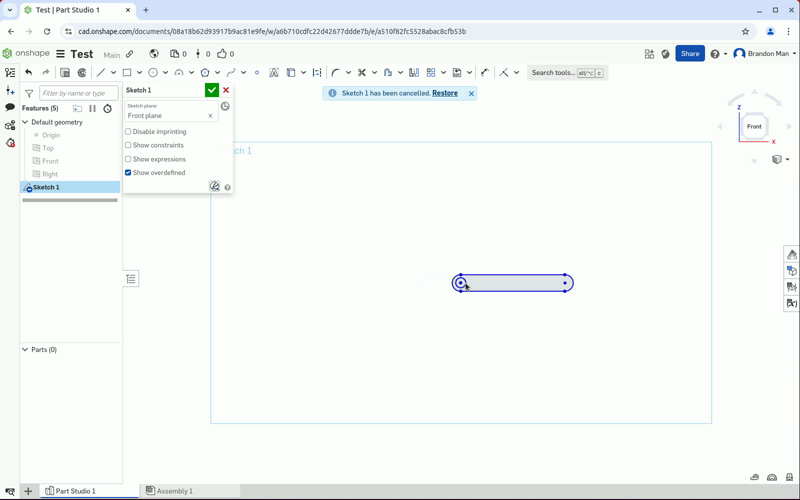
key(c)
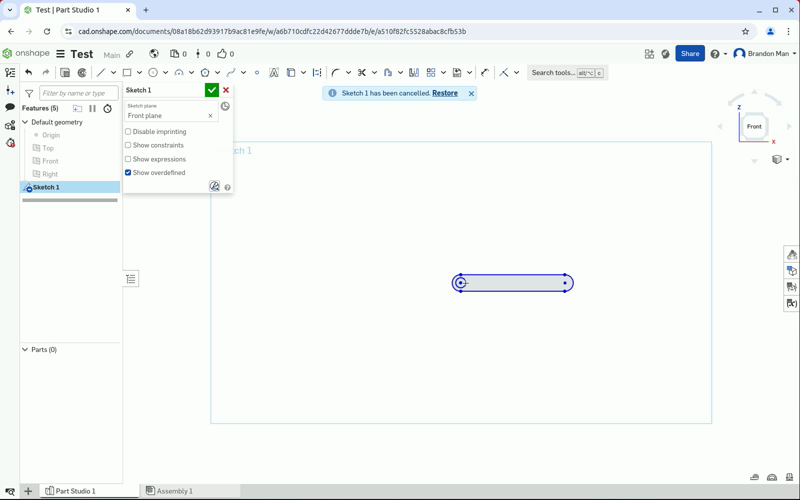
key_down(shift)
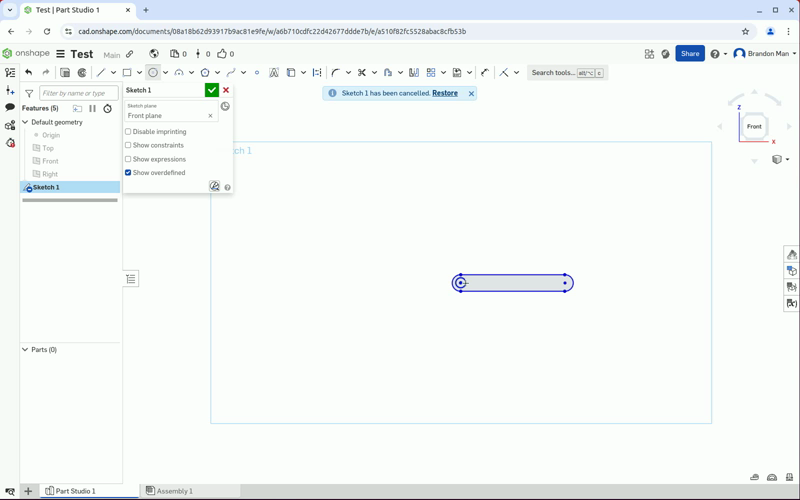
mouse_move(564, 282)
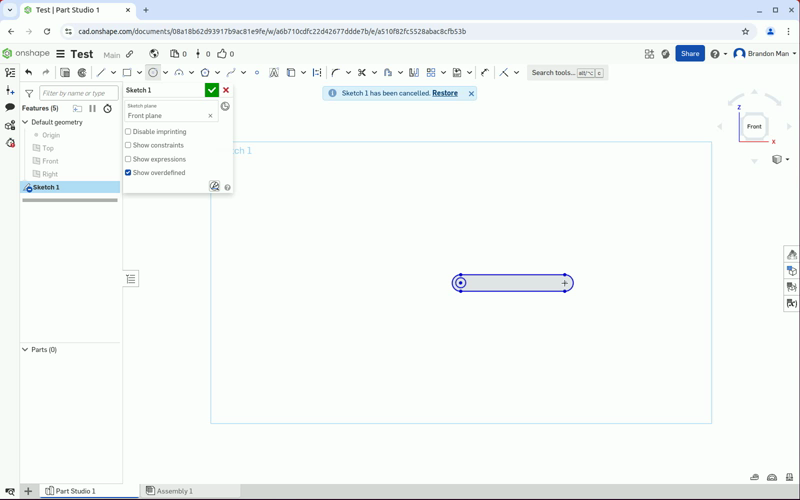
click(564, 282)
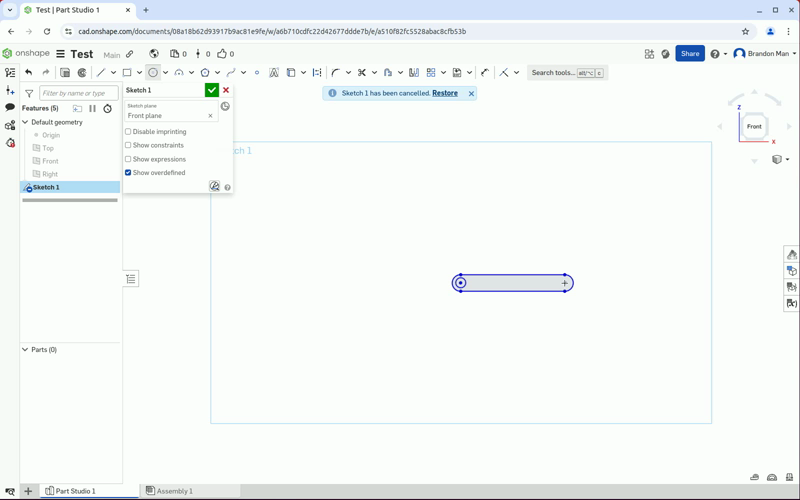
key_up(shift)
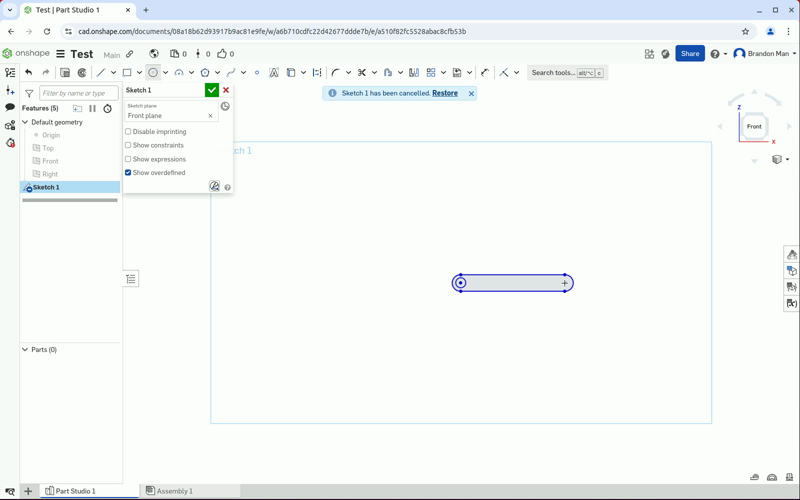
mouse_move(569, 282)
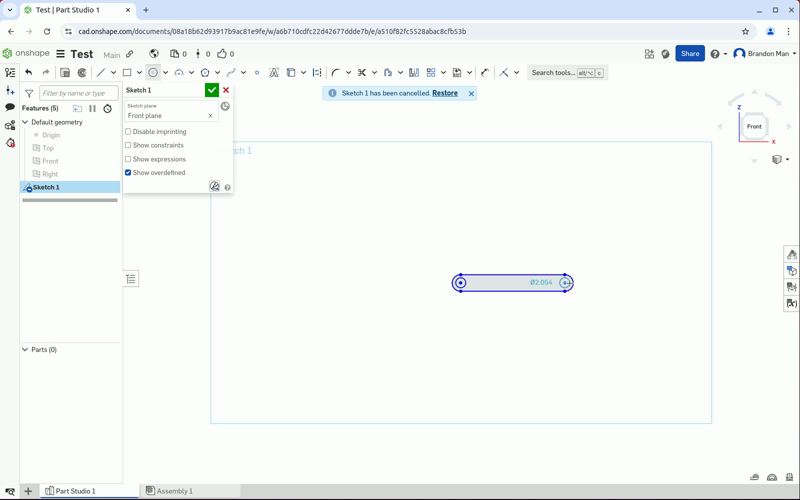
scroll(6)
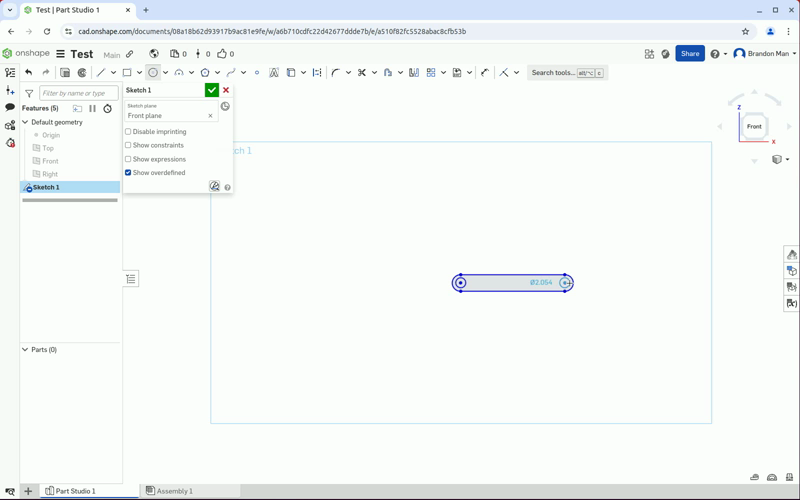
scroll(6)
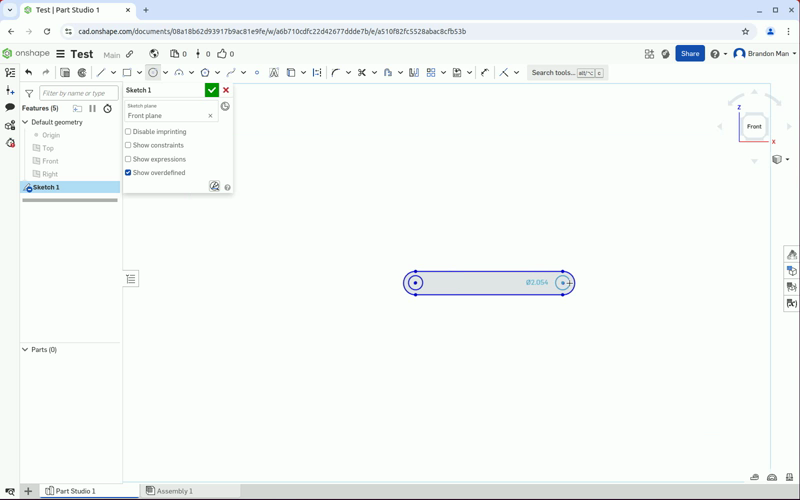
scroll(6)
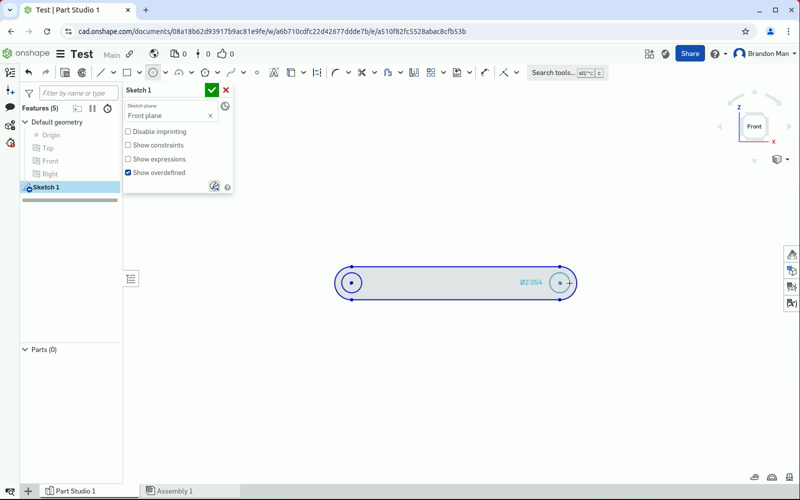
scroll(6)
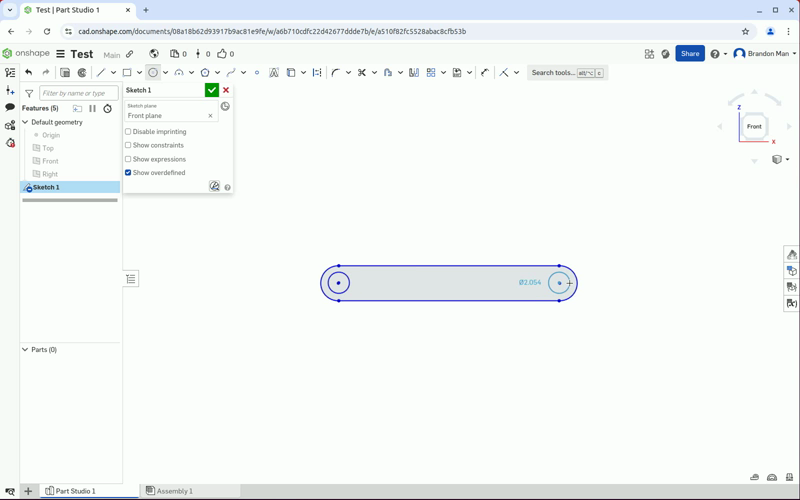
scroll(6)
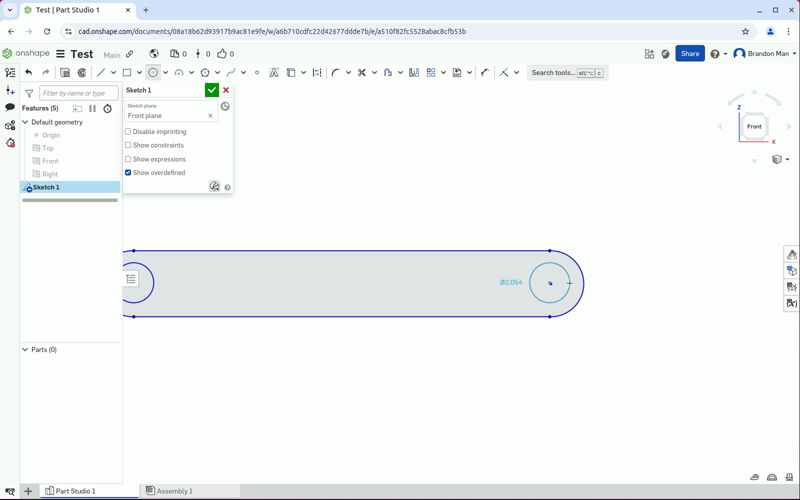
scroll(6)
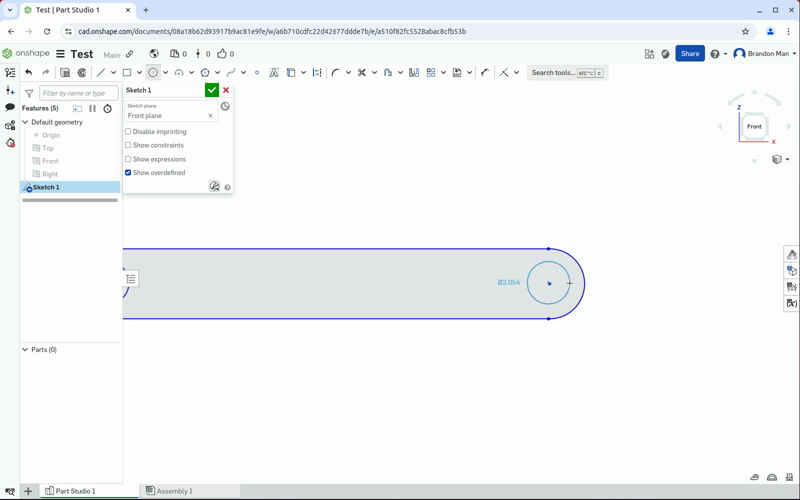
scroll(6)
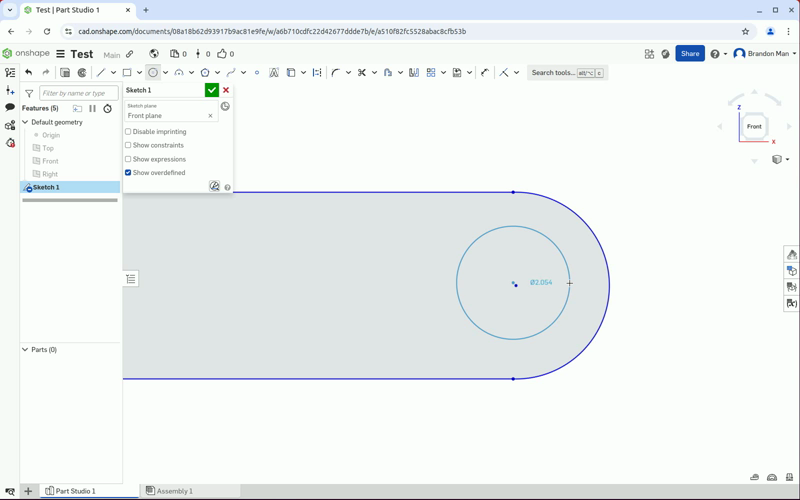
click(569, 282)
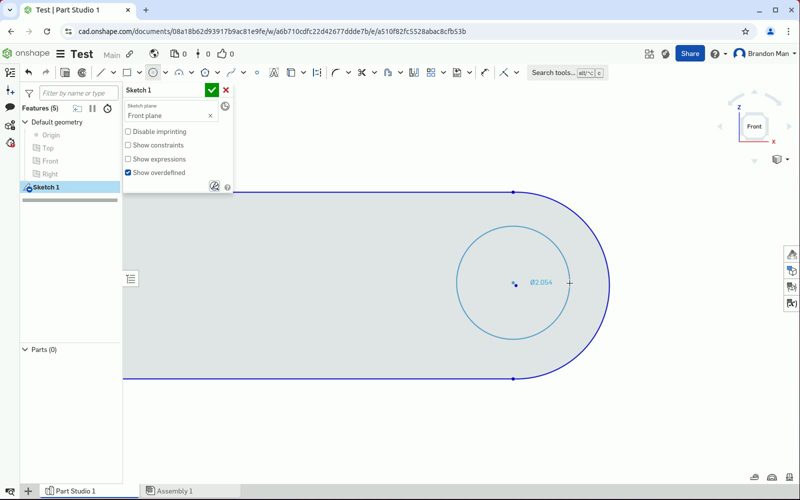
scroll(-6)
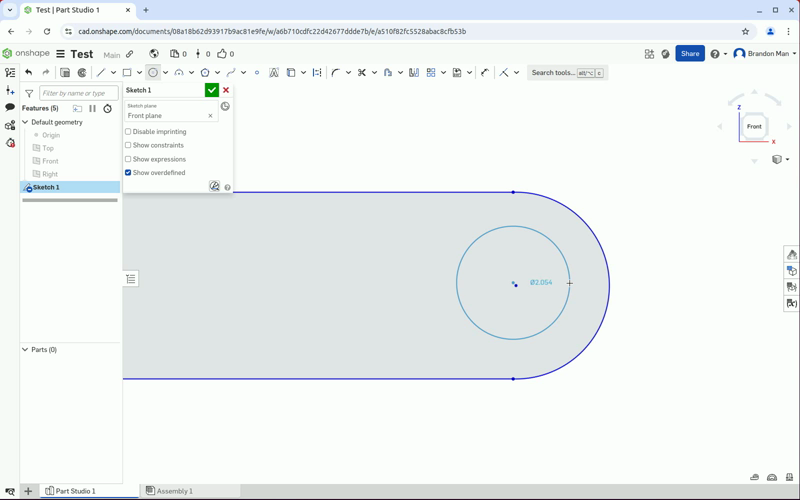
scroll(-6)
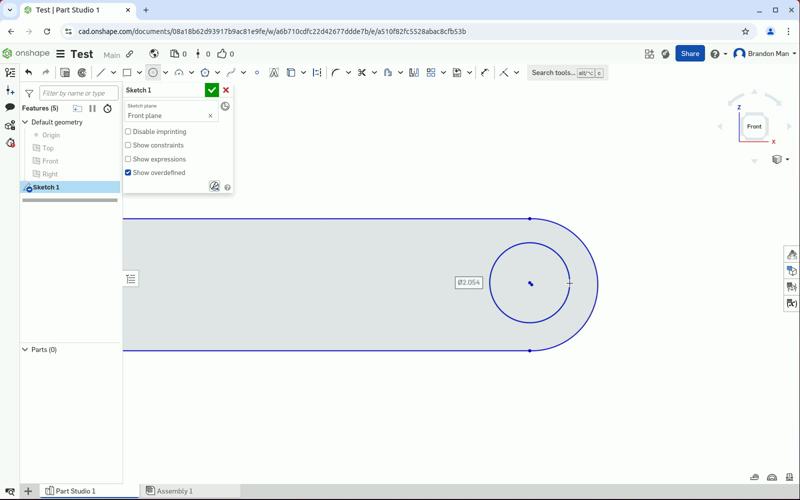
scroll(-6)
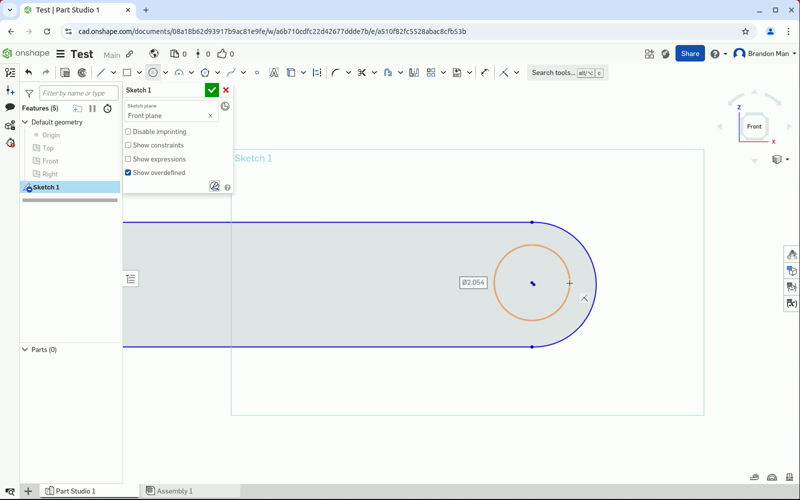
scroll(-6)
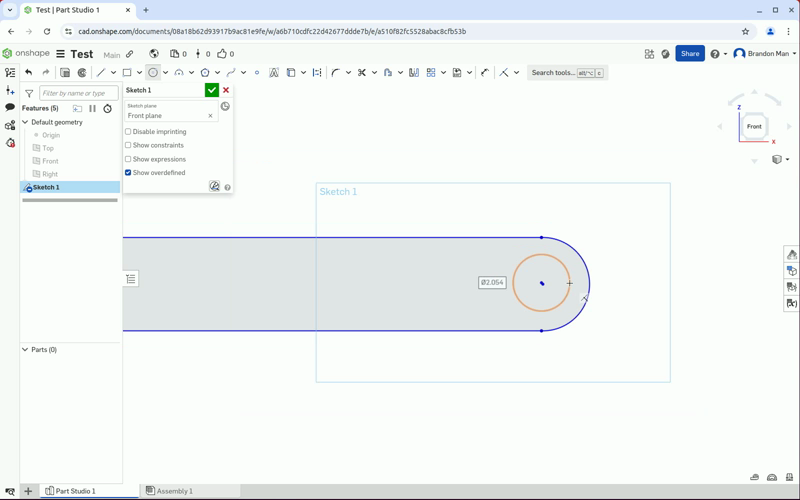
scroll(-6)
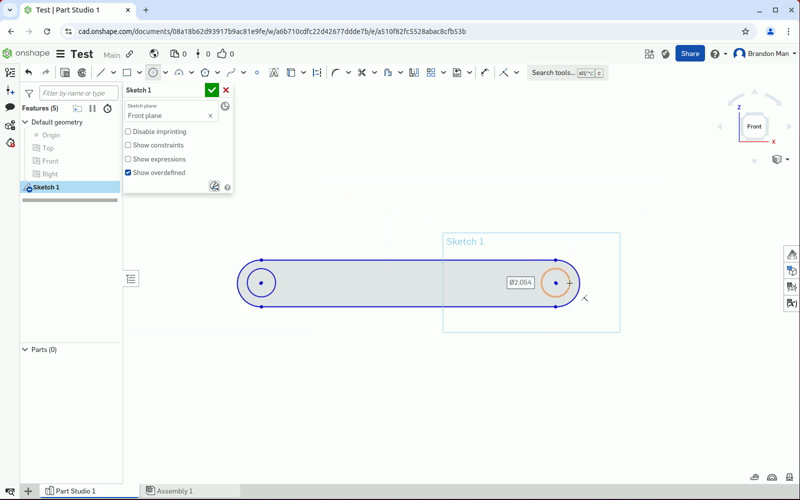
scroll(-6)
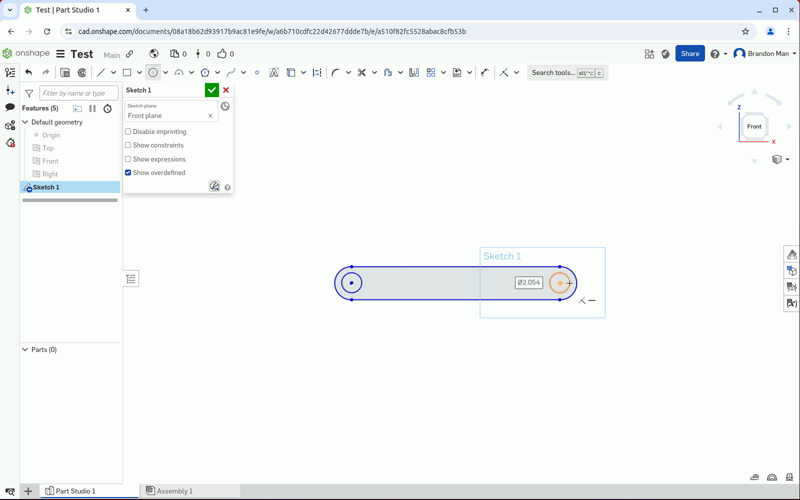
scroll(-6)
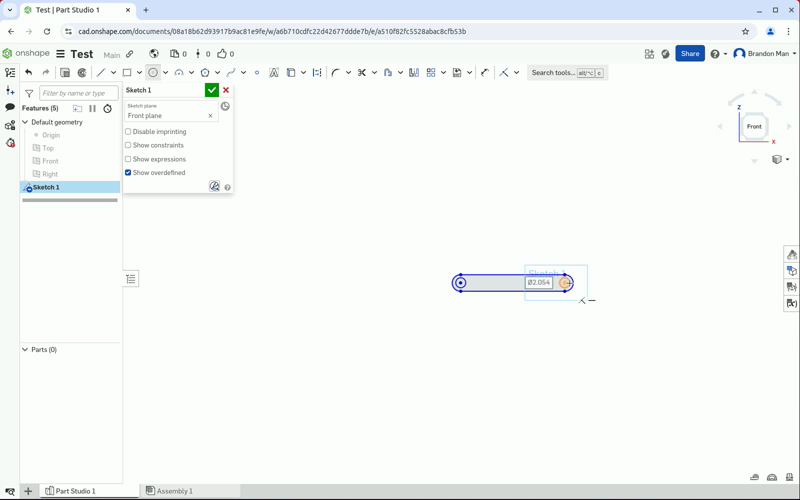
key(esc)
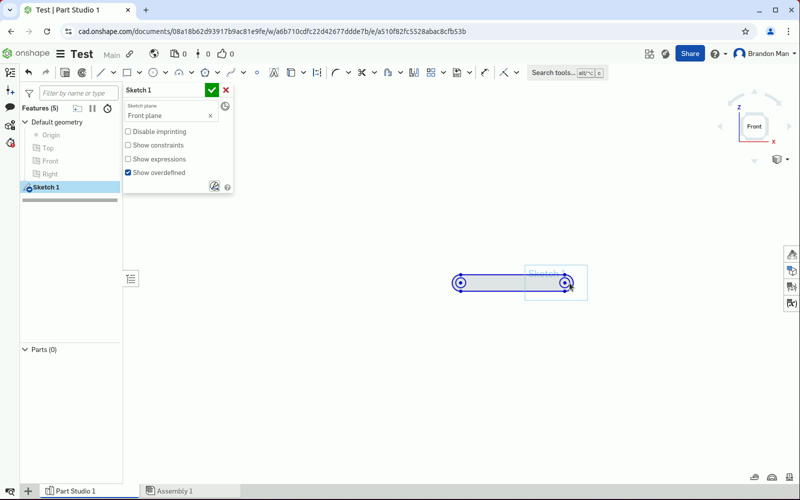
mouse_move(520, 276)
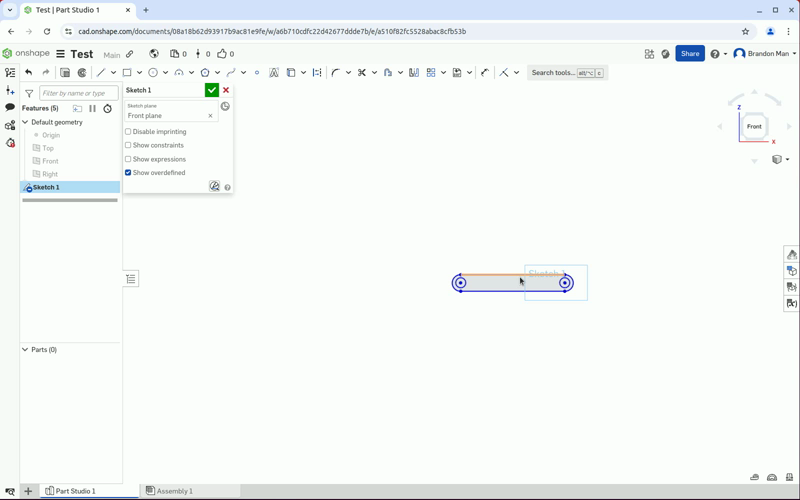
click(520, 276)
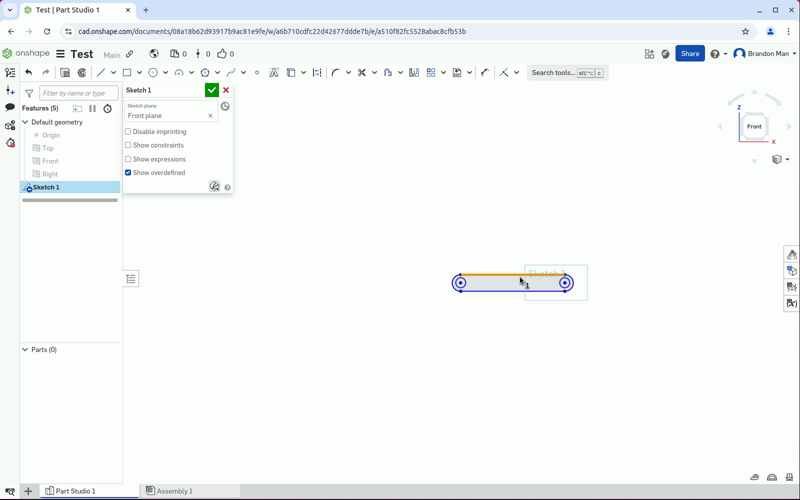
mouse_move(73, 352)
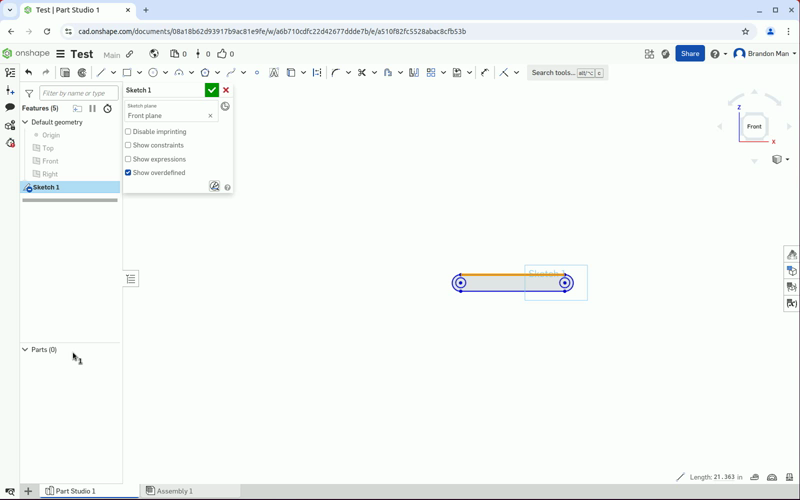
key(shift+y)
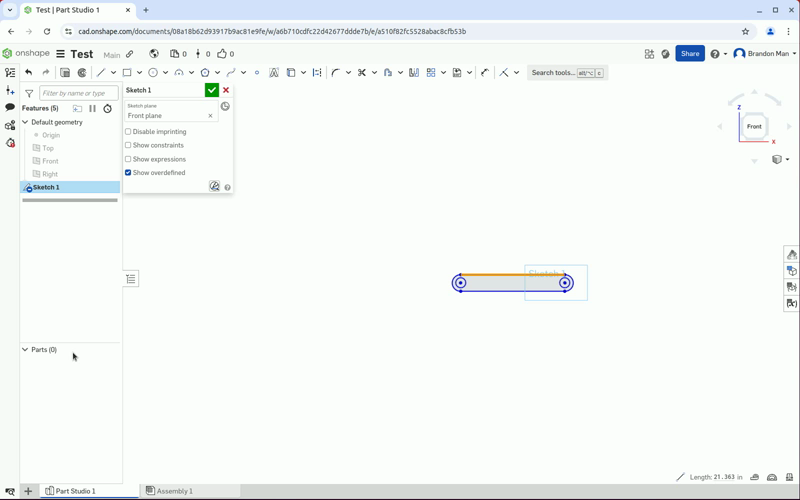
key(shift+e)
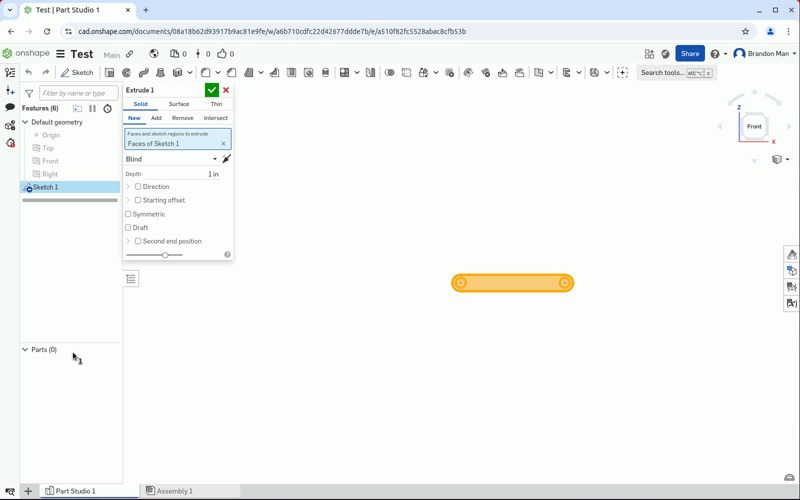
mouse_move(143, 106)
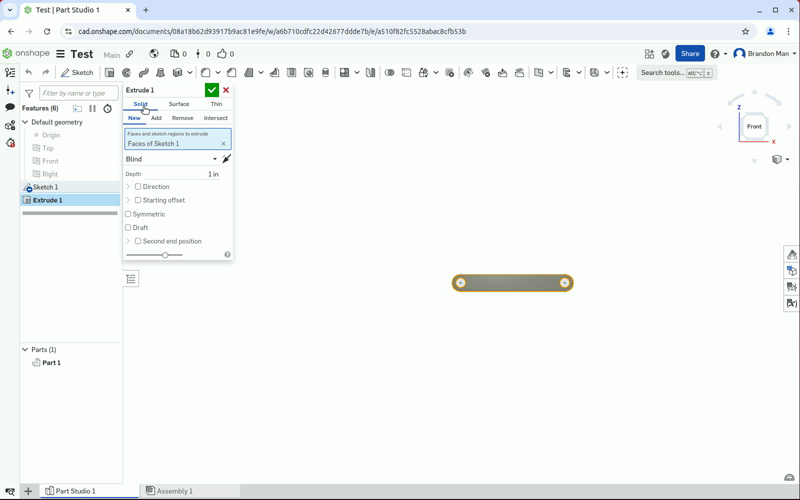
click(143, 106)
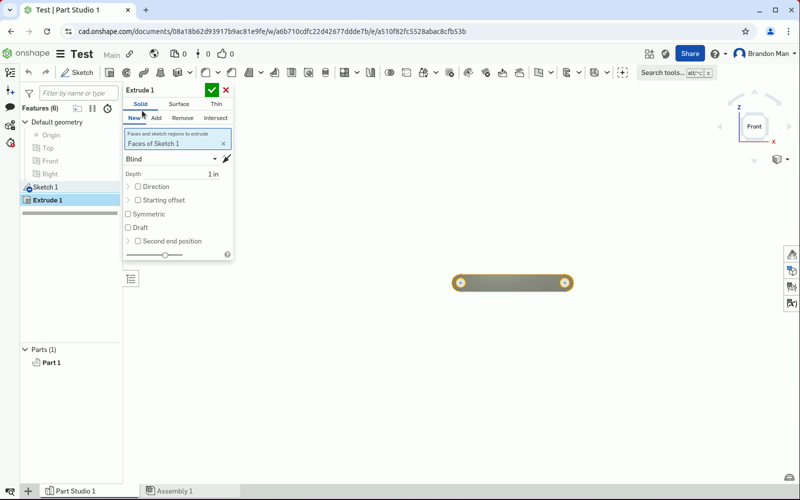
mouse_move(137, 120)
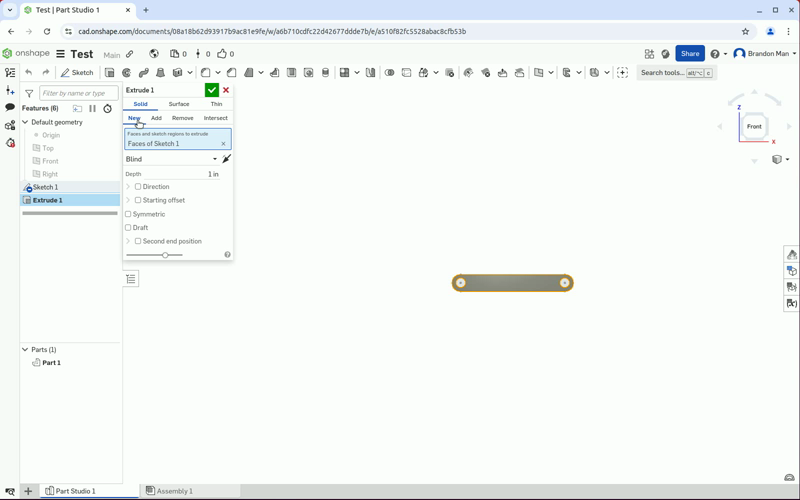
click(137, 120)
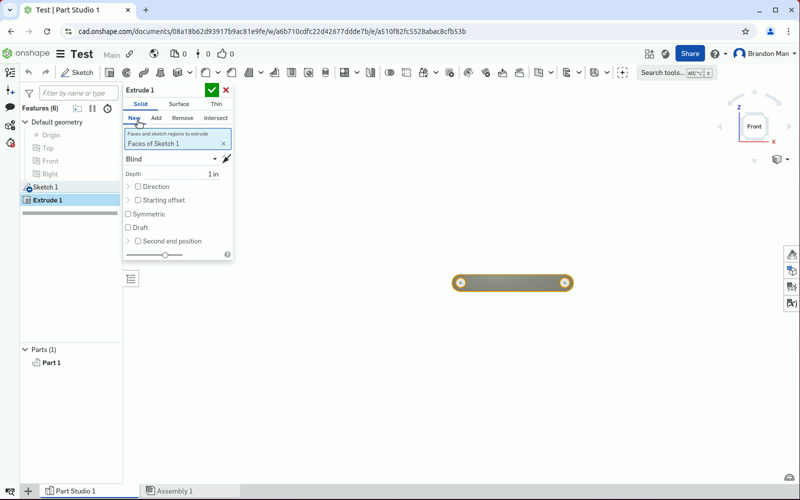
key(tab, 4)
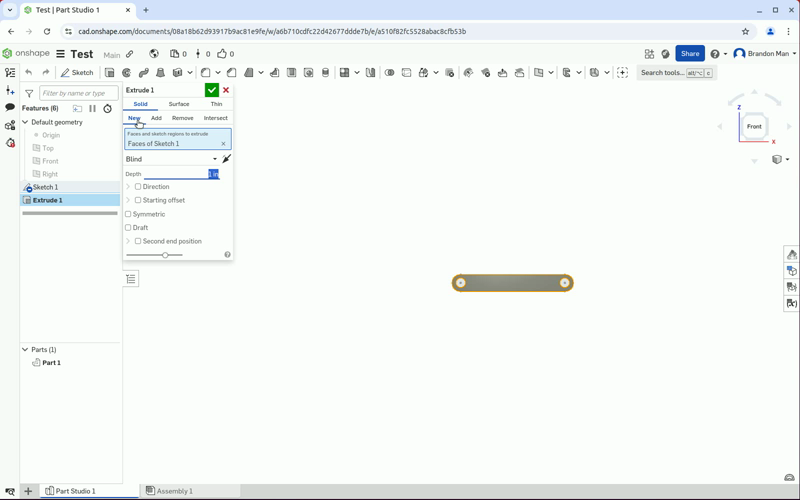
text(2.166)
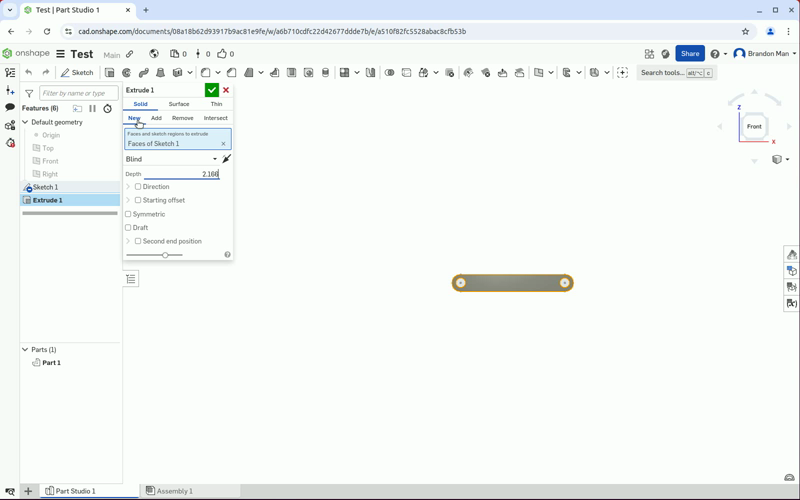
key(enter)
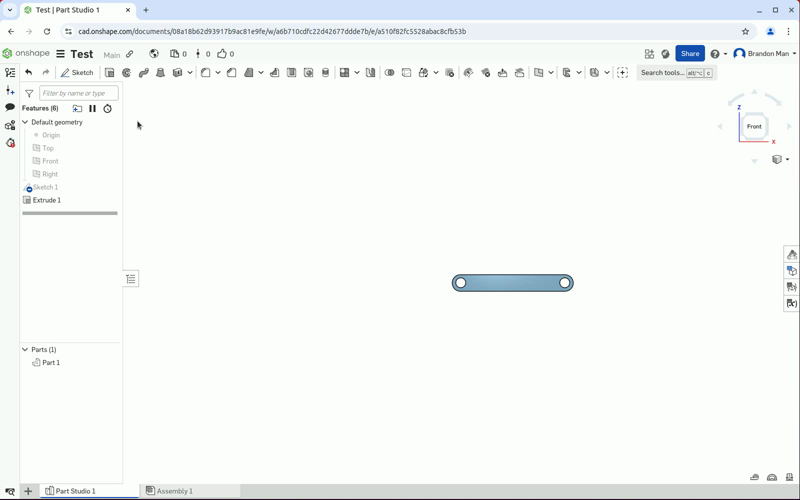
key(shift+h)
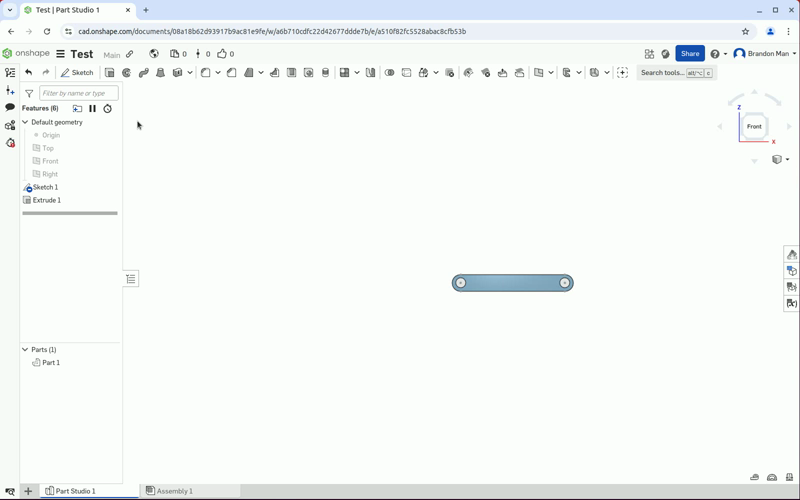
key(shift+h)
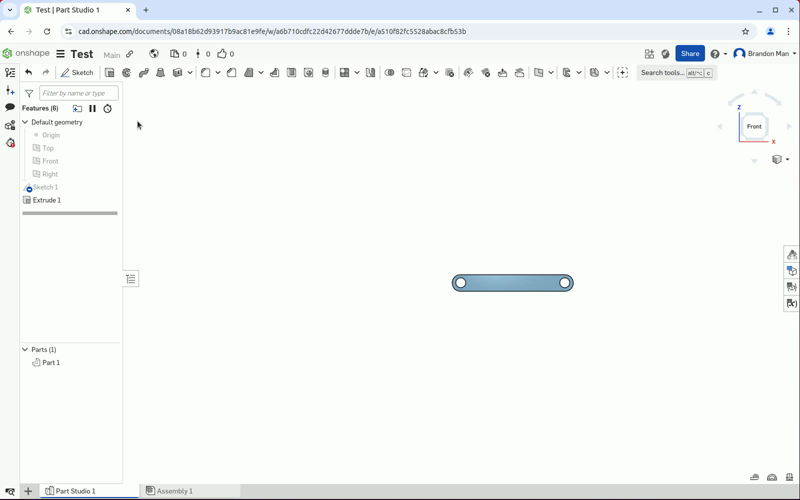
mouse_move(73, 189)
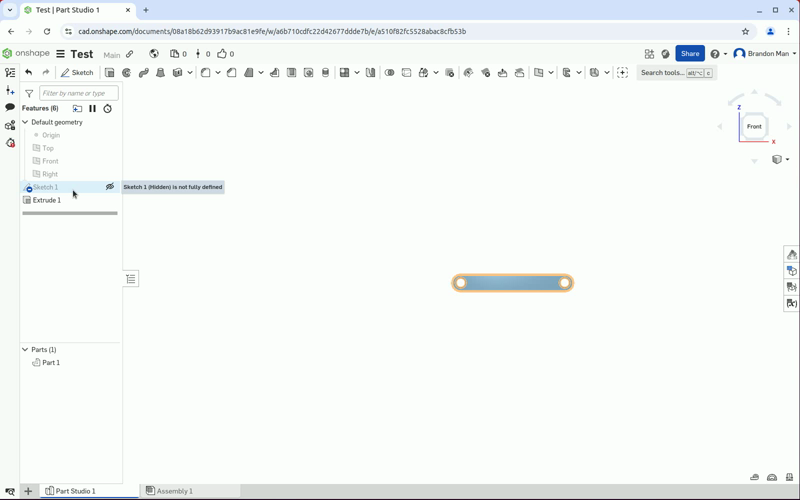
click(73, 189)
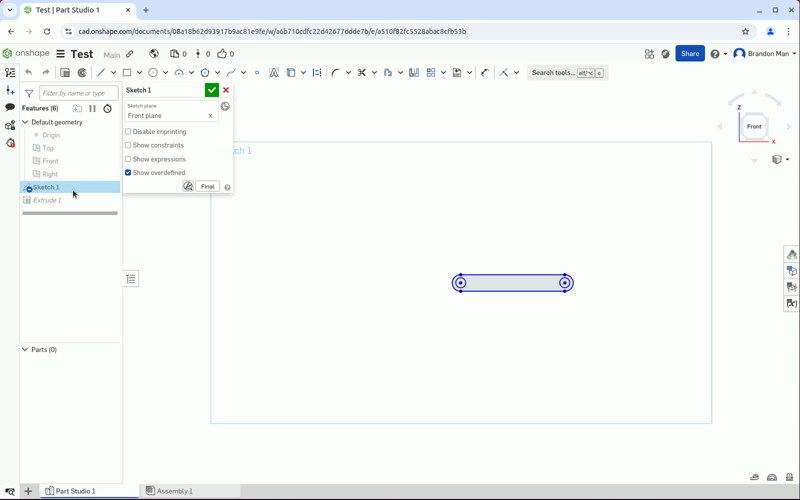
mouse_move(229, 92)
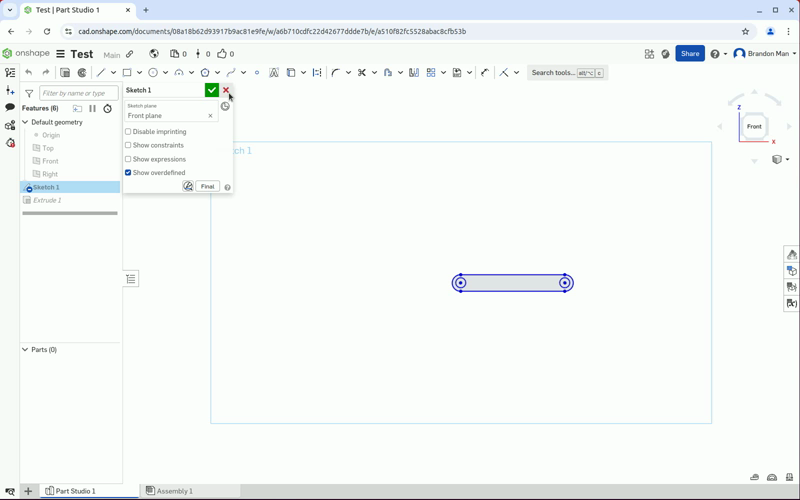
click(229, 92)
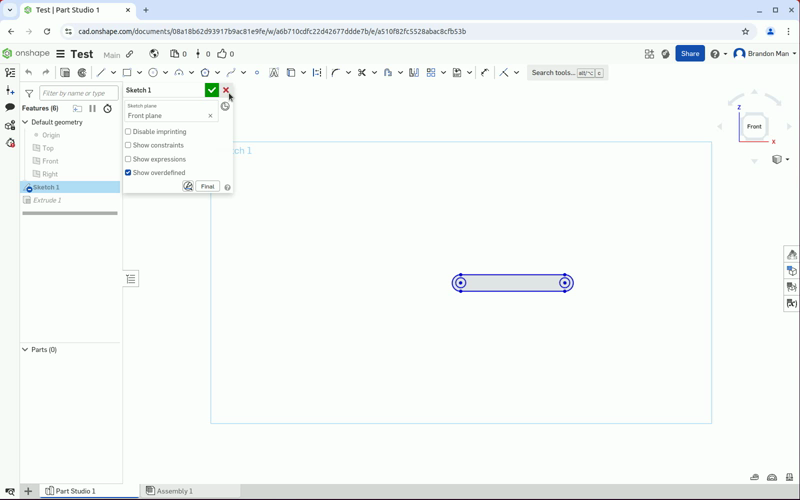
key(shift+s)
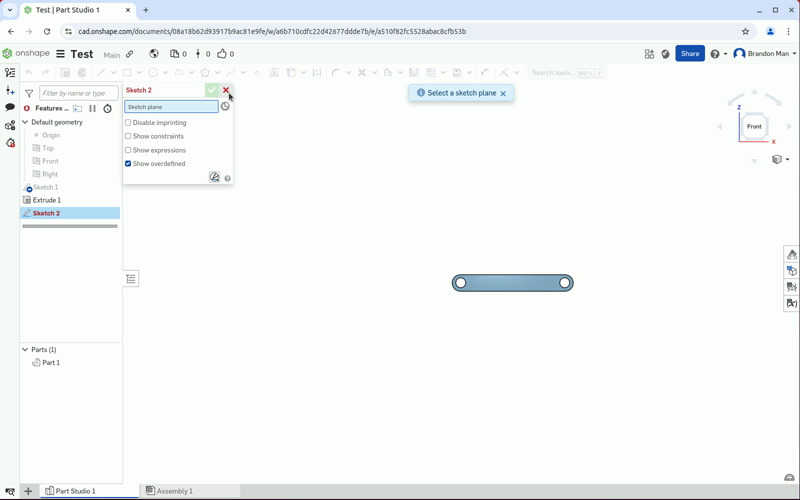
mouse_move(73, 163)
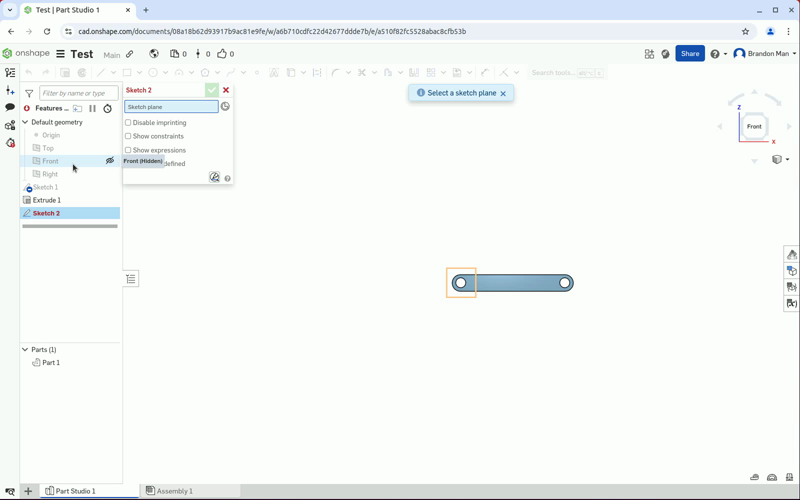
click(73, 163)
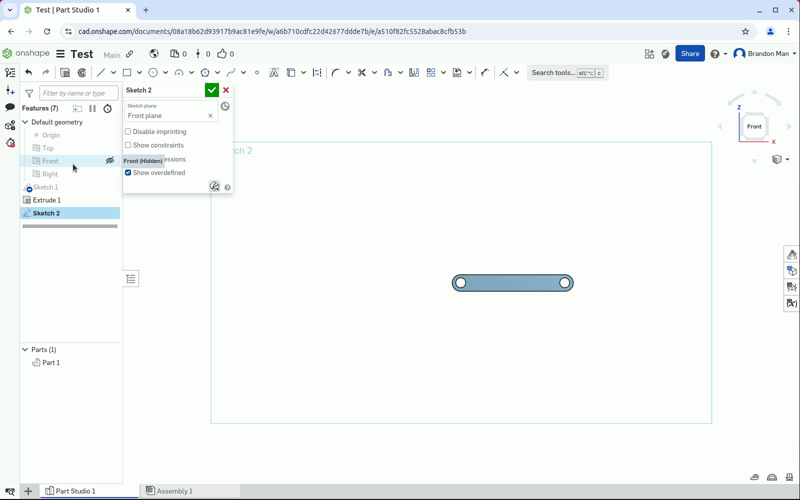
mouse_move(73, 352)
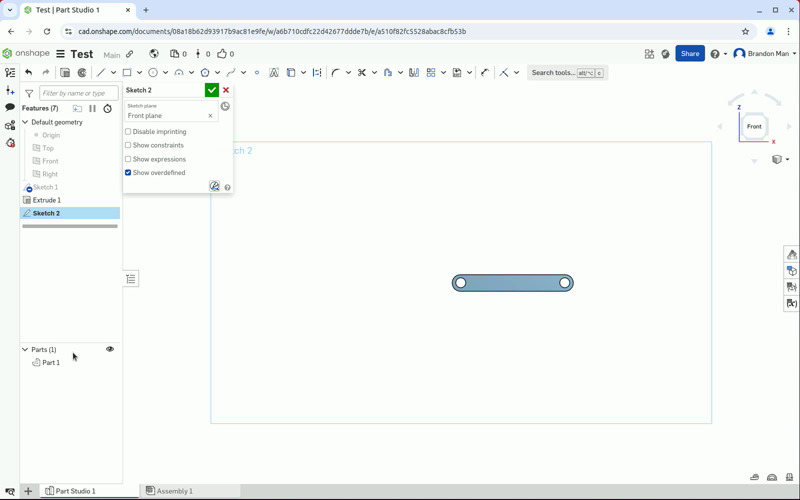
key(y)
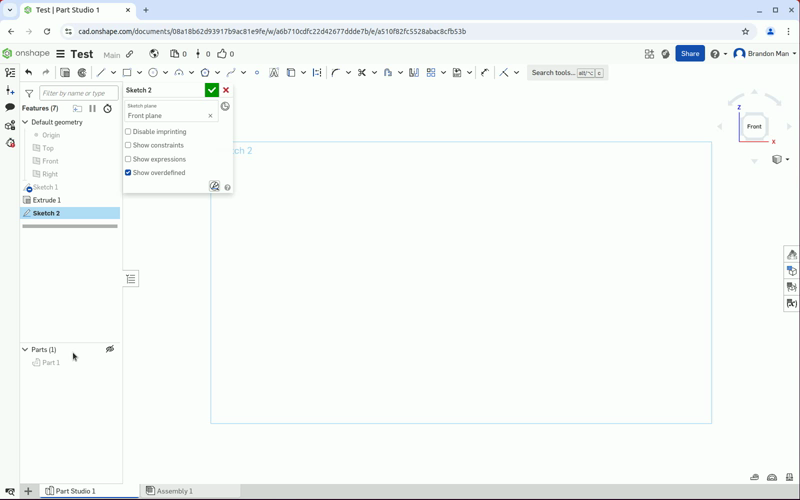
key(c)
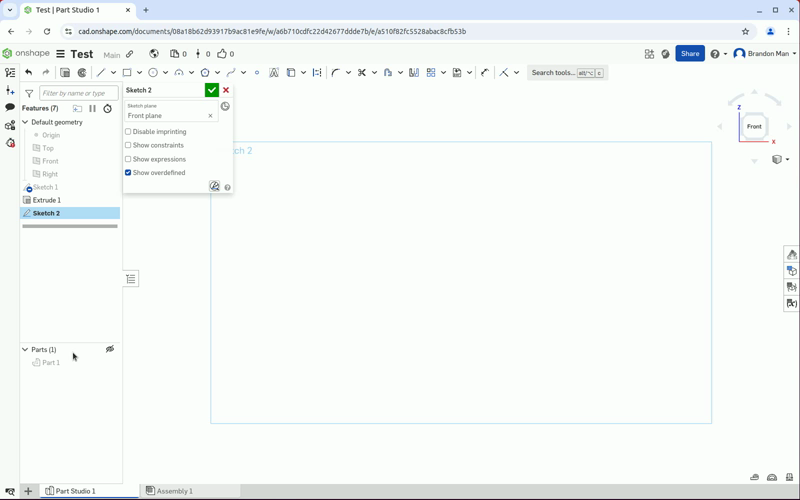
key_down(shift)
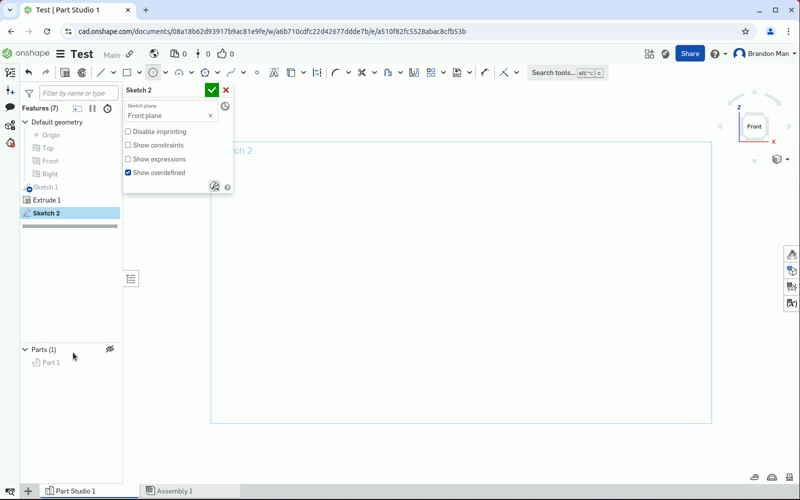
mouse_move(461, 282)
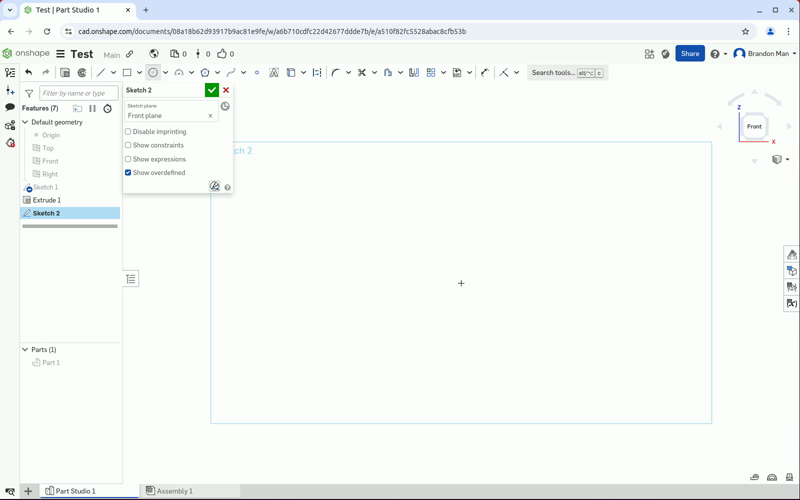
click(461, 282)
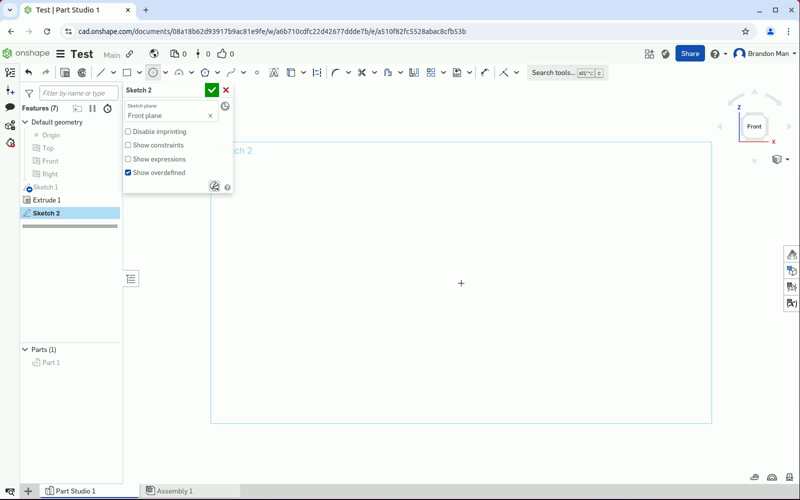
key_up(shift)
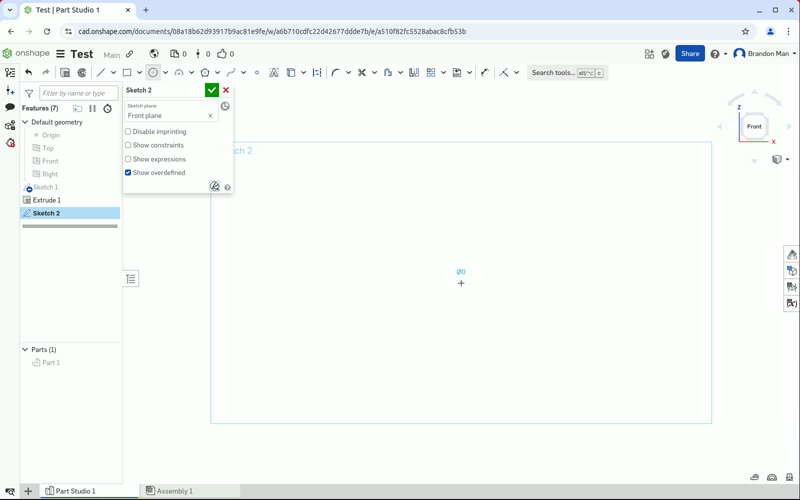
mouse_move(464, 282)
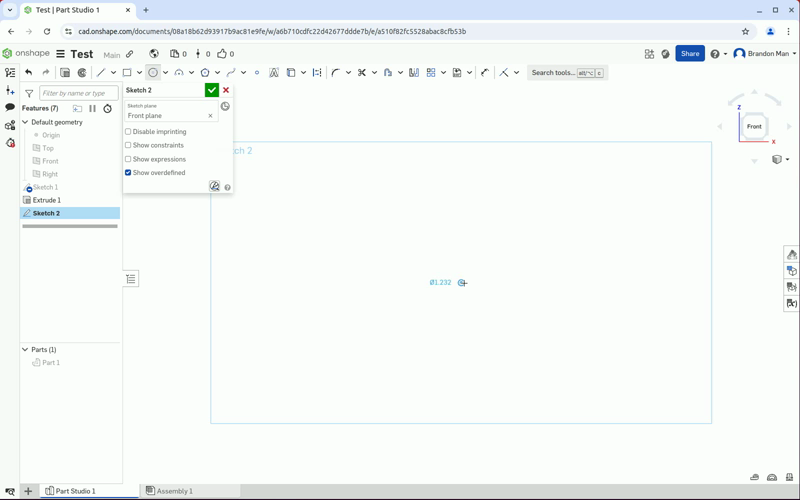
click(464, 282)
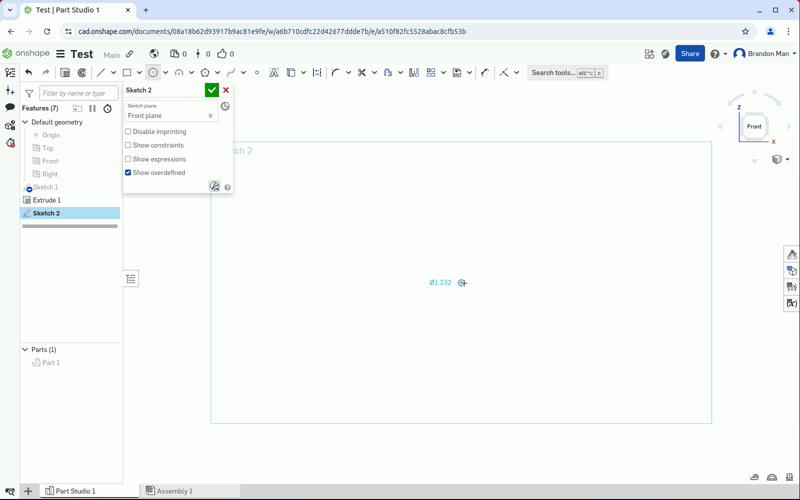
key(esc)
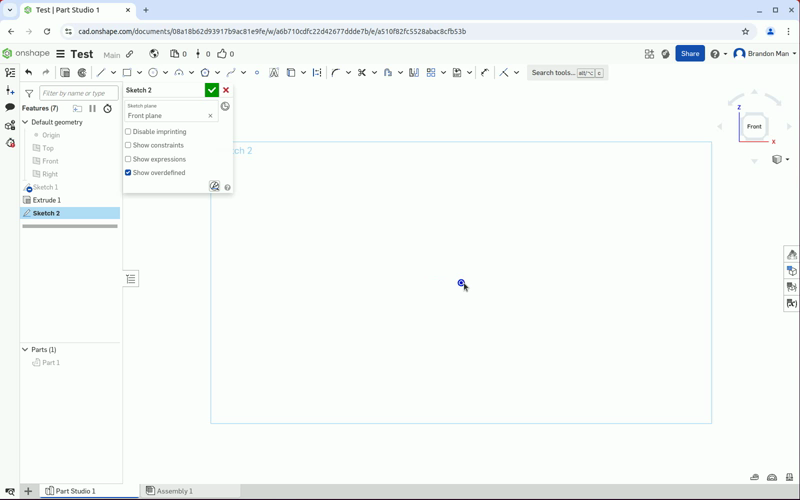
mouse_move(461, 282)
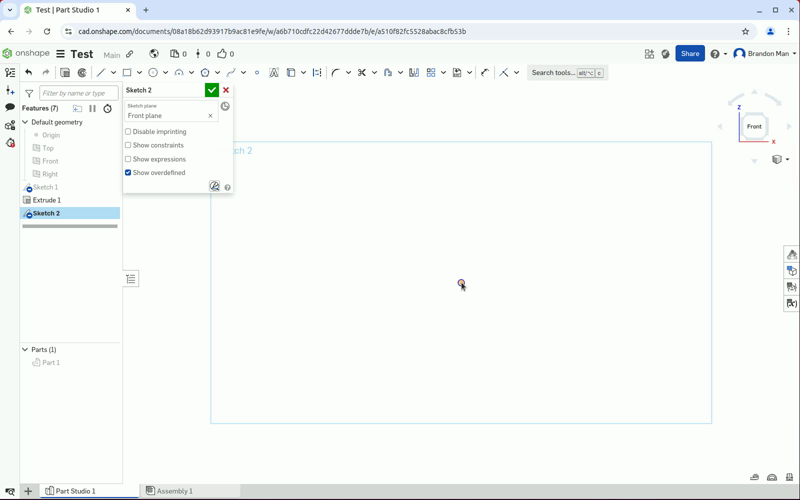
scroll(6)
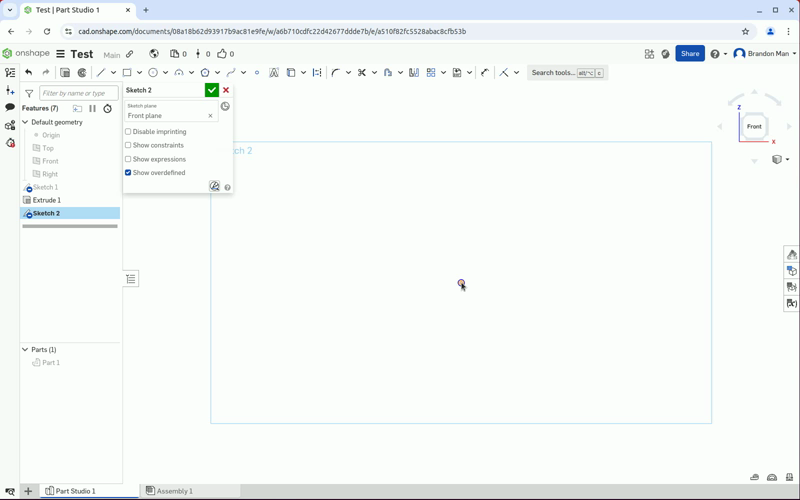
scroll(6)
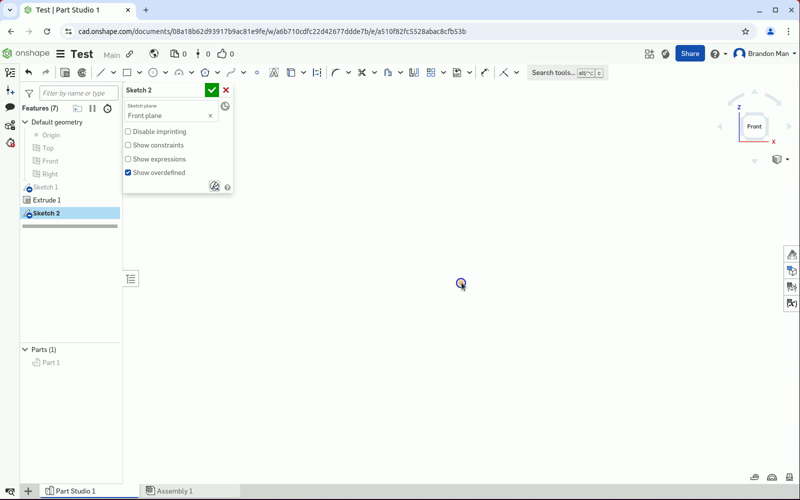
scroll(6)
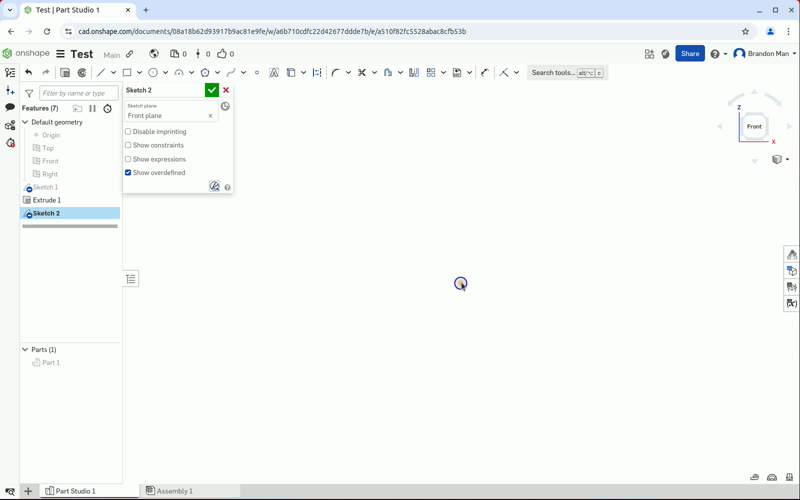
scroll(6)
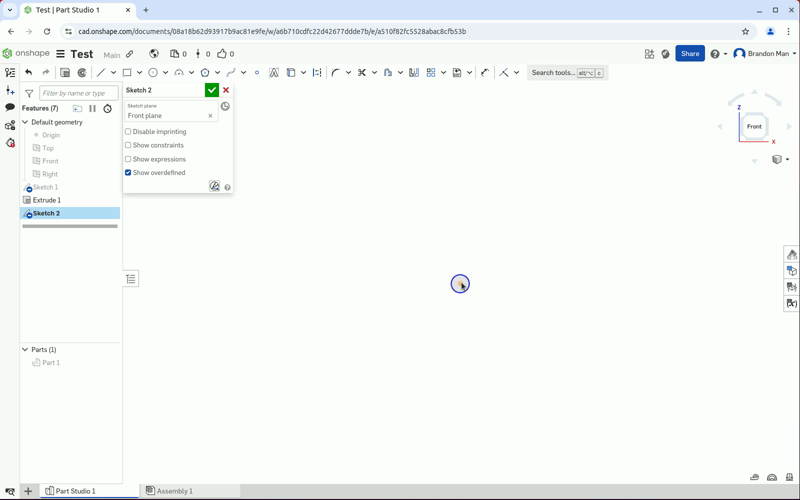
scroll(6)
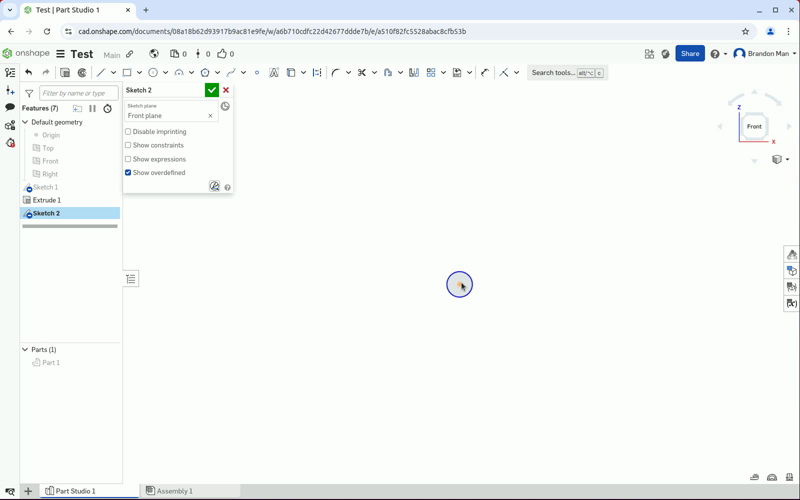
scroll(6)
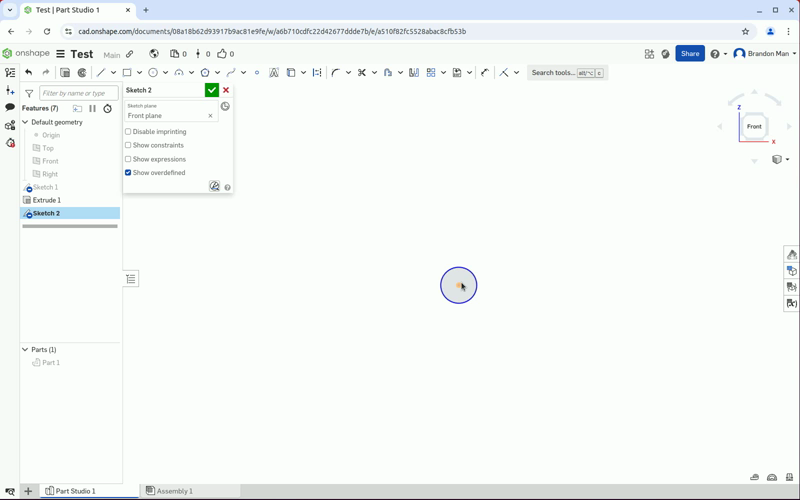
scroll(6)
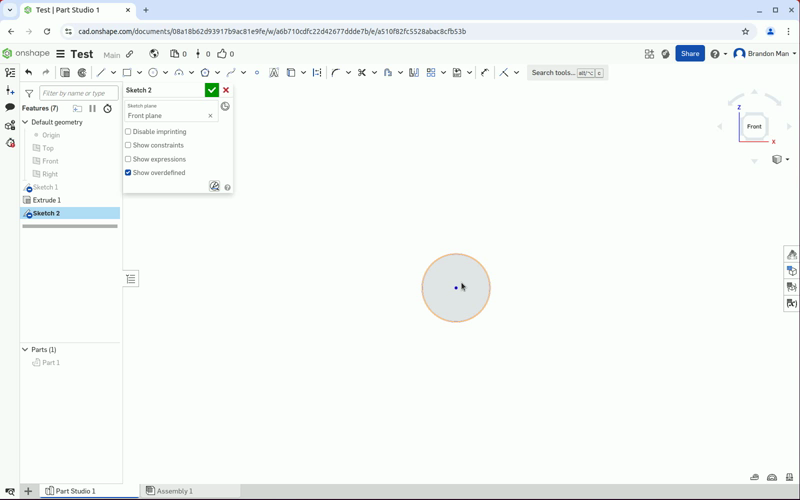
click(461, 282)
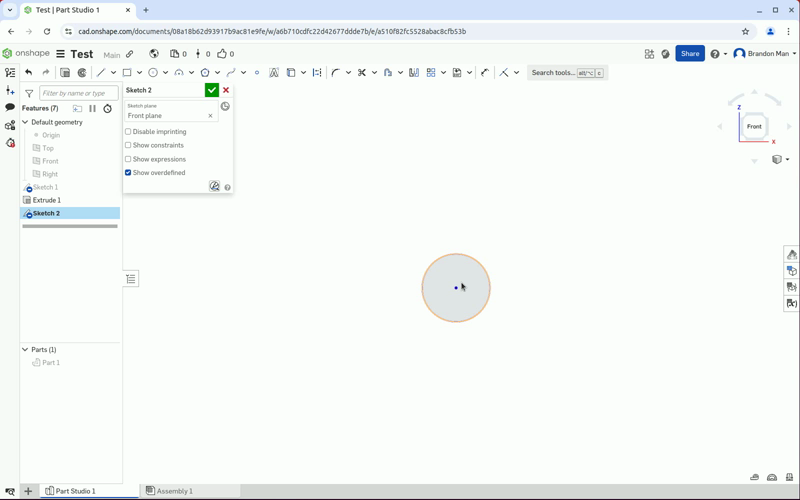
scroll(-6)
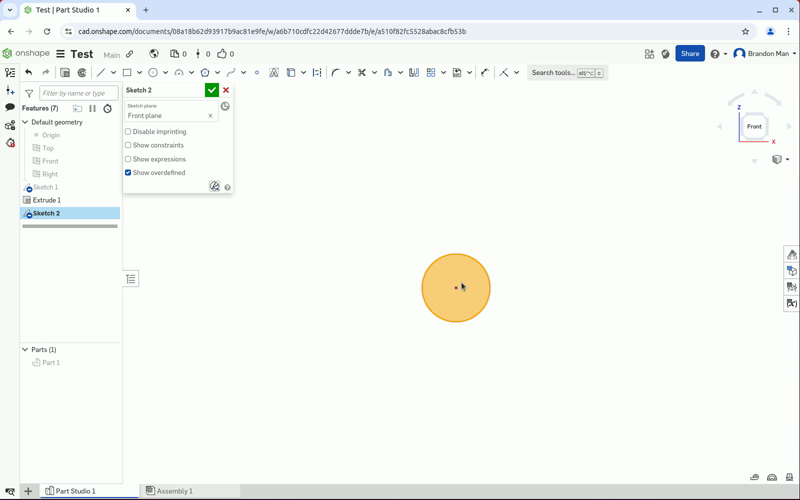
scroll(-6)
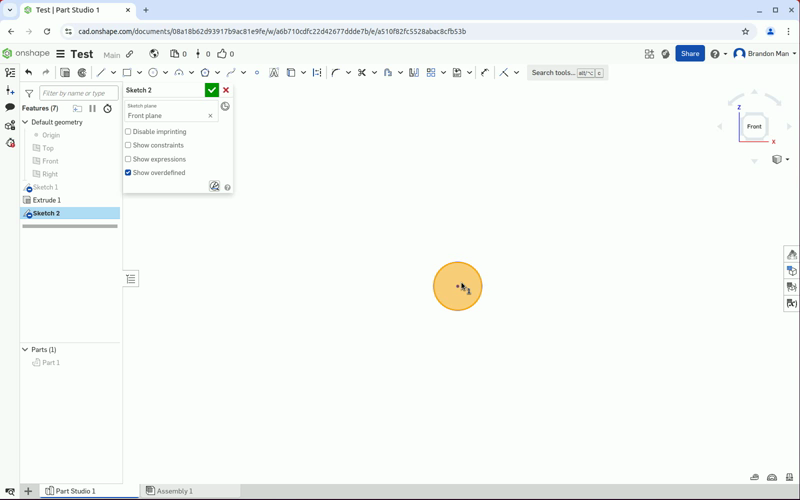
scroll(-6)
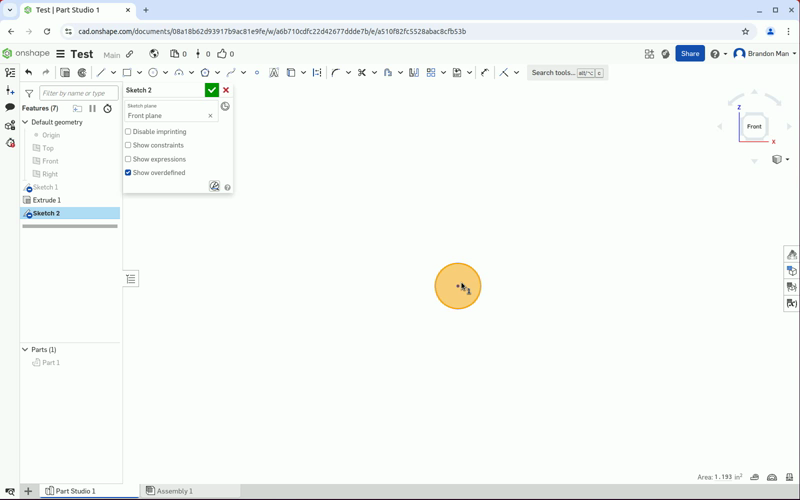
scroll(-6)
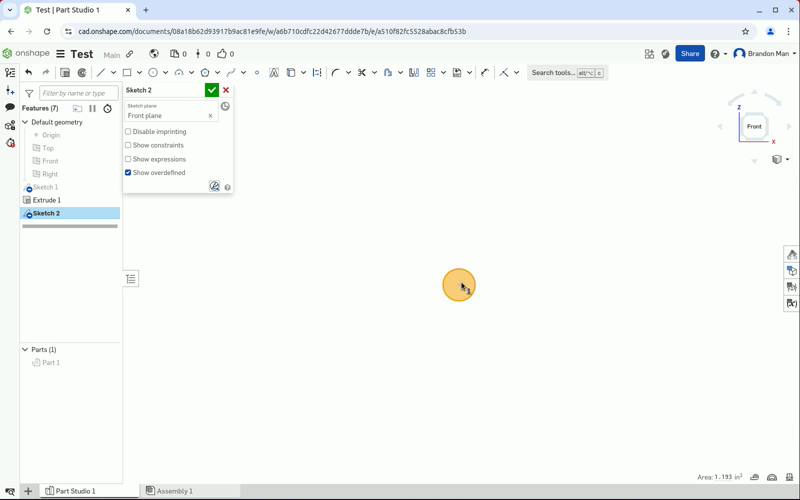
scroll(-6)
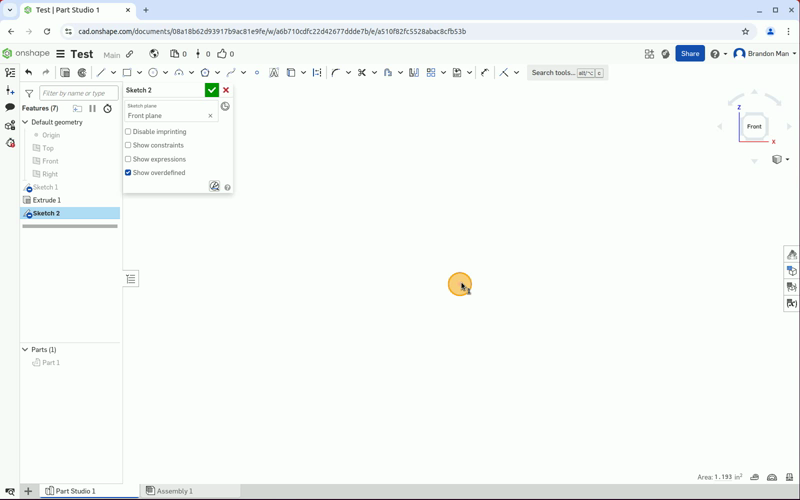
scroll(-6)
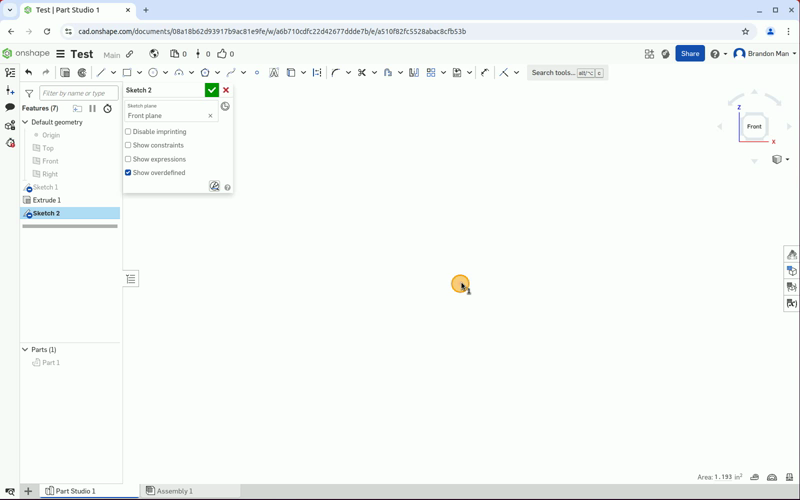
scroll(-6)
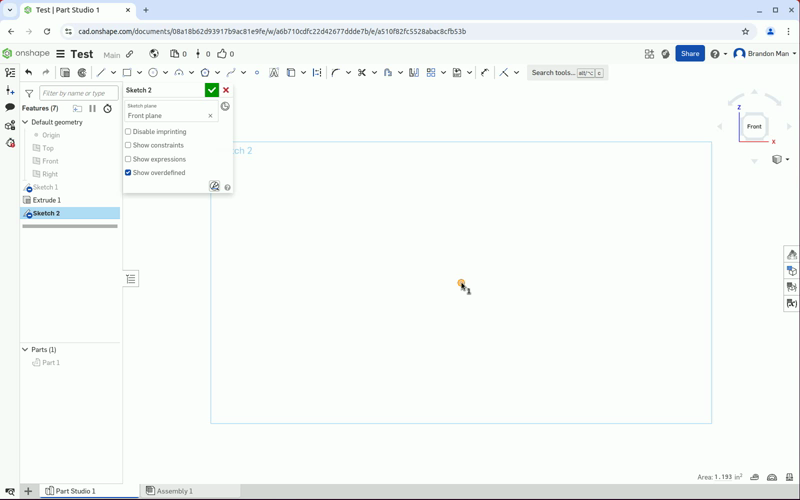
mouse_move(73, 352)
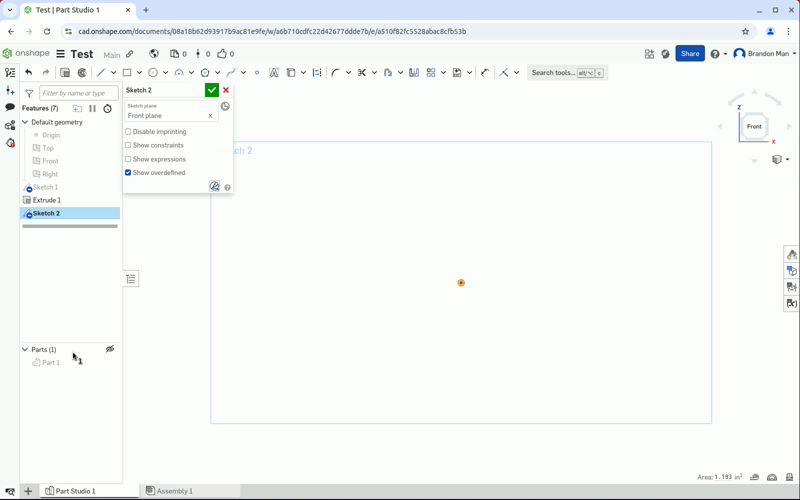
key(shift+y)
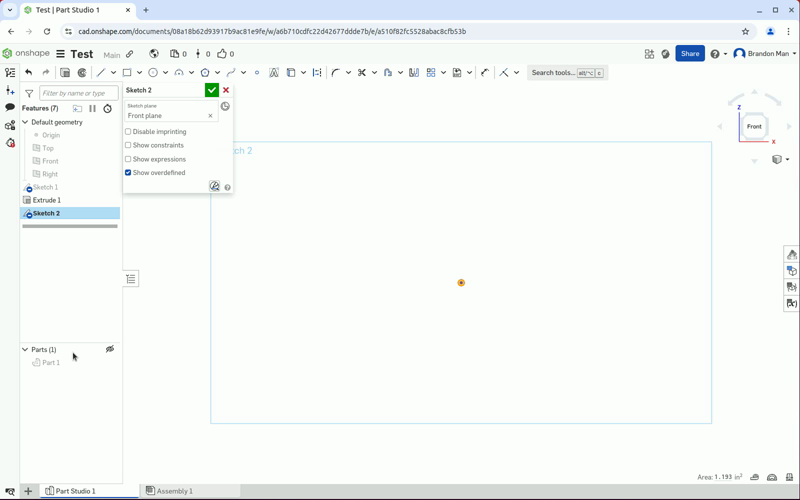
key(shift+e)
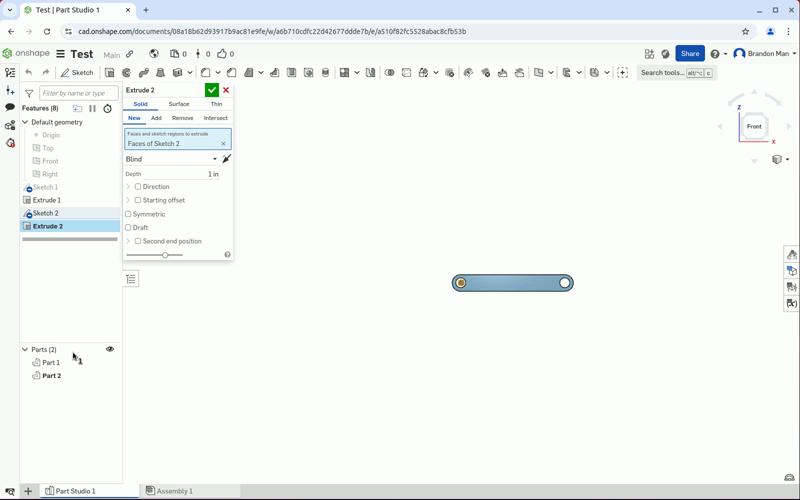
mouse_move(143, 106)
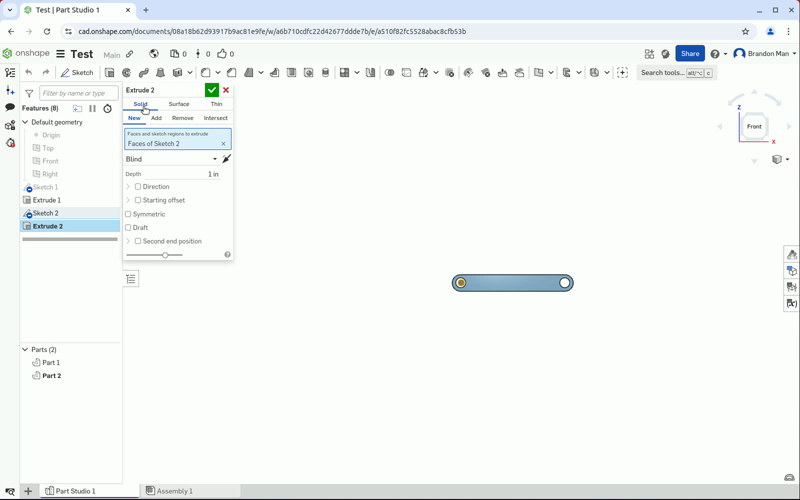
click(143, 106)
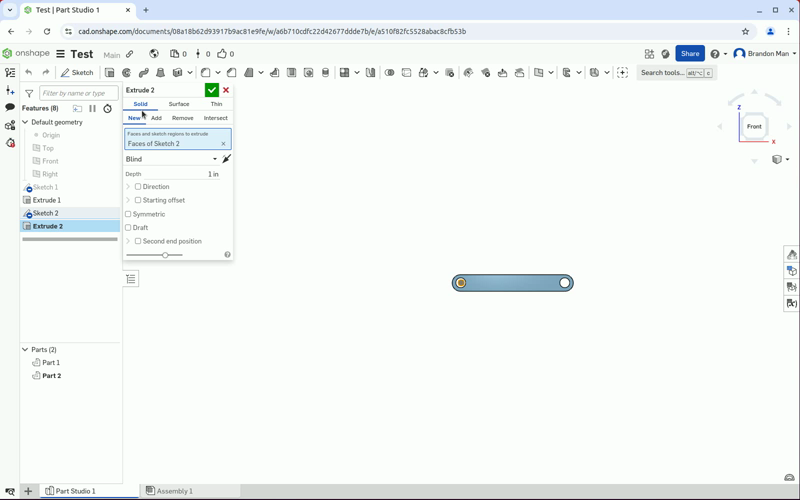
mouse_move(137, 120)
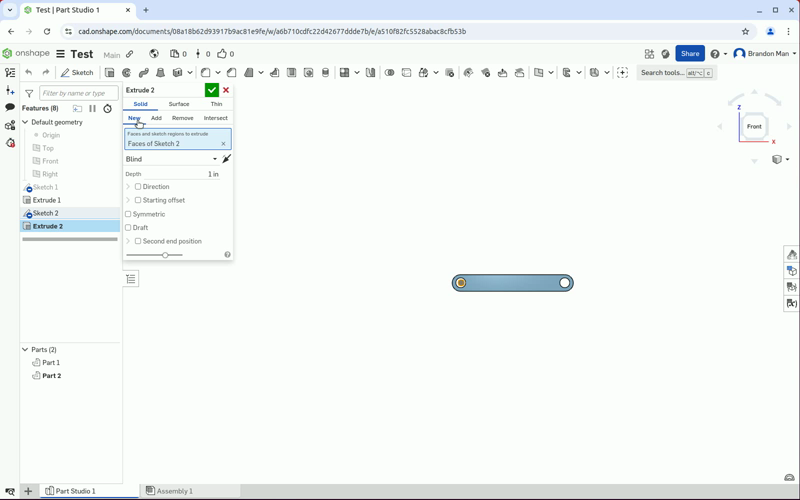
click(137, 120)
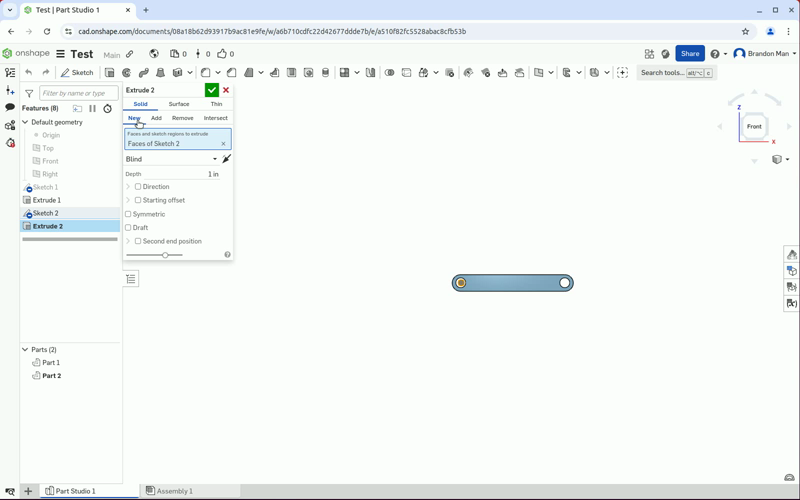
key(tab, 4)
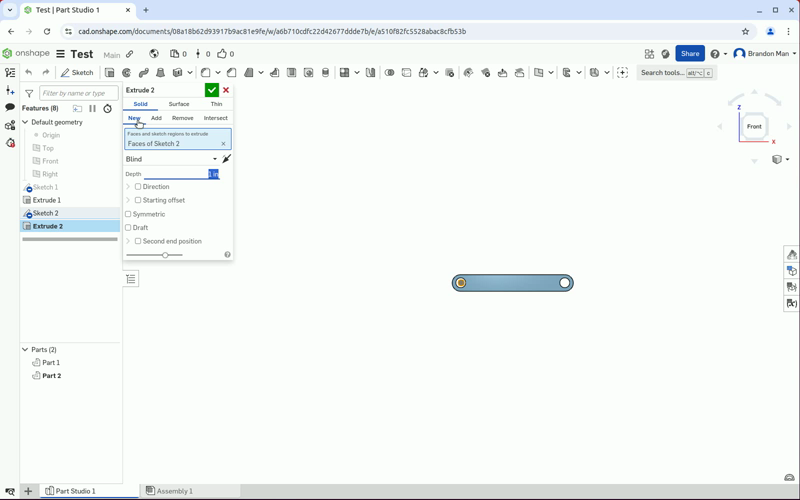
text(2.166)
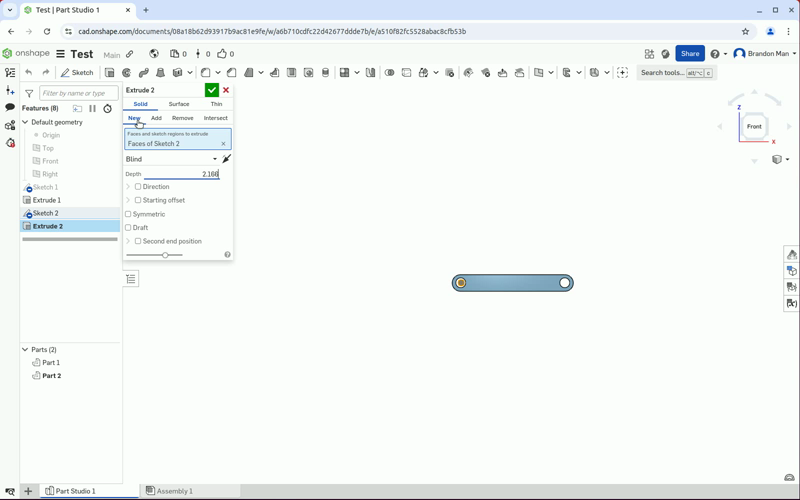
key(enter)
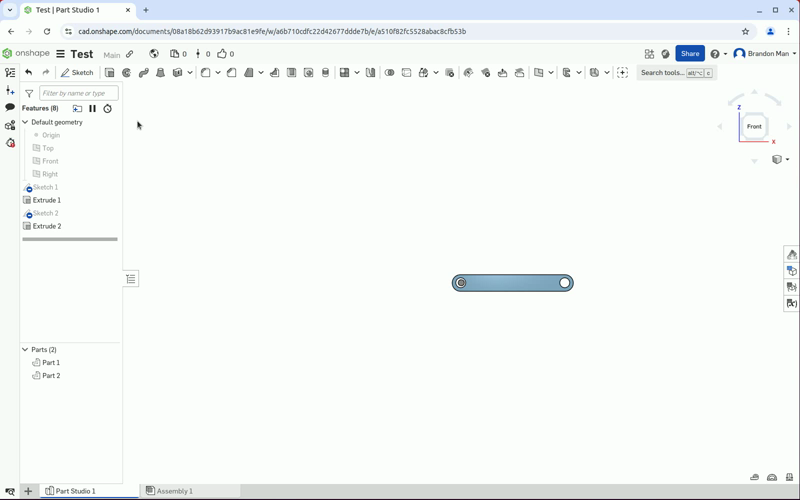
key(shift+h)
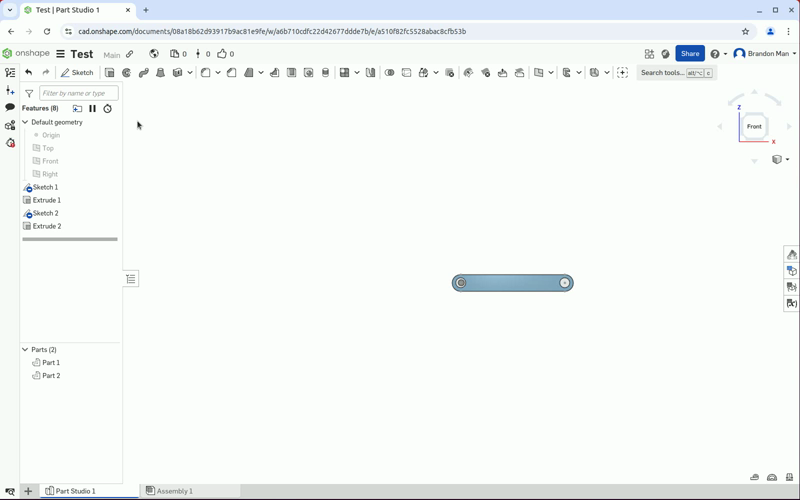
key(shift+h)
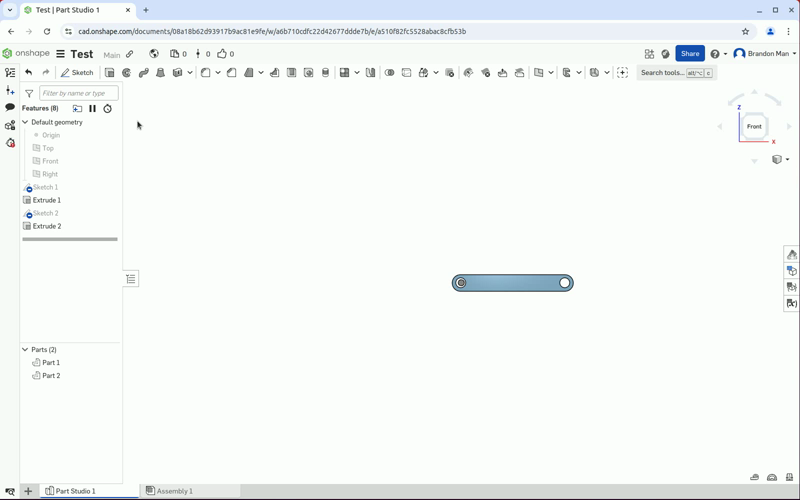
mouse_move(73, 189)
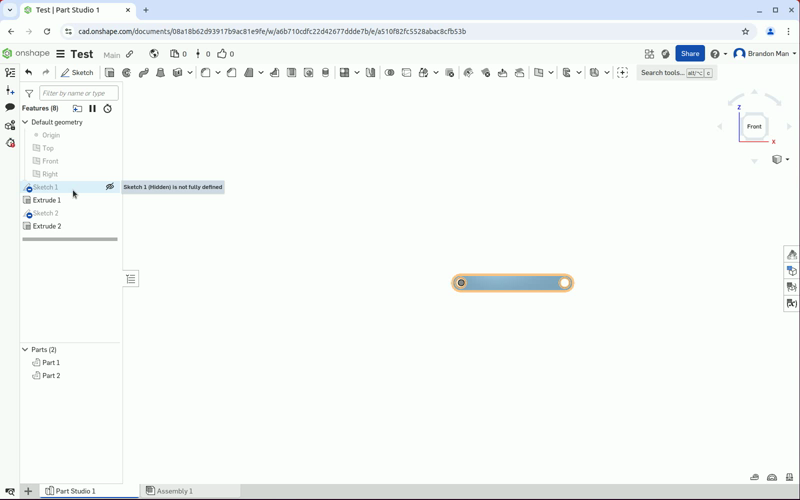
click(73, 189)
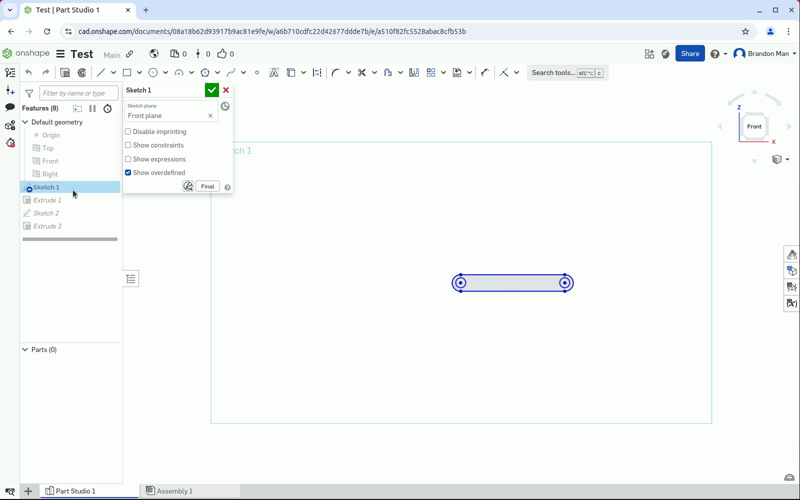
mouse_move(229, 92)
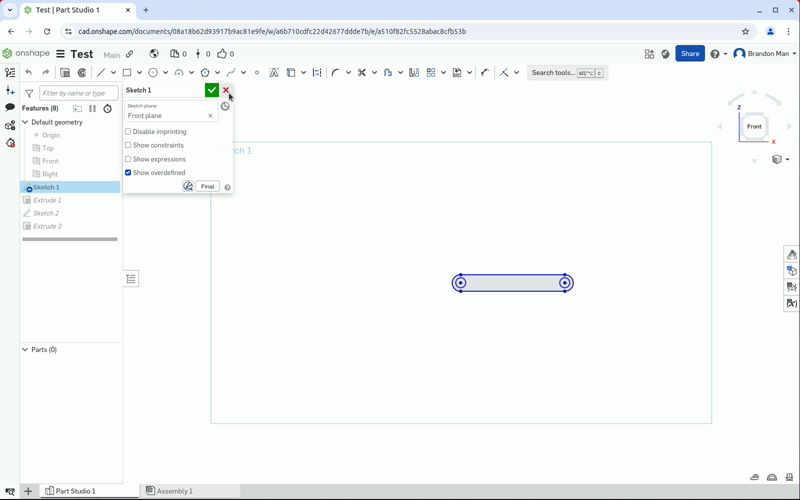
click(229, 92)
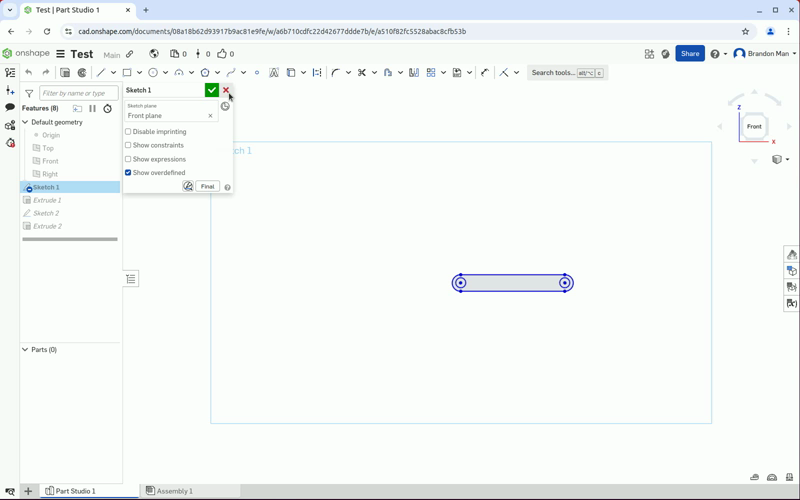
key(shift+s)
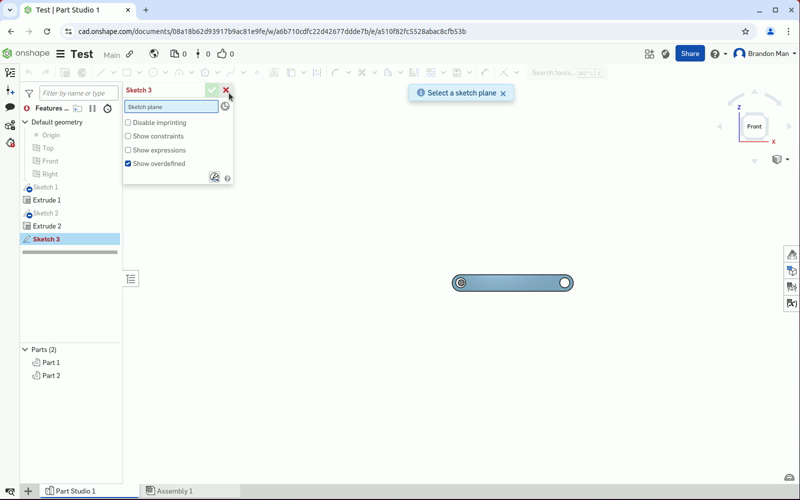
mouse_move(73, 163)
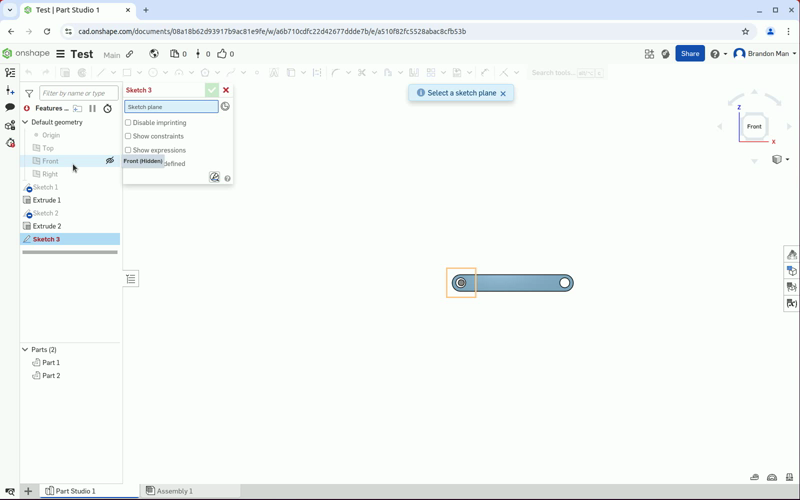
click(73, 163)
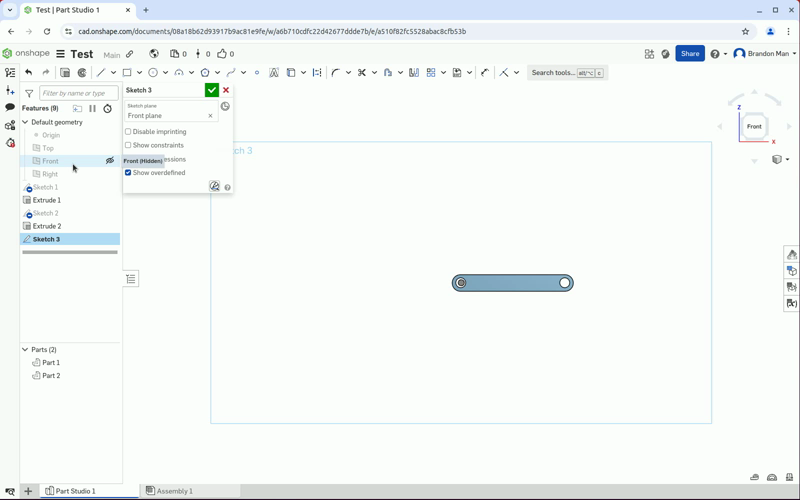
mouse_move(73, 352)
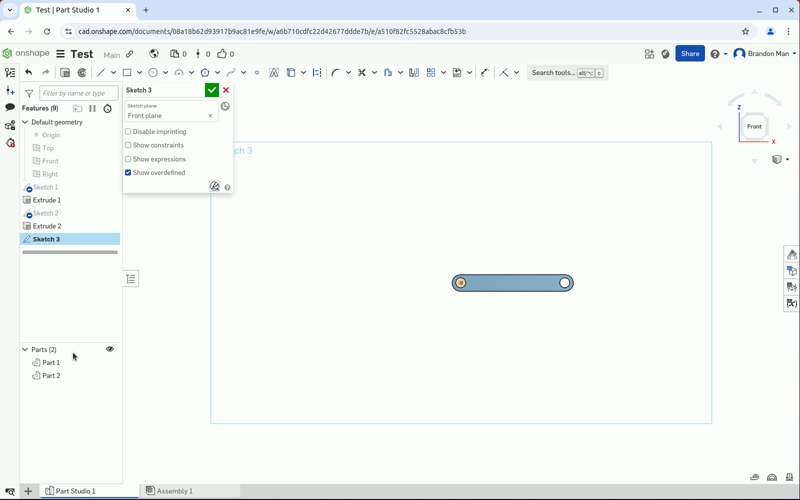
key(y)
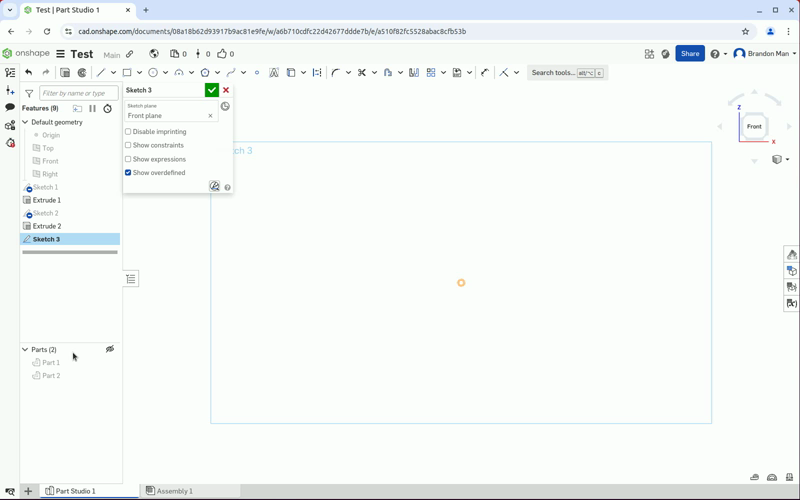
key(c)
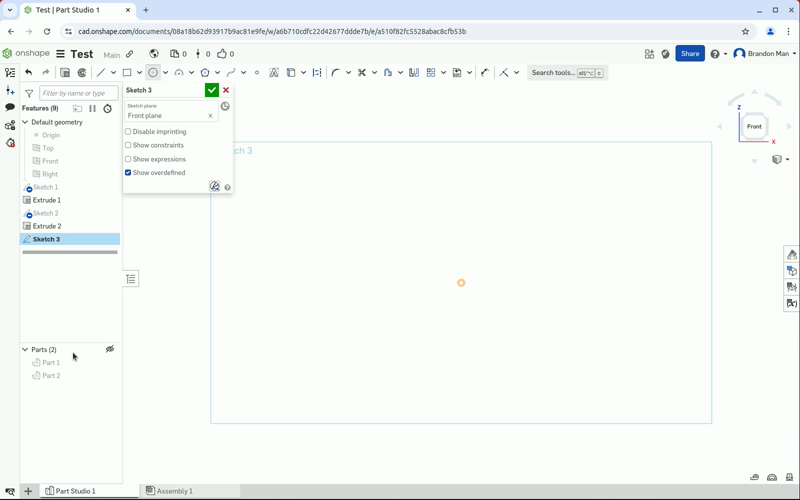
key_down(shift)
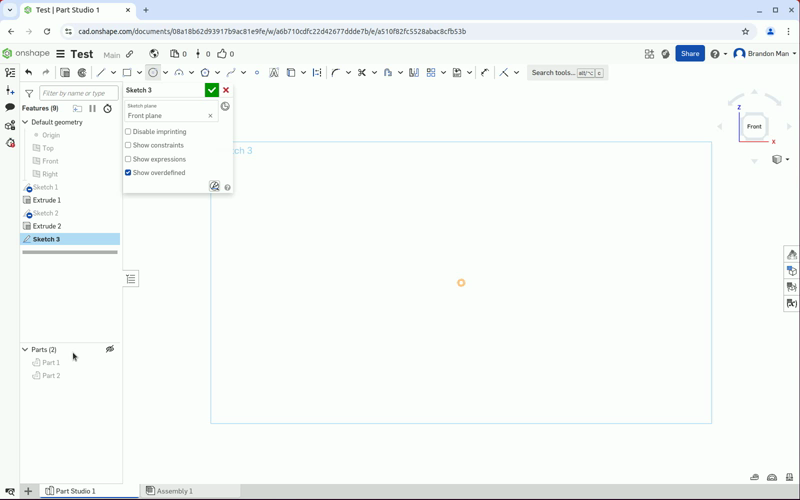
mouse_move(565, 282)
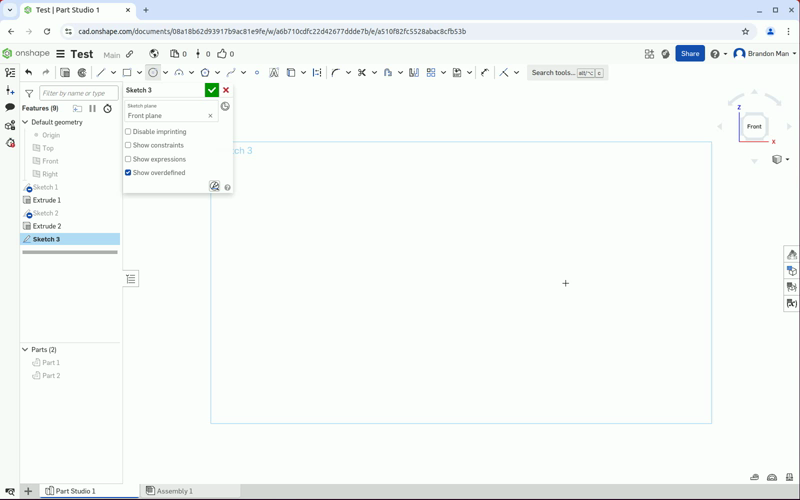
click(565, 282)
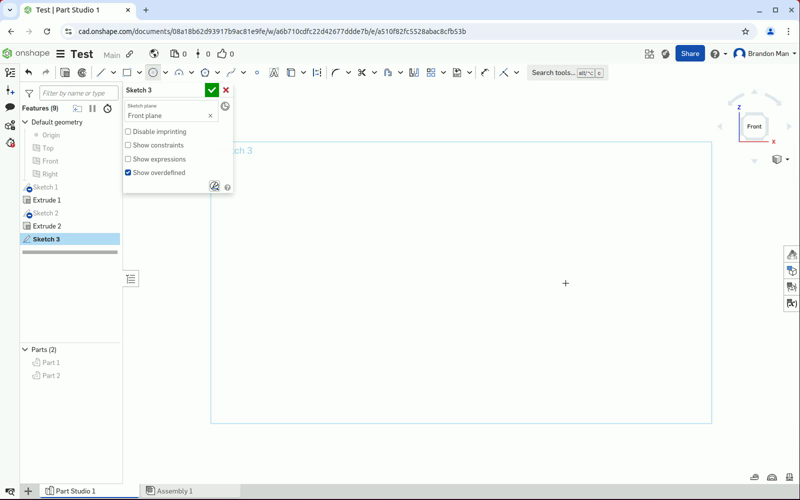
key_up(shift)
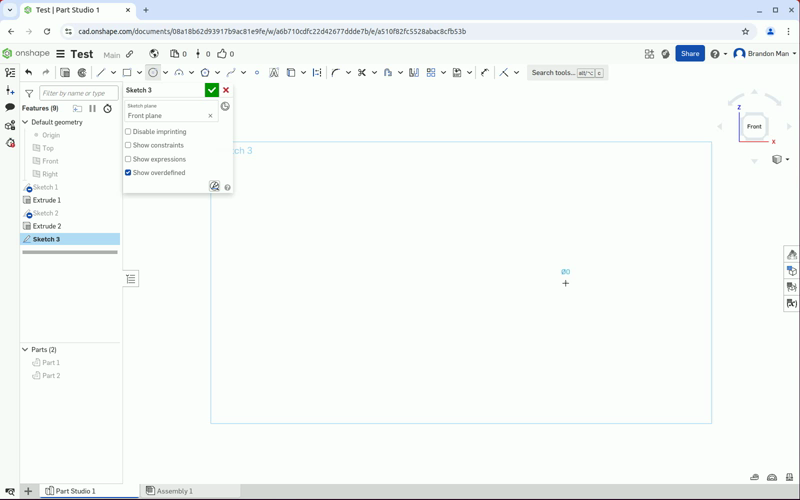
mouse_move(568, 282)
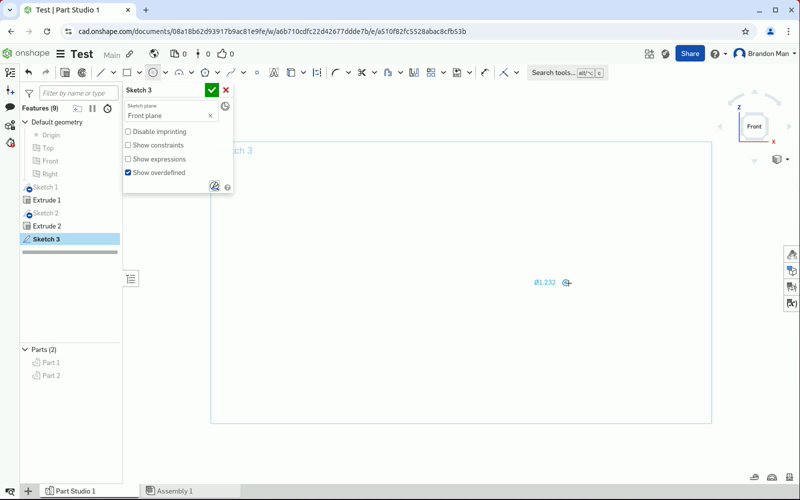
click(568, 282)
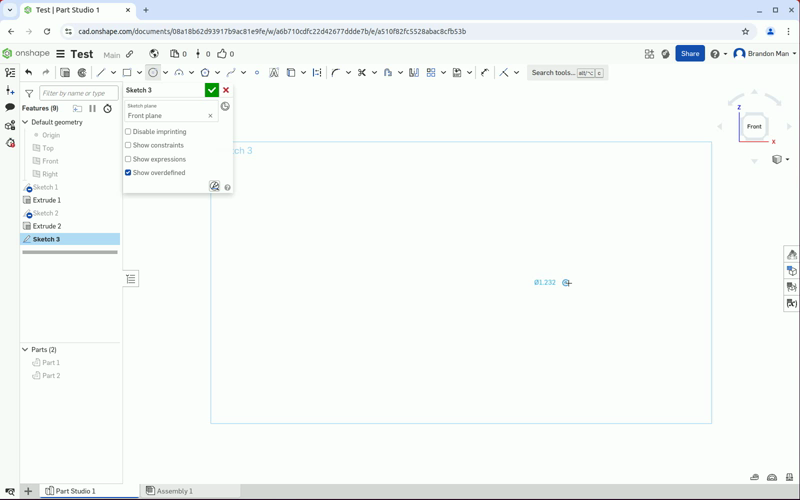
key(esc)
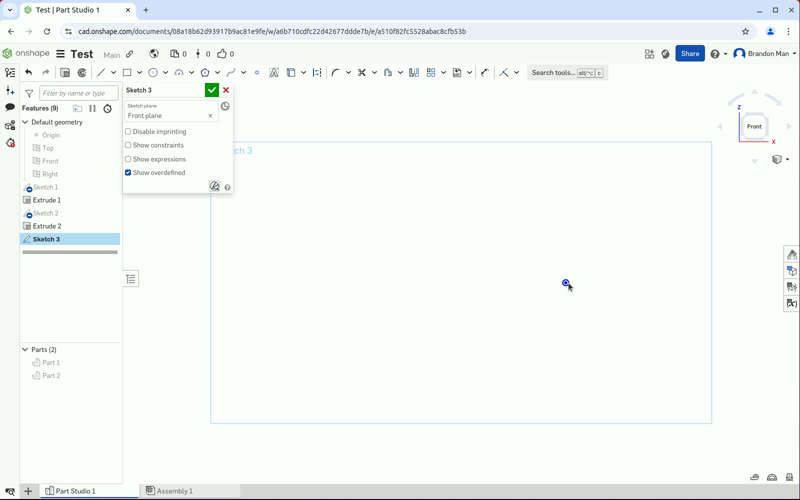
mouse_move(566, 283)
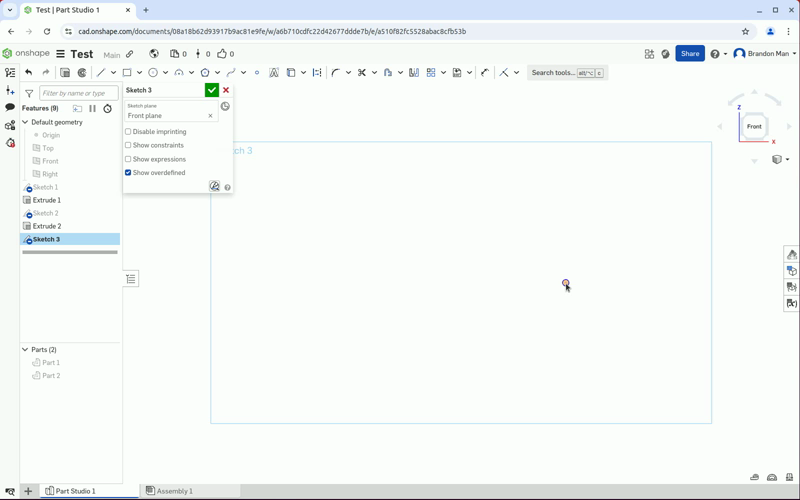
scroll(6)
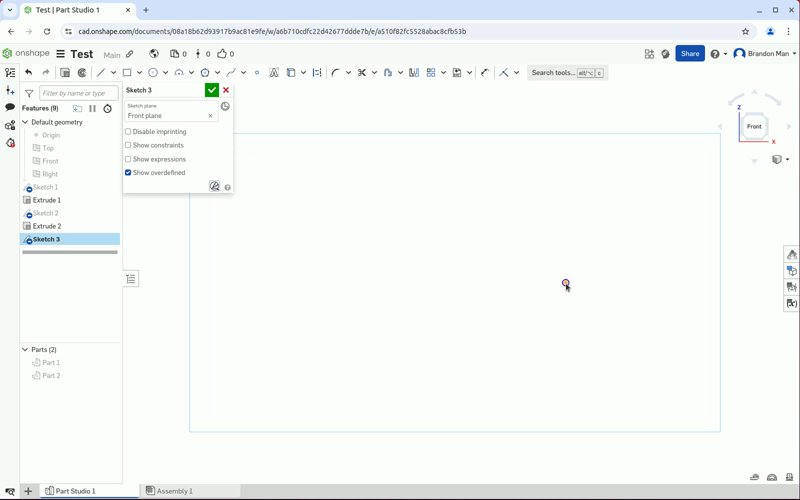
scroll(6)
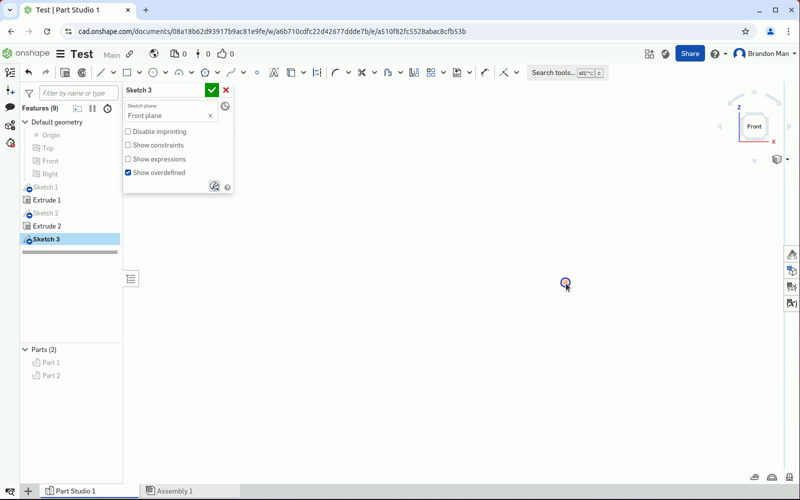
scroll(6)
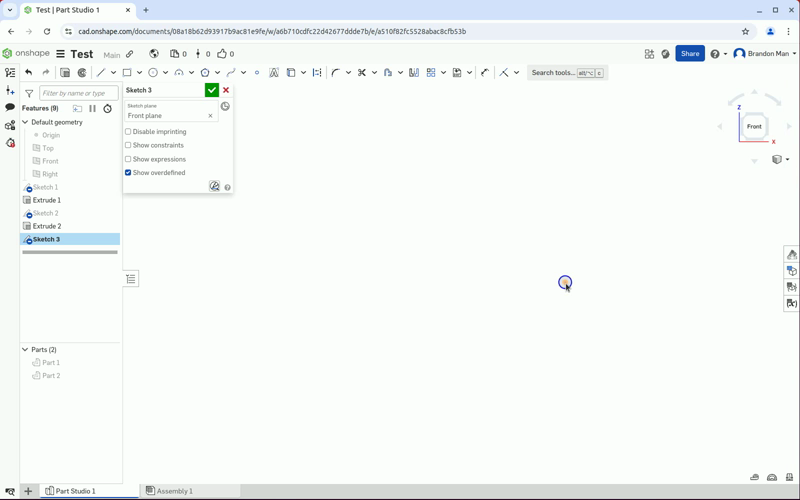
scroll(6)
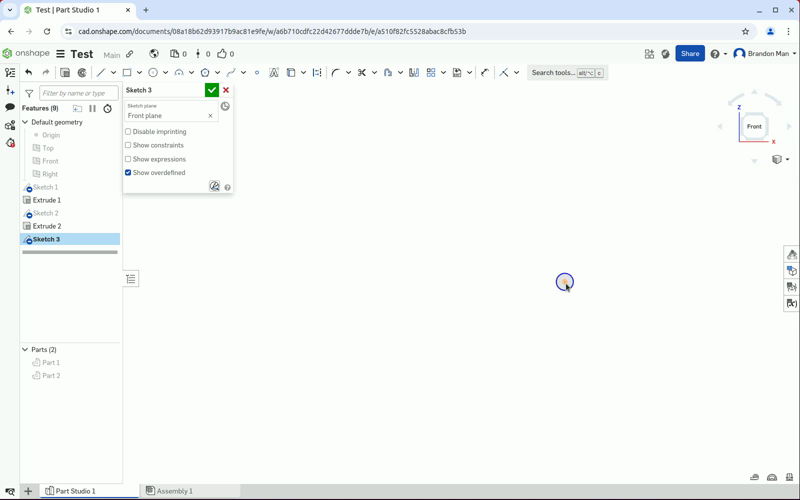
scroll(6)
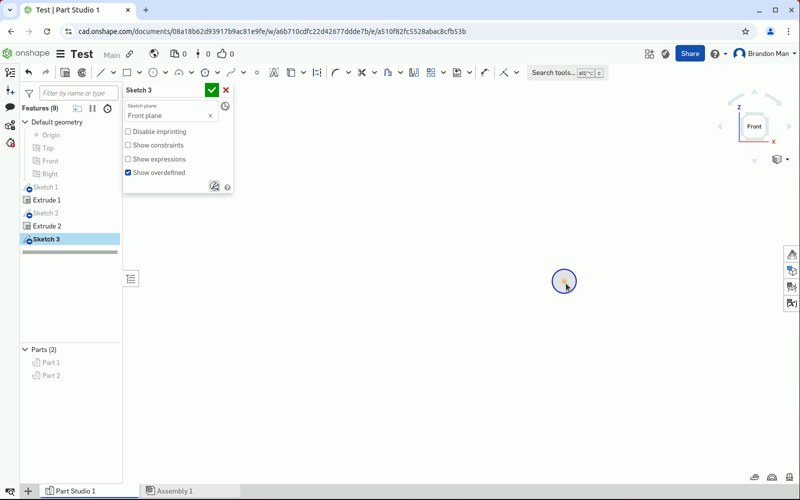
scroll(6)
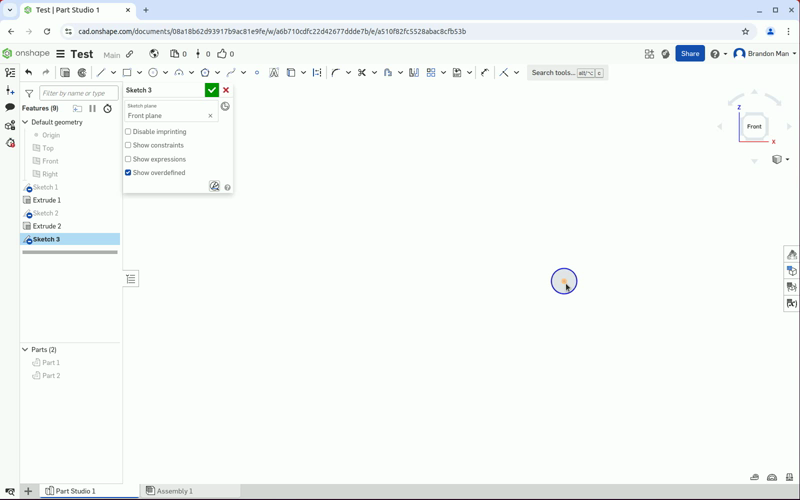
scroll(6)
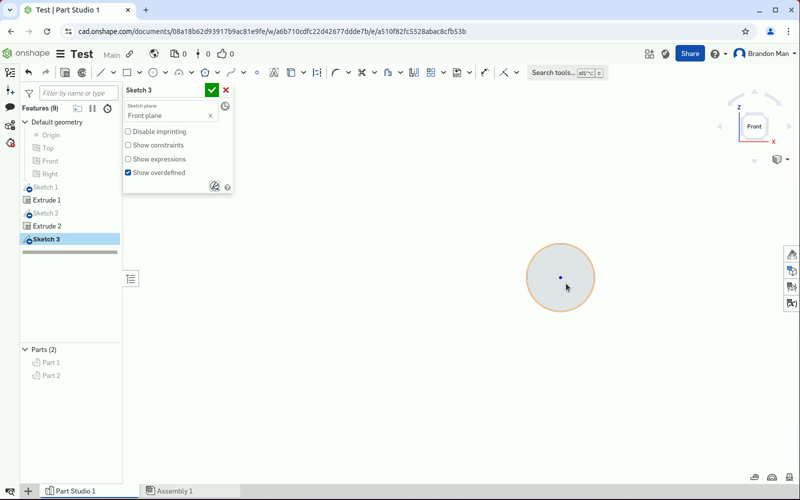
click(566, 283)
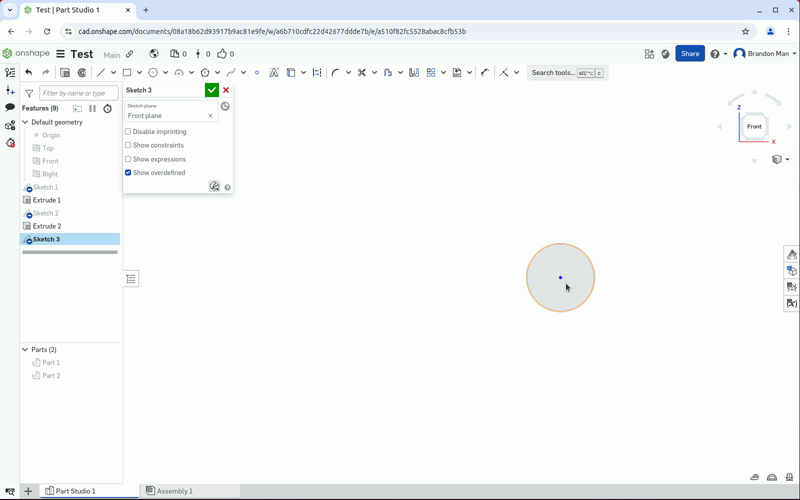
scroll(-6)
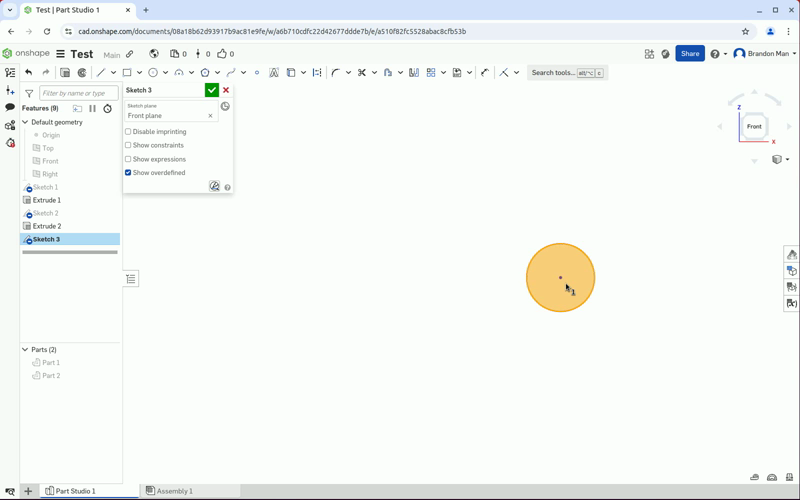
scroll(-6)
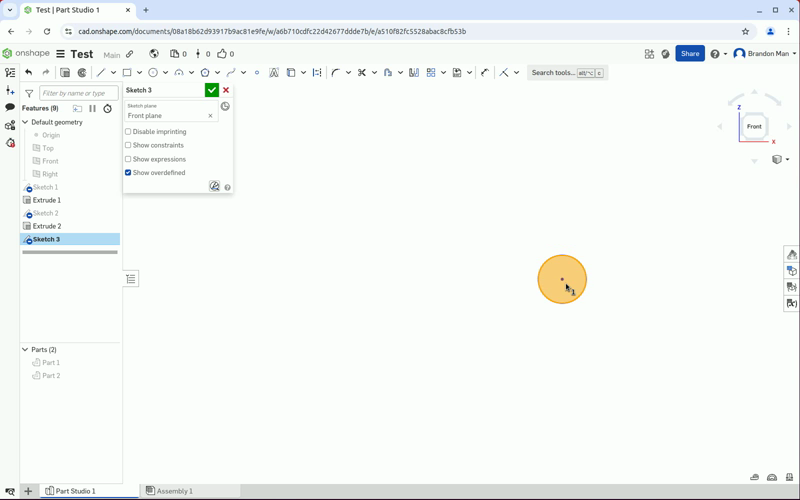
scroll(-6)
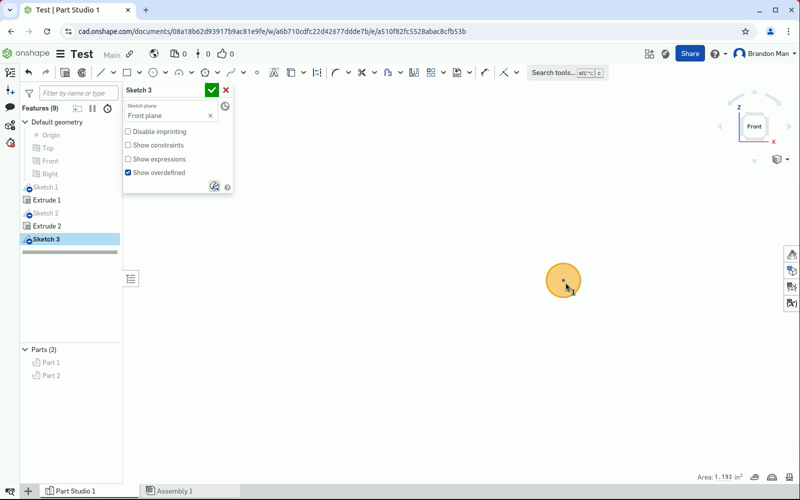
scroll(-6)
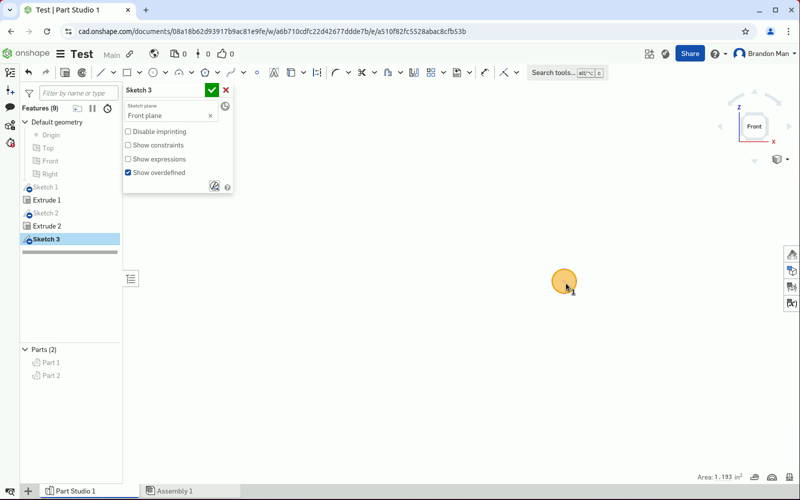
scroll(-6)
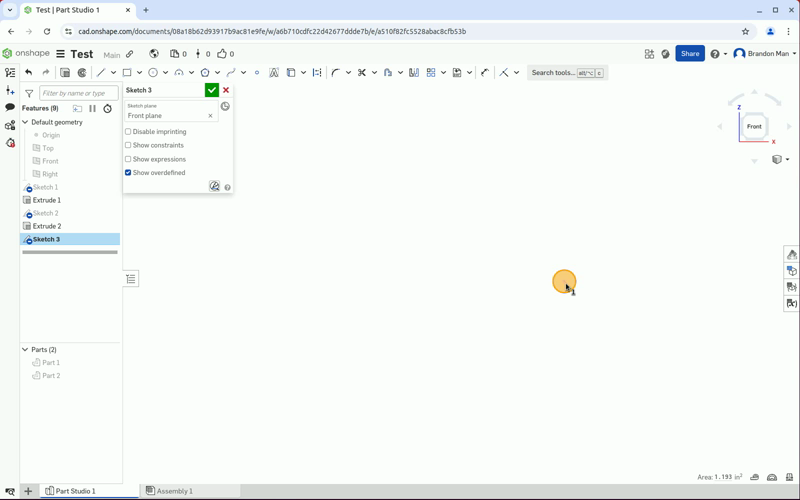
scroll(-6)
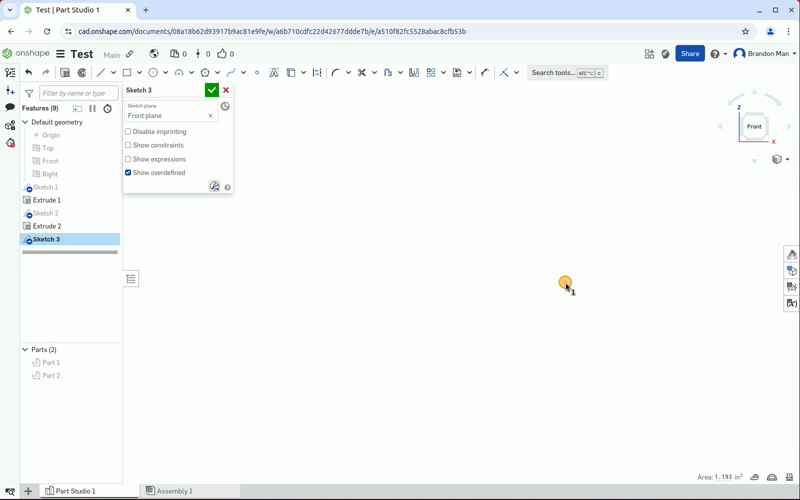
scroll(-6)
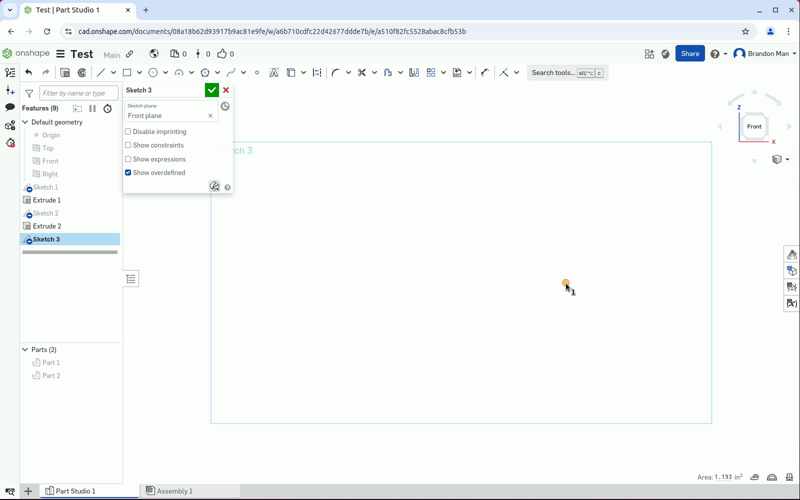
mouse_move(73, 352)
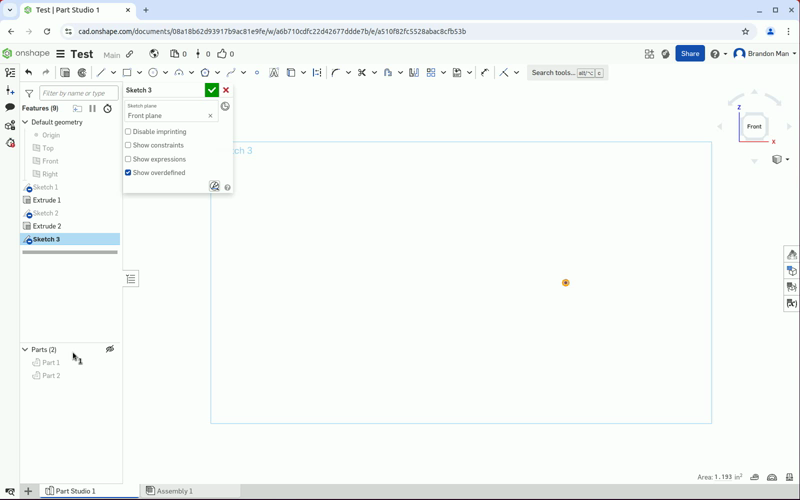
key(shift+y)
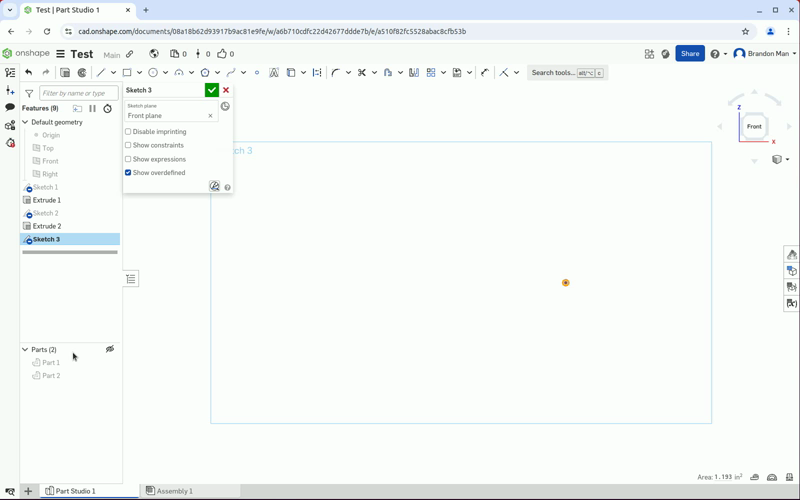
key(shift+e)
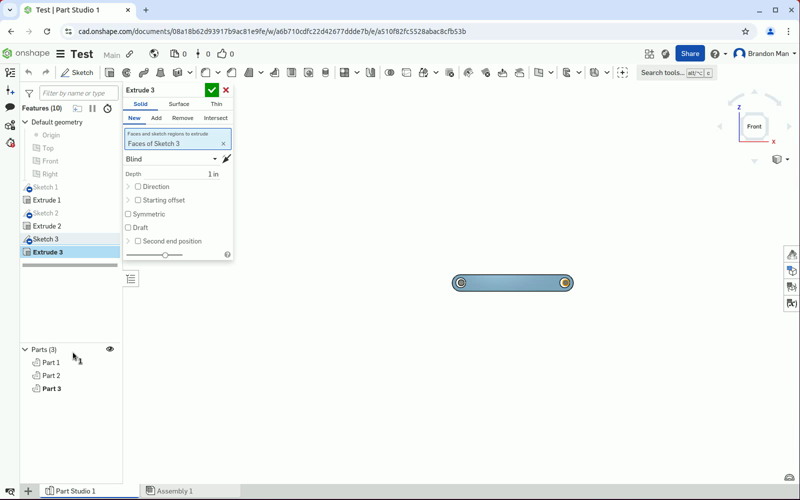
mouse_move(143, 106)
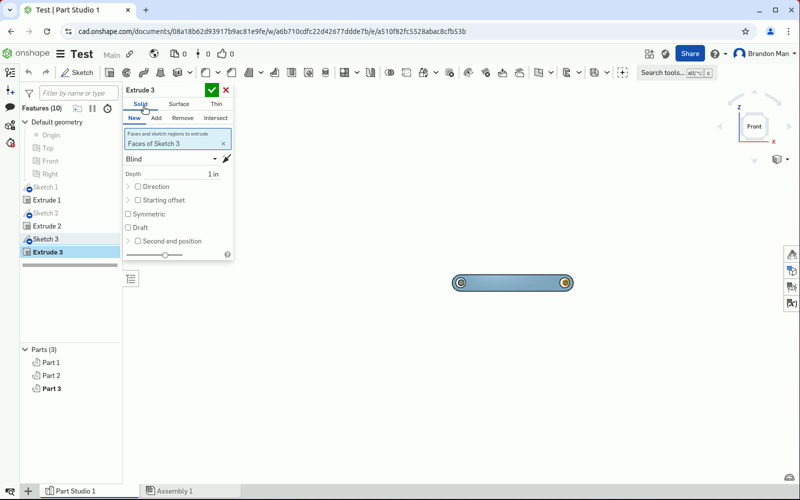
click(143, 106)
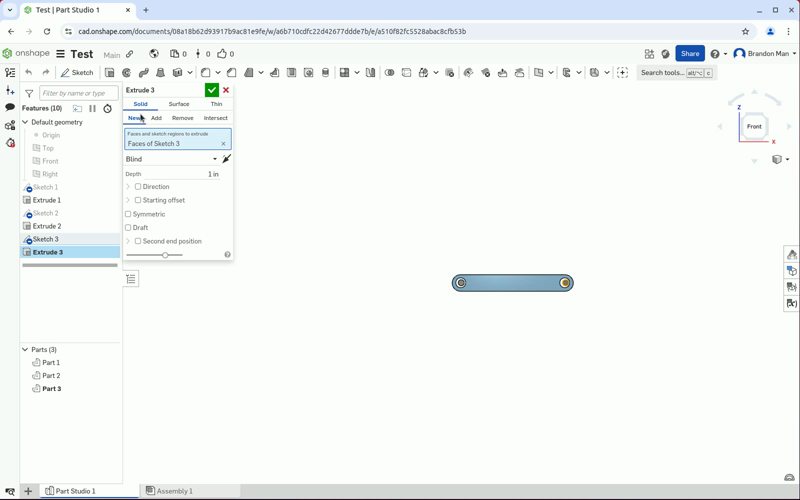
mouse_move(137, 120)
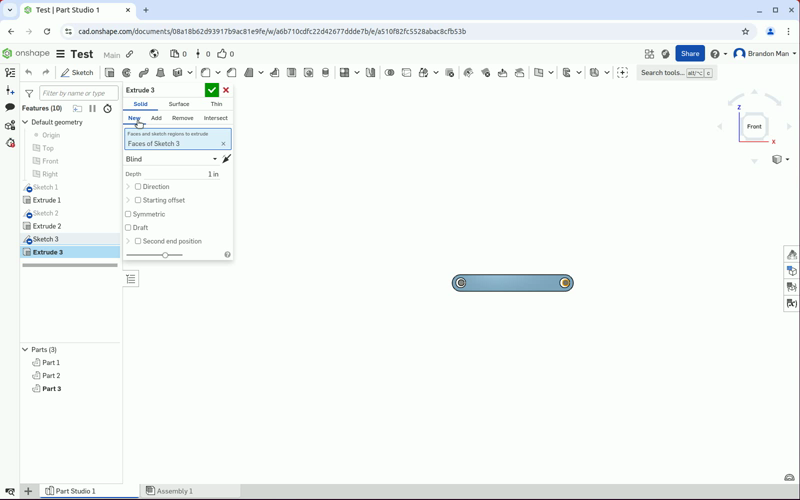
click(137, 120)
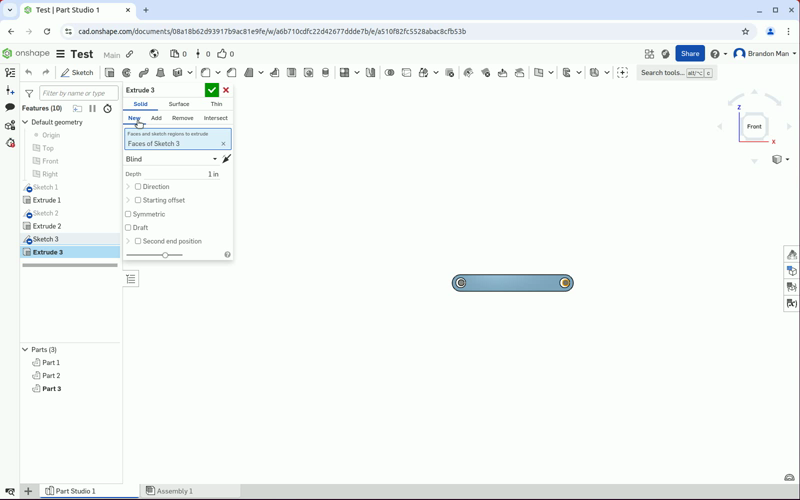
key(tab, 4)
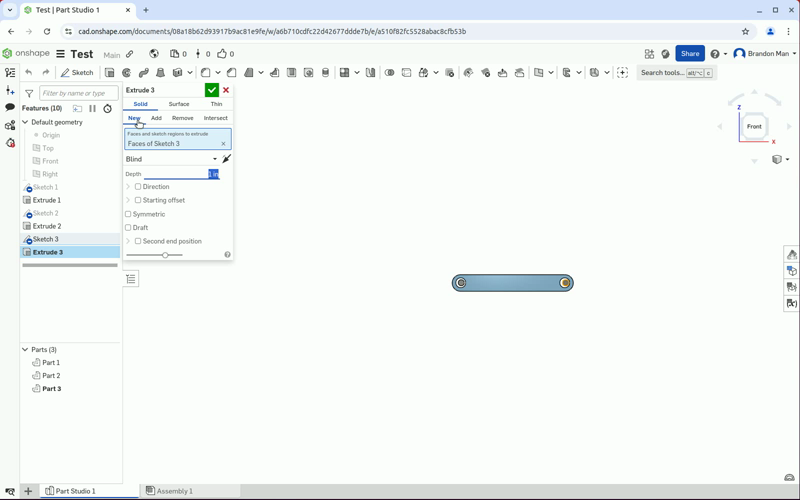
text(2.166)
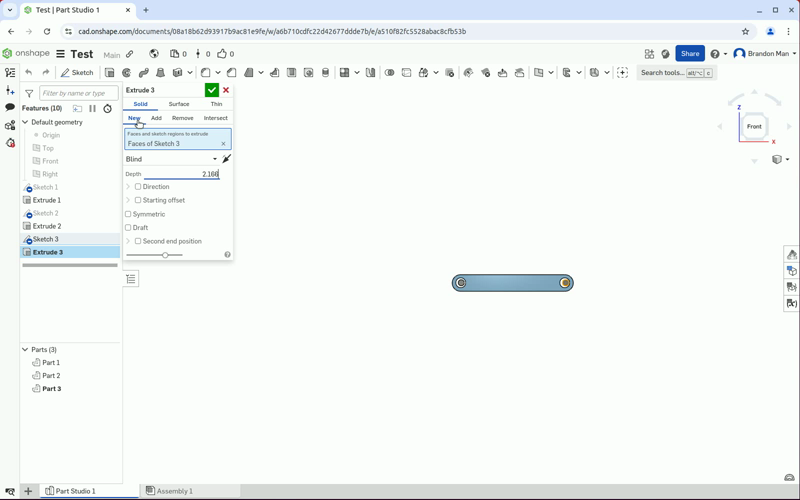
key(enter)
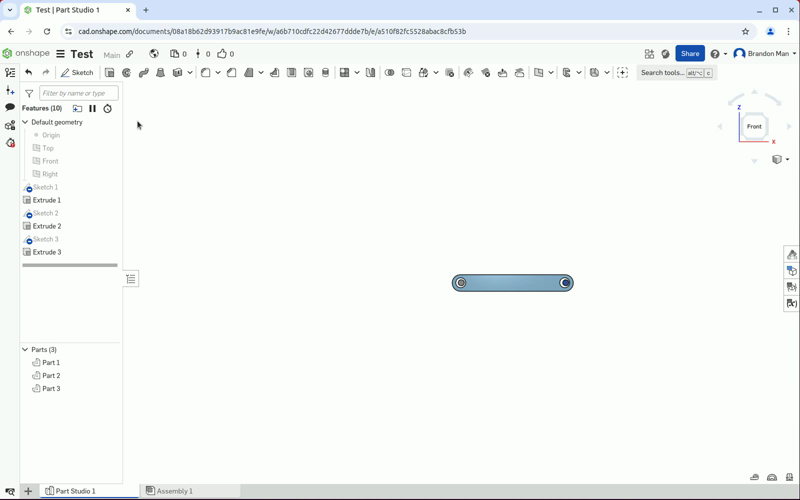
key(shift+h)
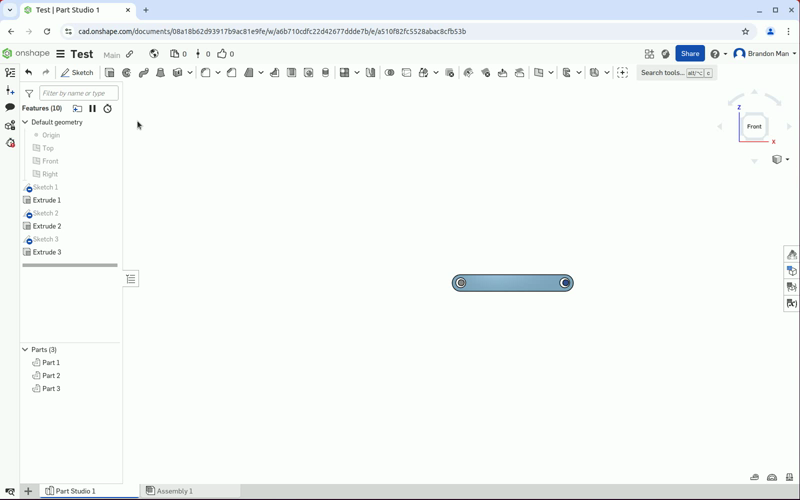
key(shift+h)
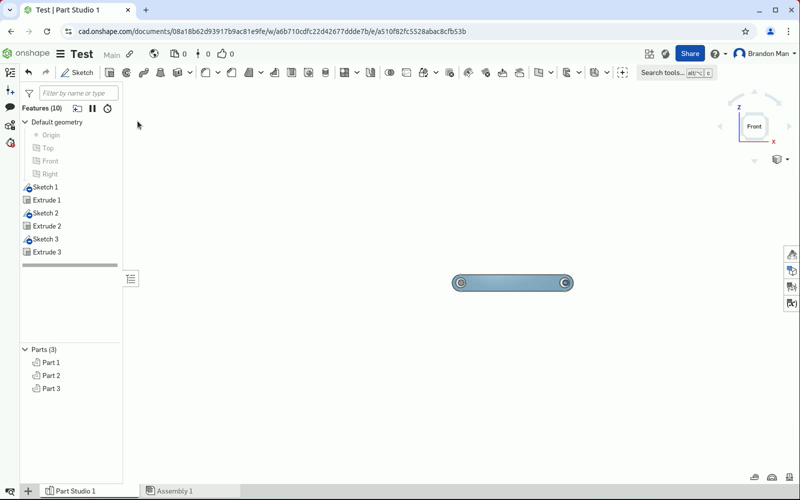
key(shift+7)
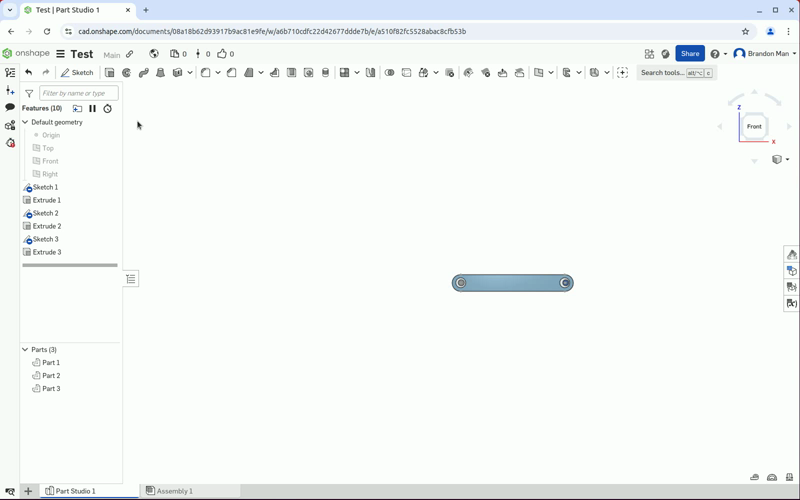
key(left, 2)
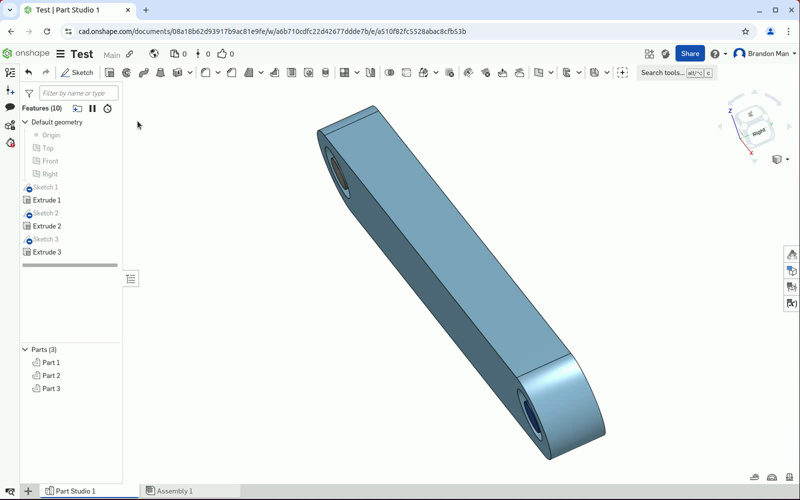
key(down, 2)
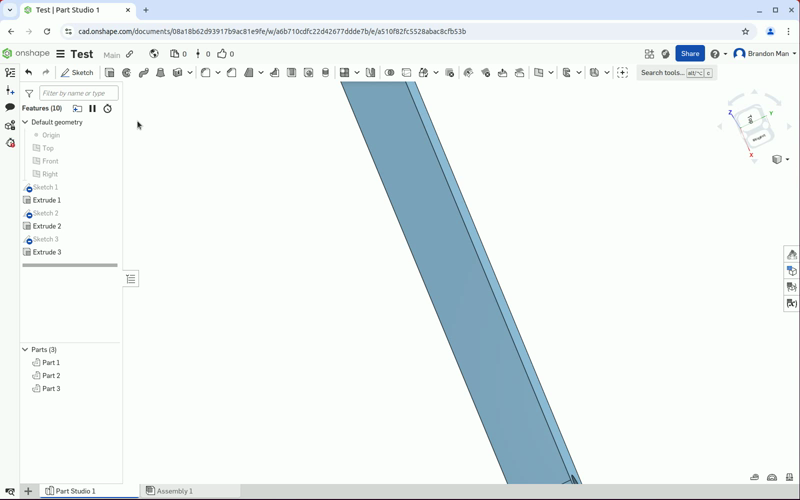
key(up, 2)
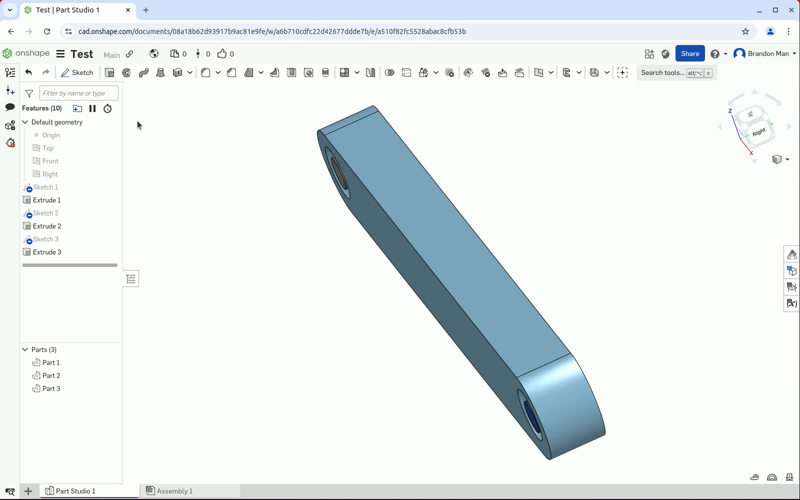
key(right, 2)
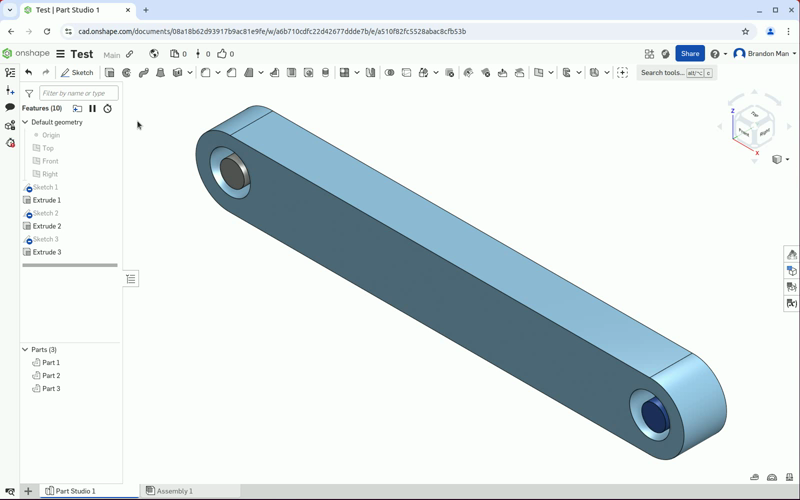
mouse_move(73, 189)
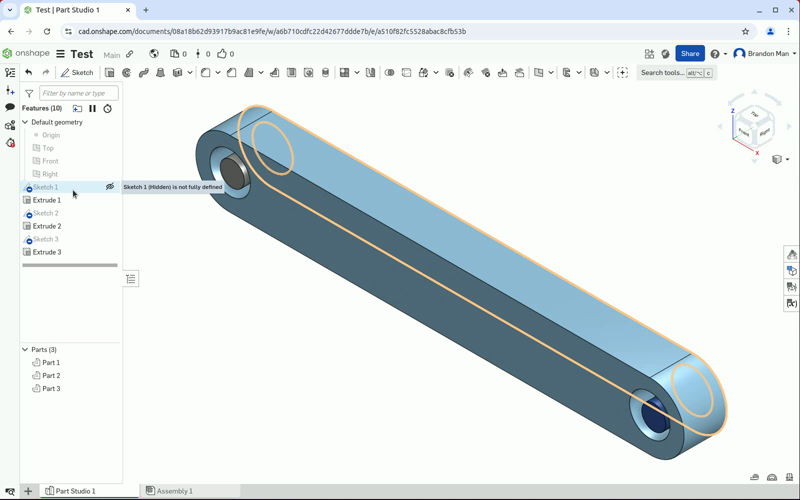
click(73, 189)